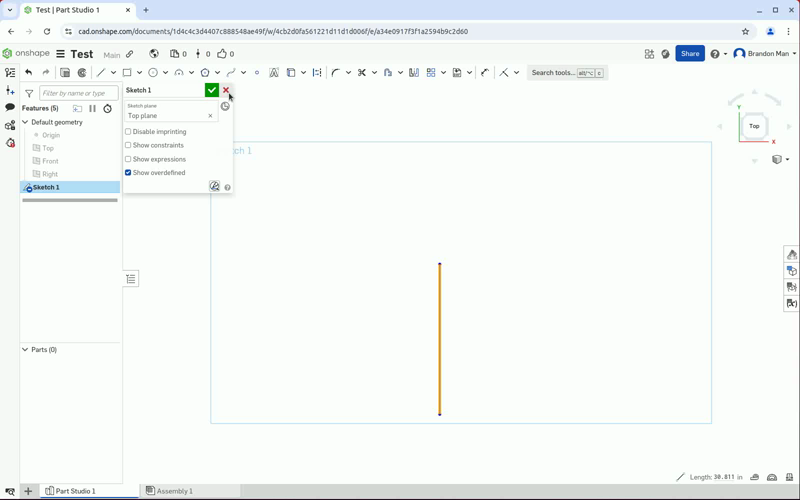
key(shift+h)
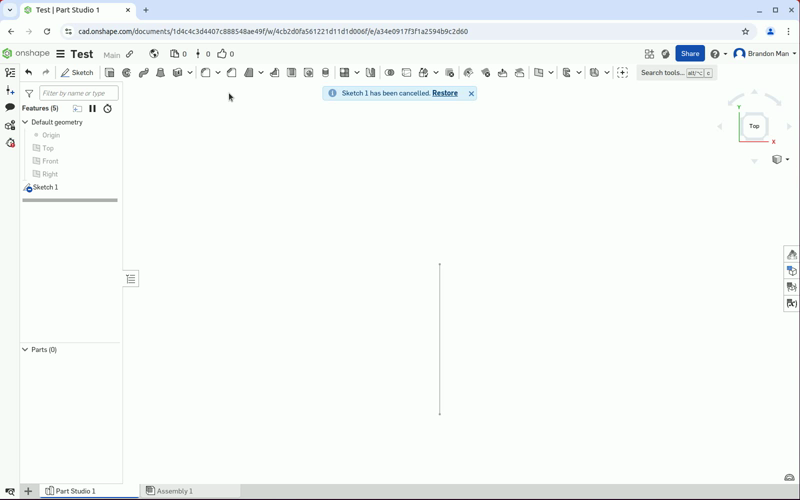
mouse_move(73, 352)
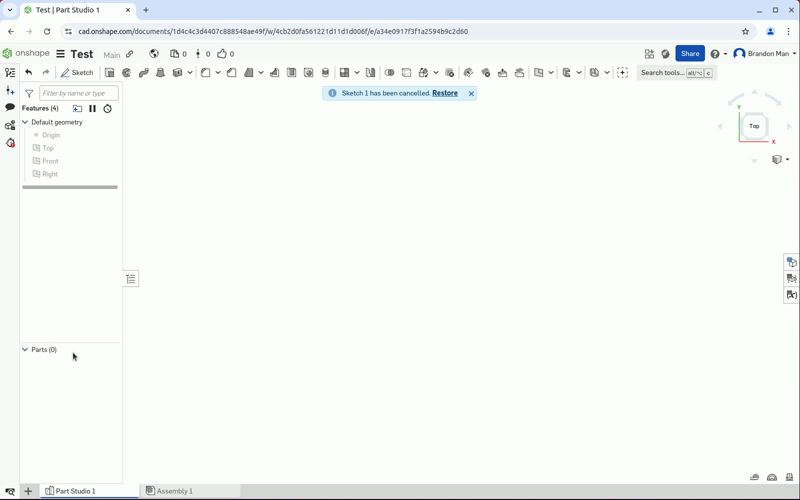
key(y)
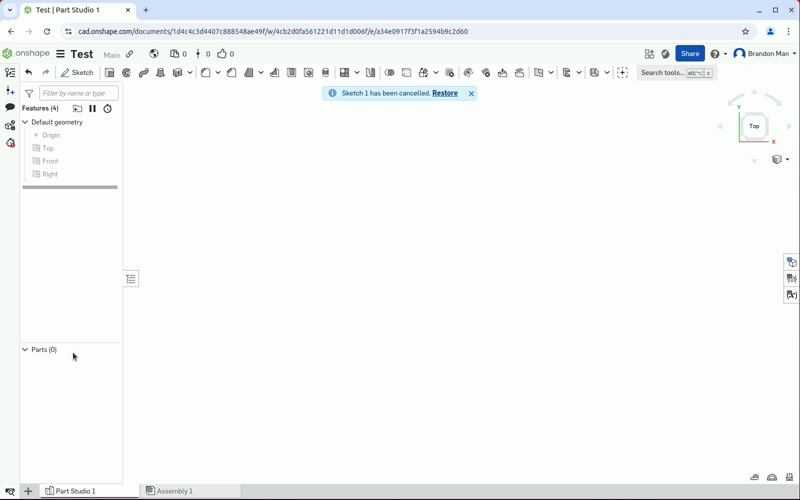
key(shift+p)
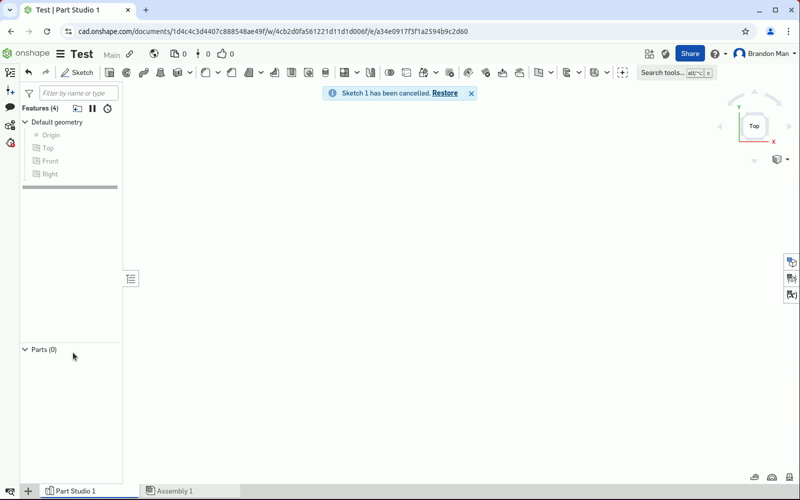
key(space)
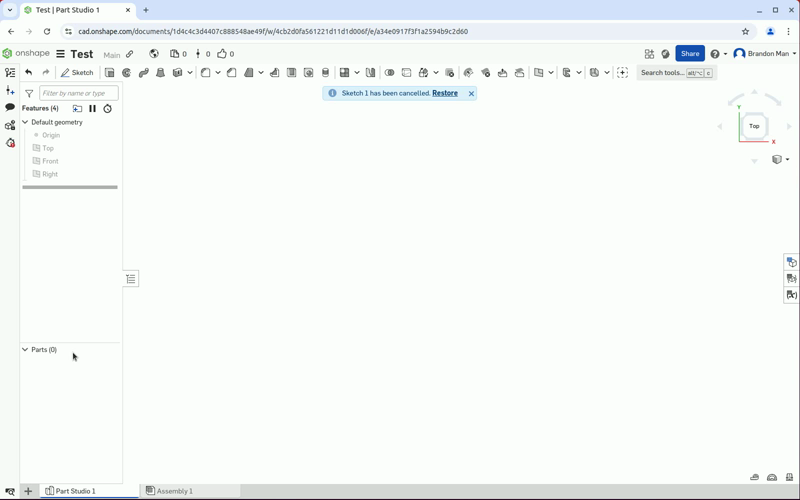
key_down(shift)
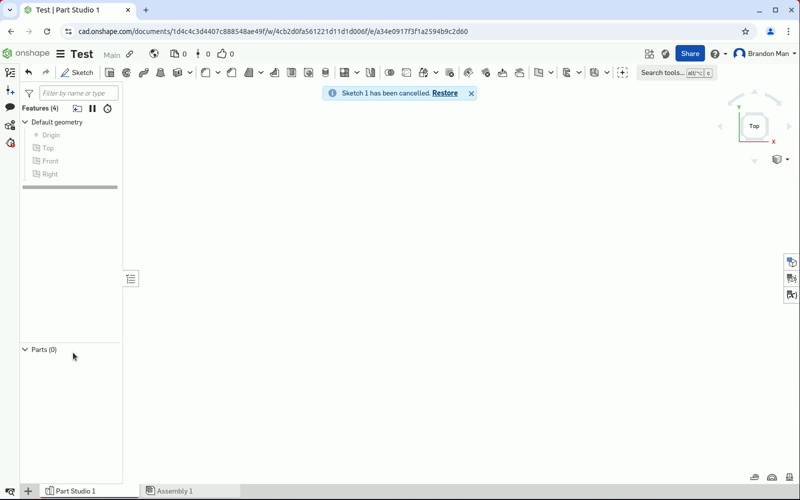
key(up)
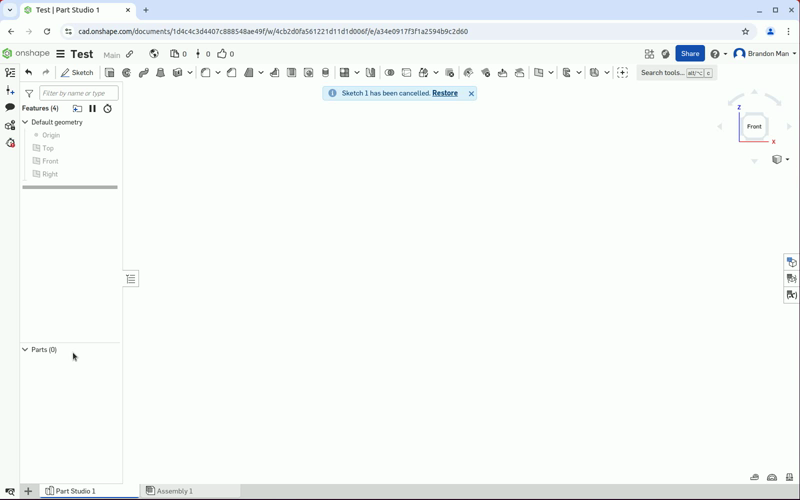
key_up(shift)
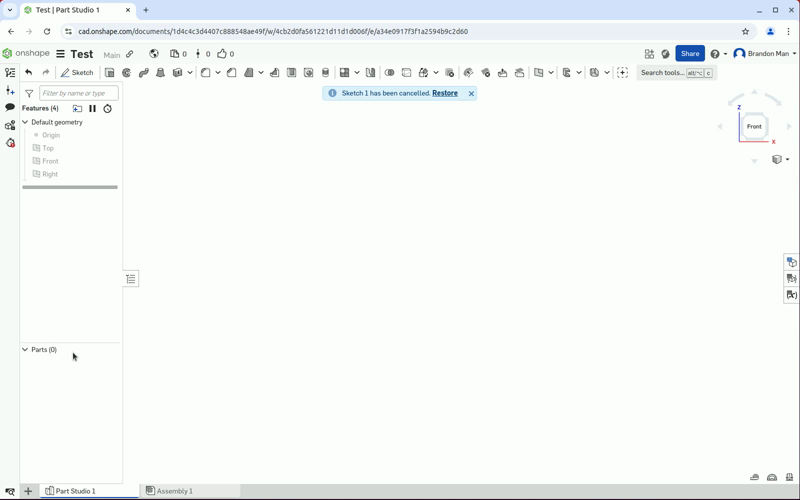
mouse_move(73, 352)
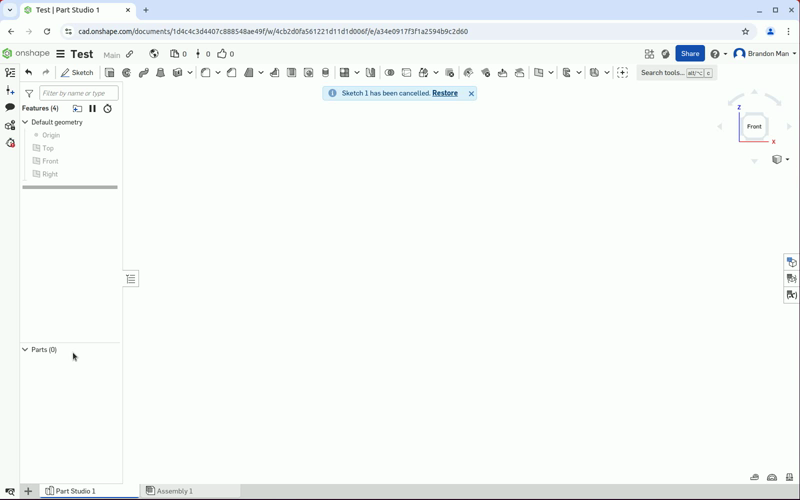
key(shift+y)
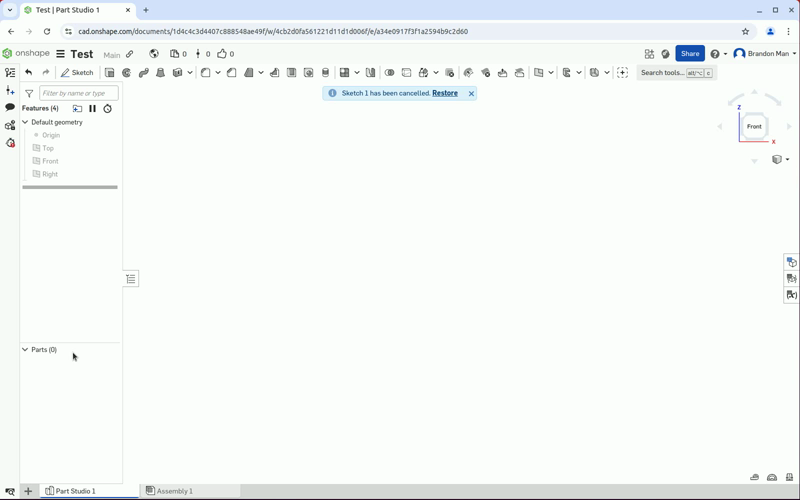
key(shift+s)
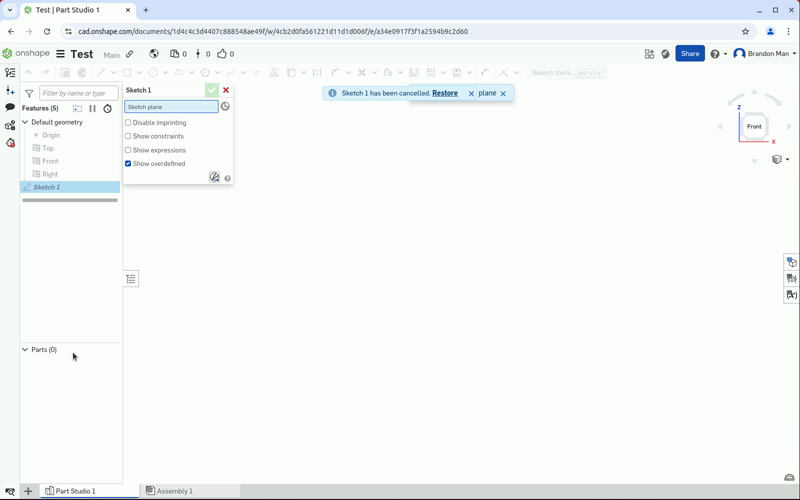
mouse_move(73, 163)
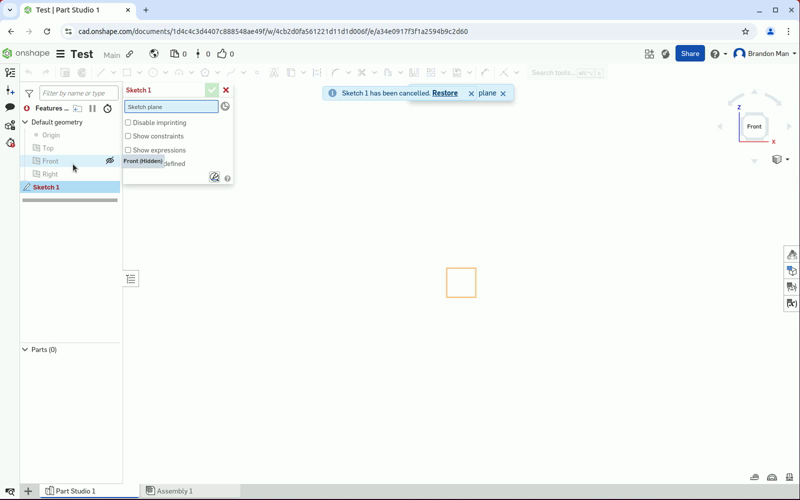
click(73, 163)
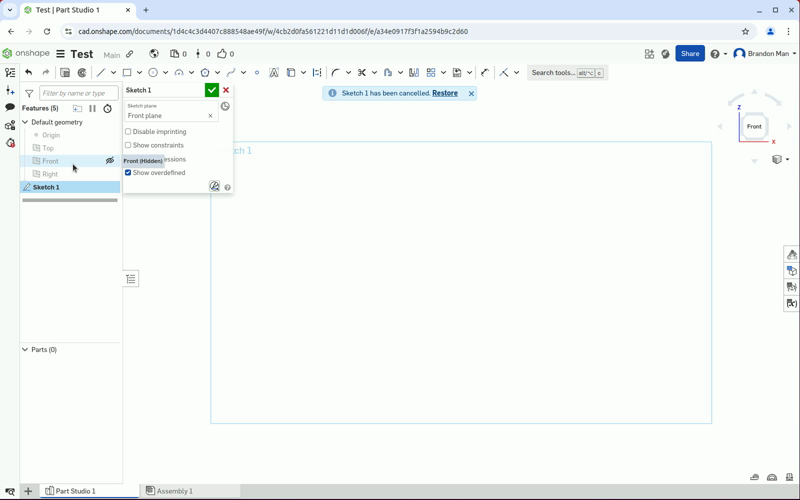
mouse_move(73, 352)
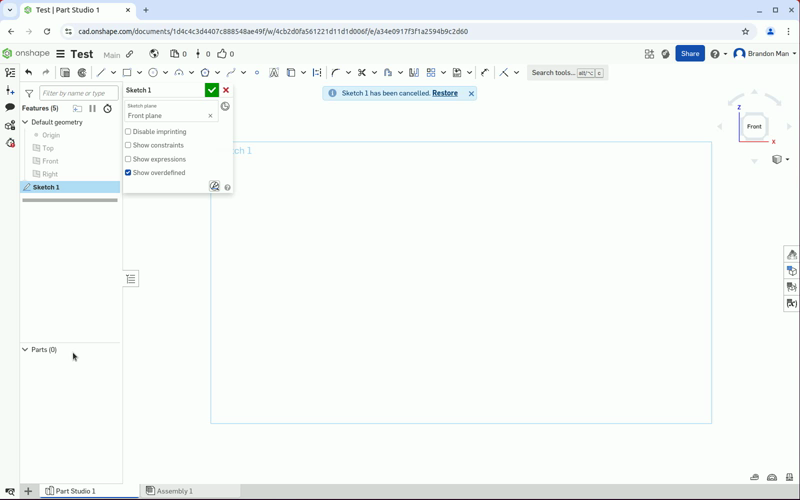
key(y)
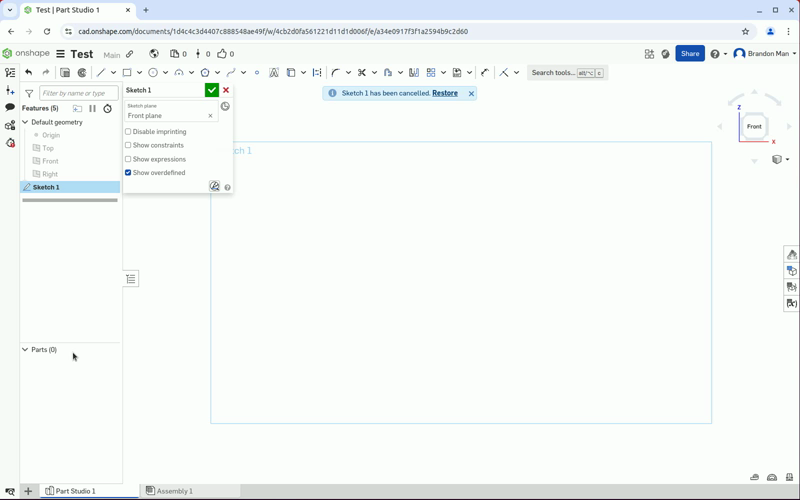
key(l)
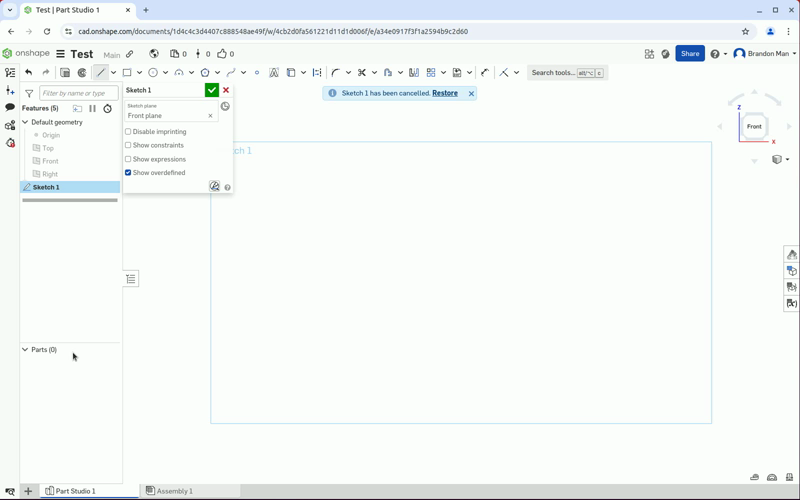
key_down(shift)
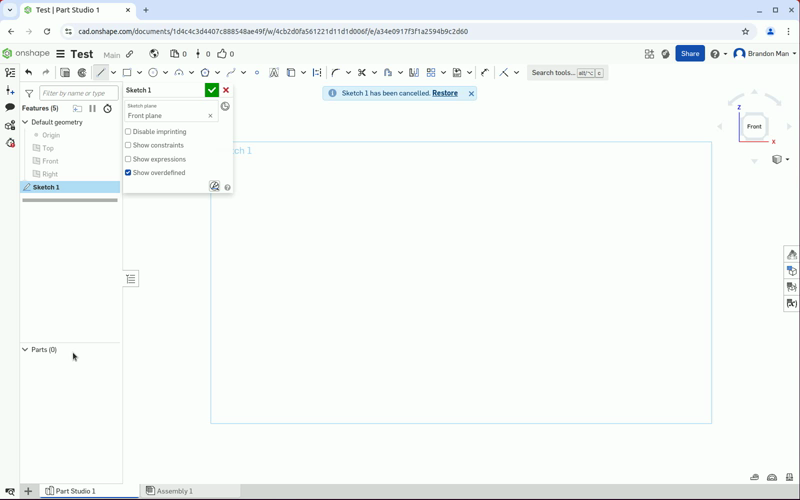
mouse_move(431, 273)
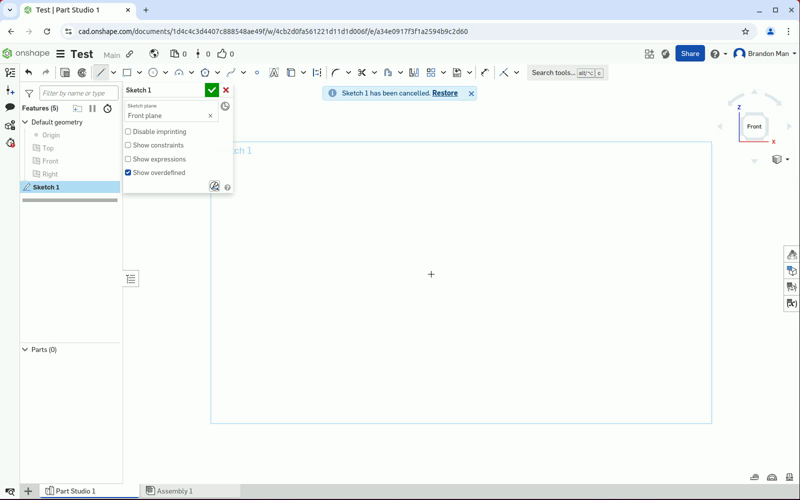
click(431, 273)
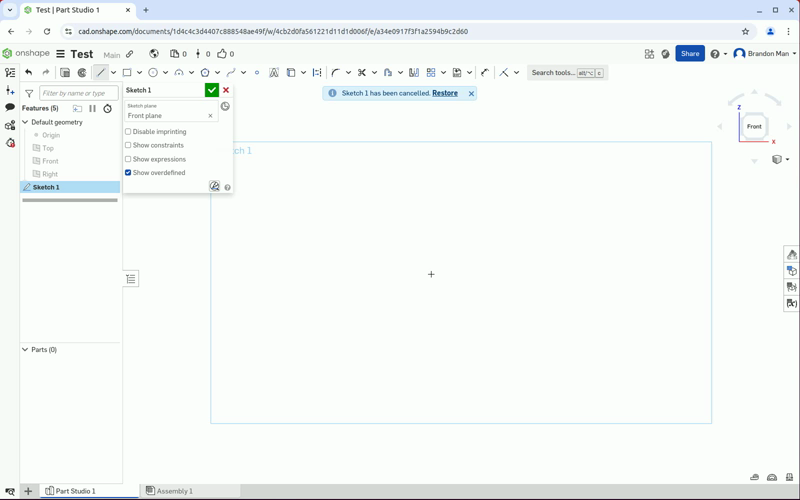
key_up(shift)
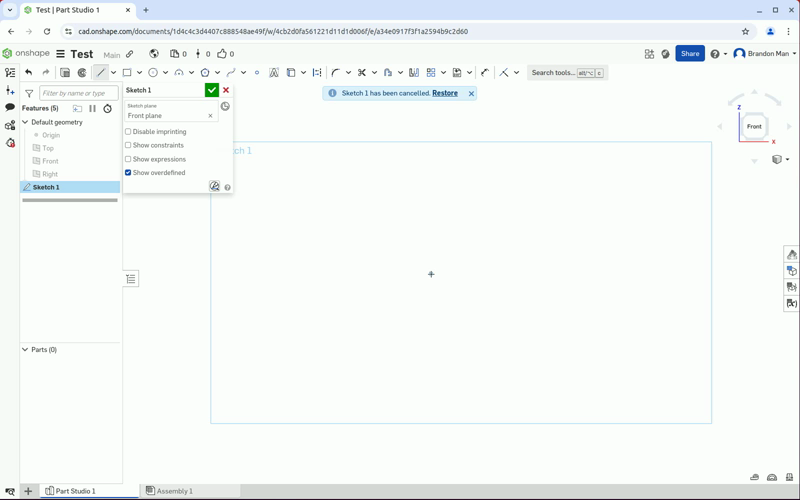
key_down(shift)
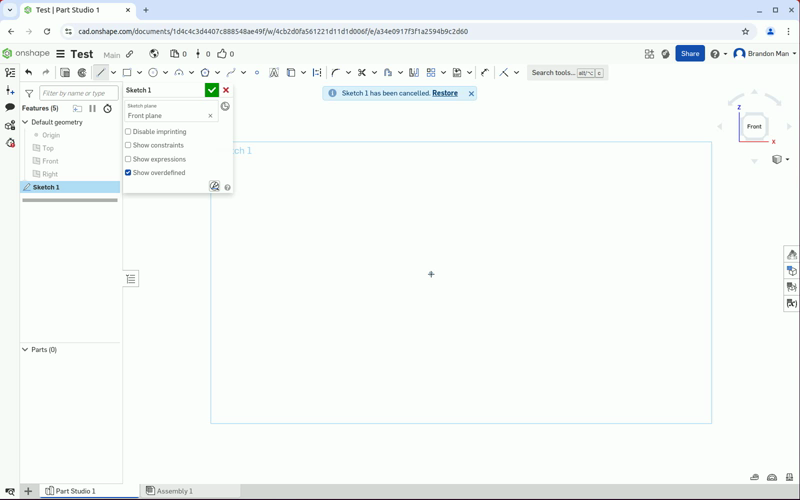
mouse_move(573, 273)
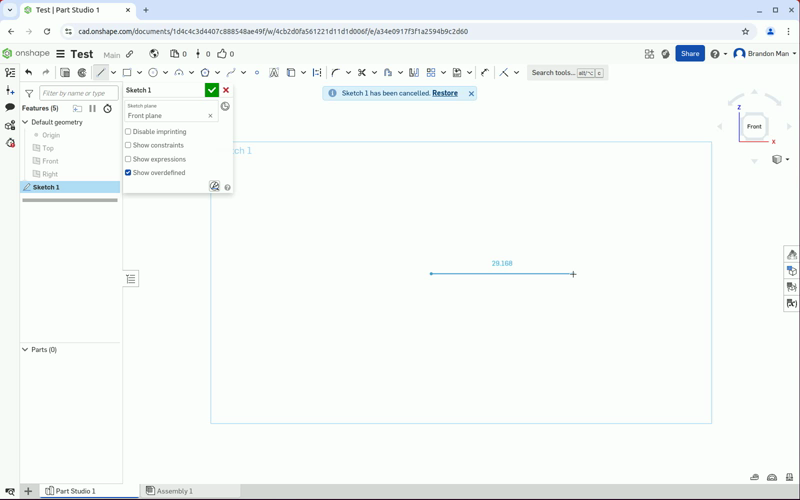
click(573, 273)
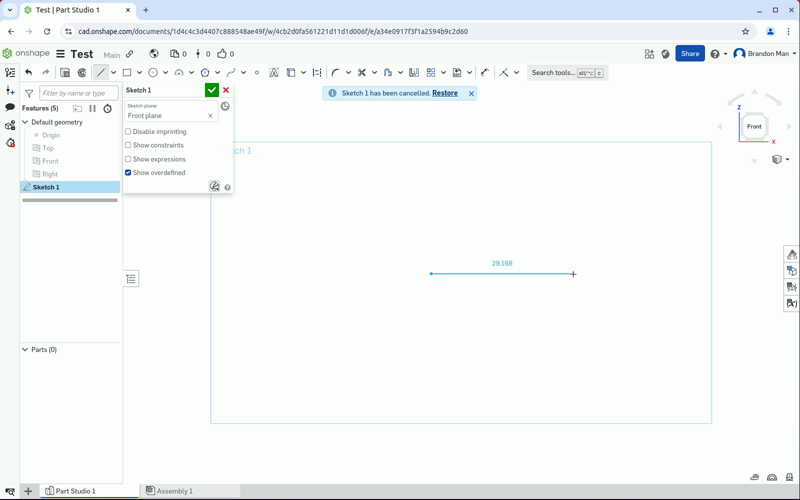
key_up(shift)
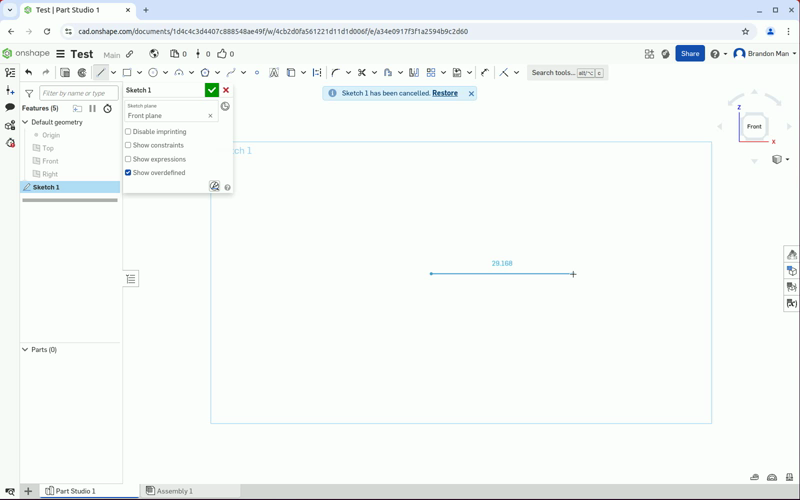
key_down(shift)
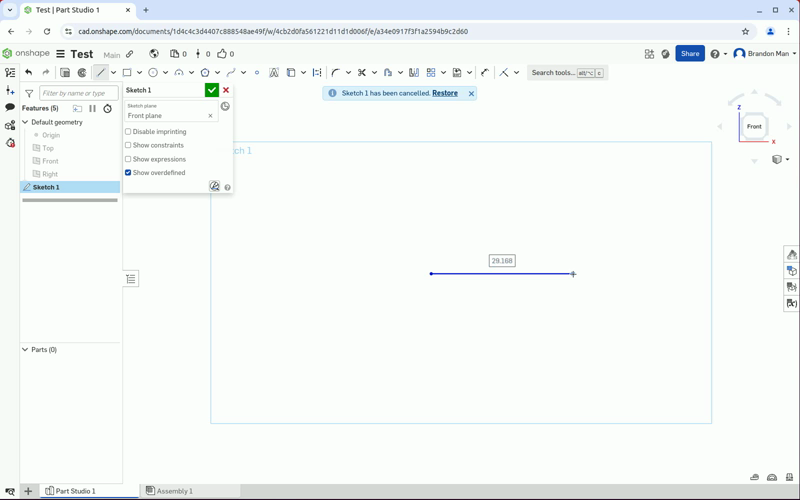
mouse_move(589, 273)
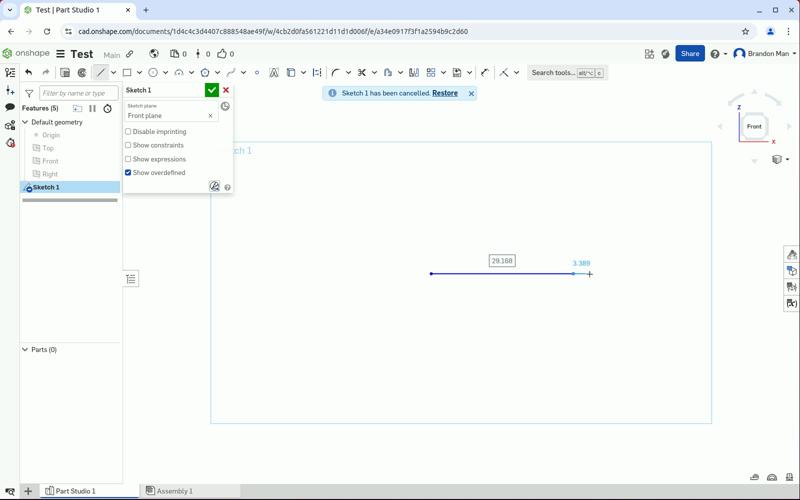
mouse_move(573, 264)
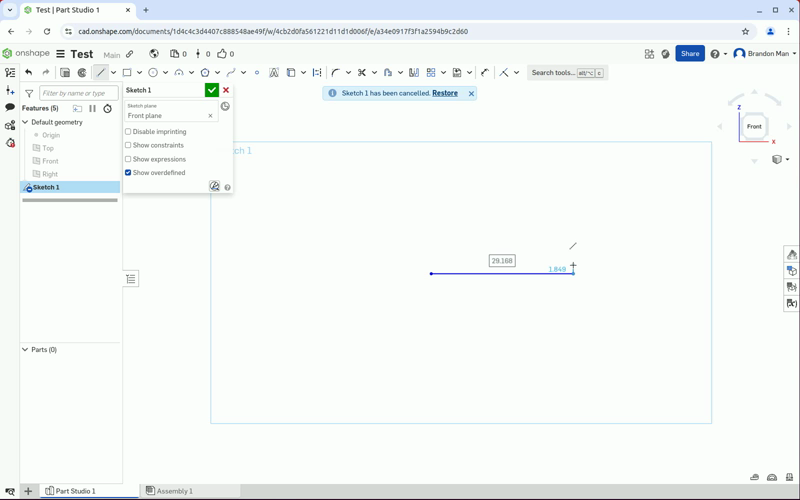
click(573, 264)
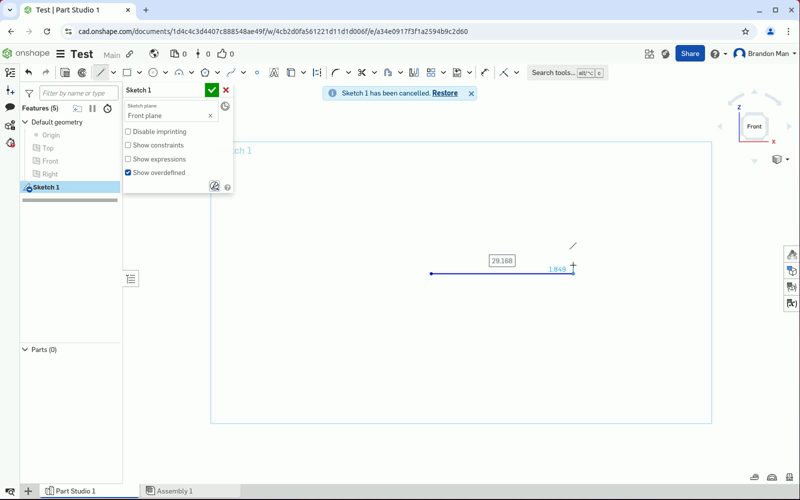
key_up(shift)
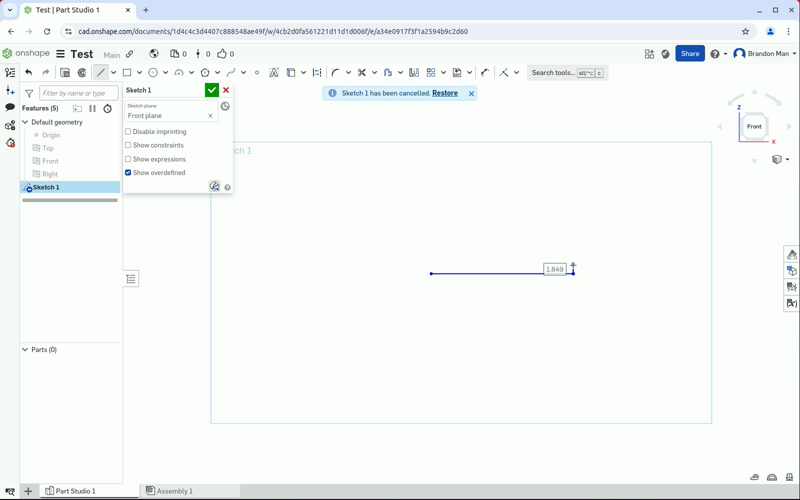
key_down(shift)
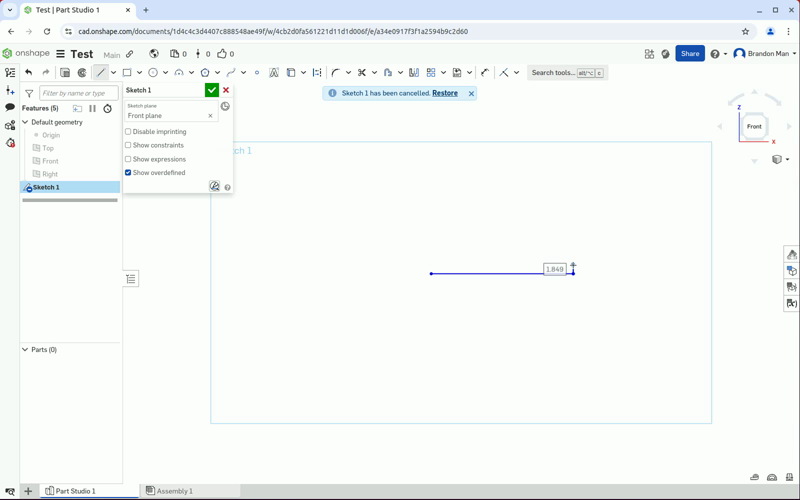
mouse_move(431, 264)
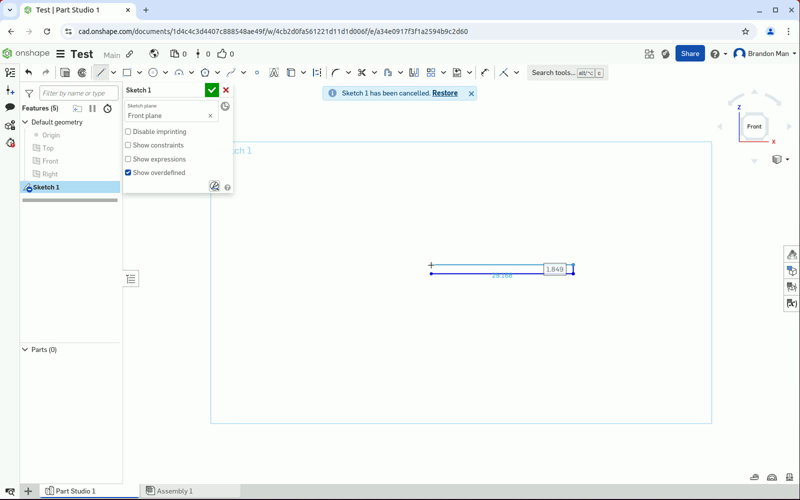
click(431, 264)
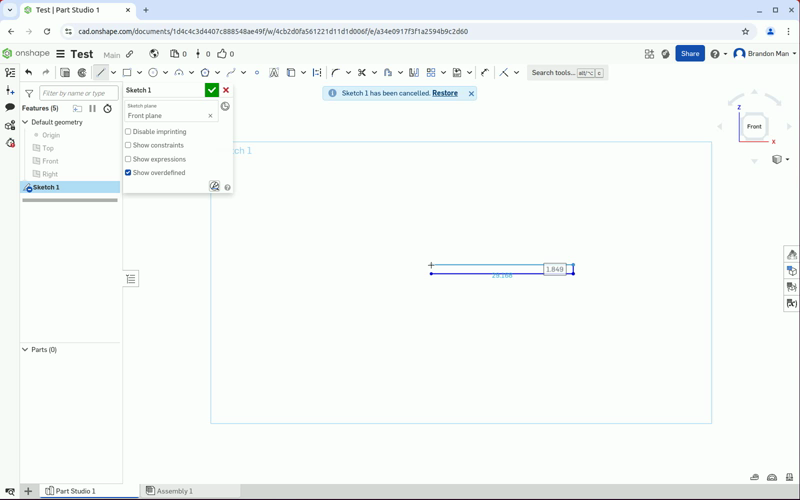
key_up(shift)
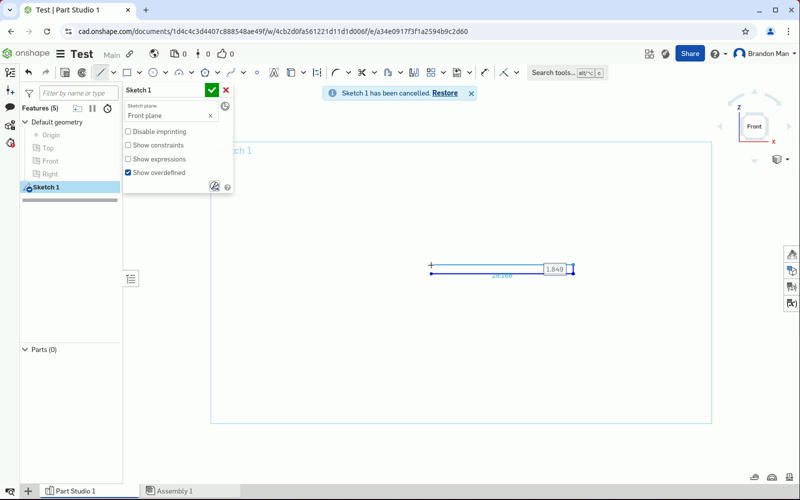
mouse_move(461, 264)
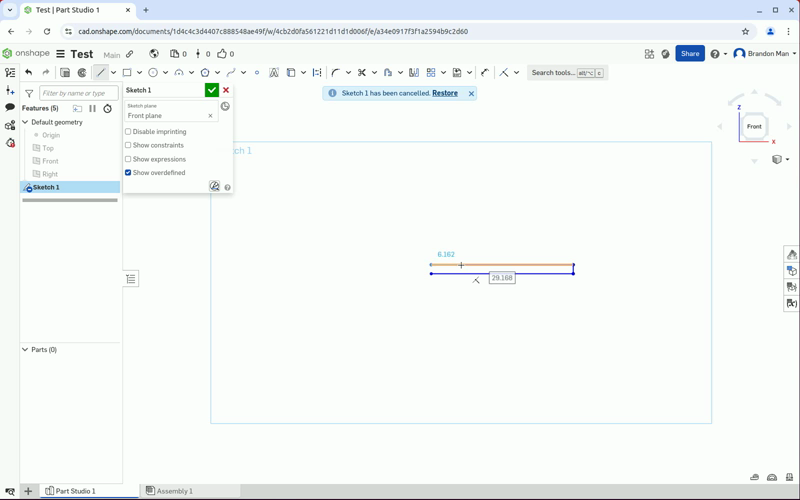
key_down(shift)
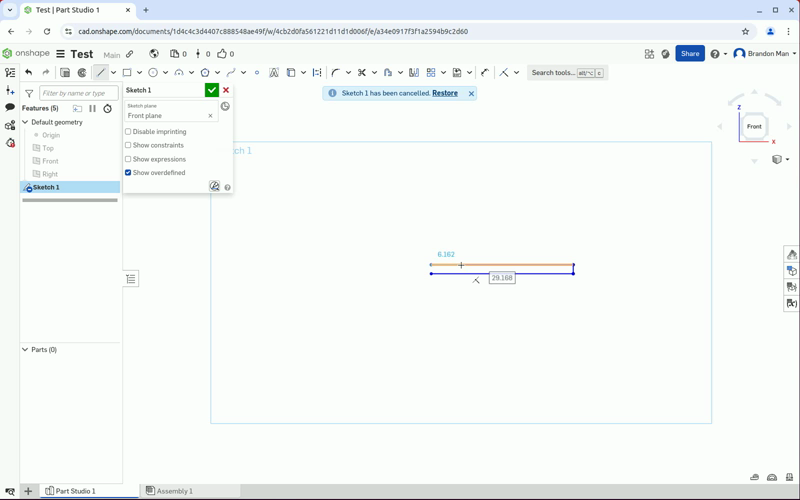
mouse_move(431, 273)
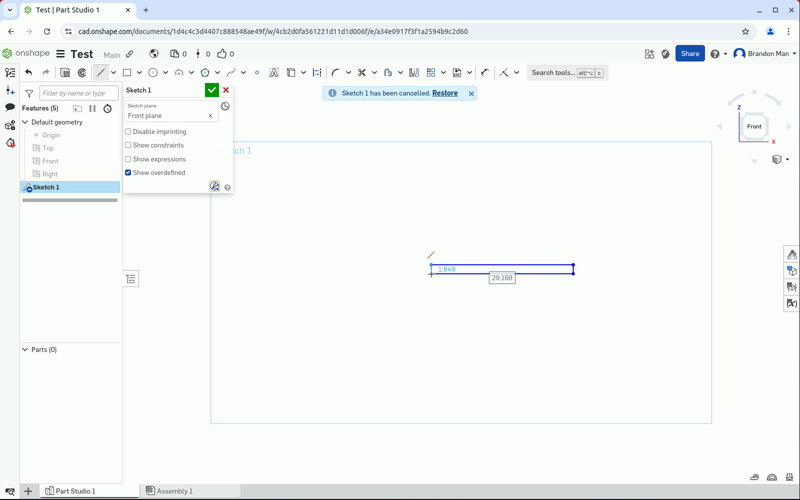
key_up(shift)
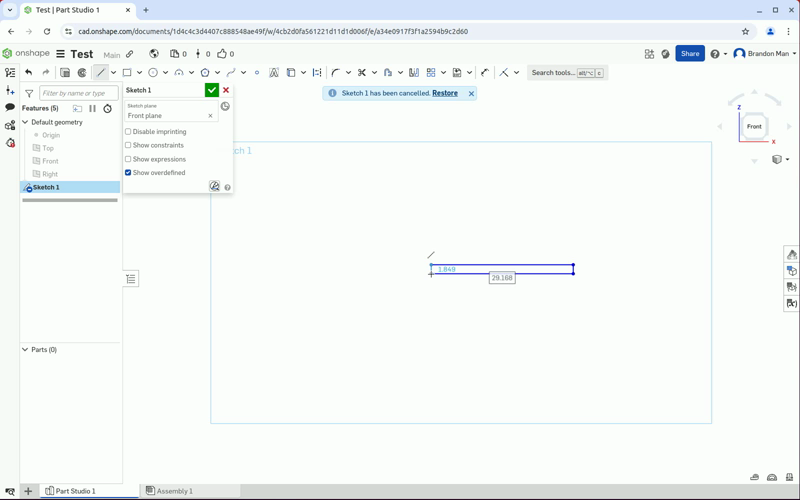
click(431, 273)
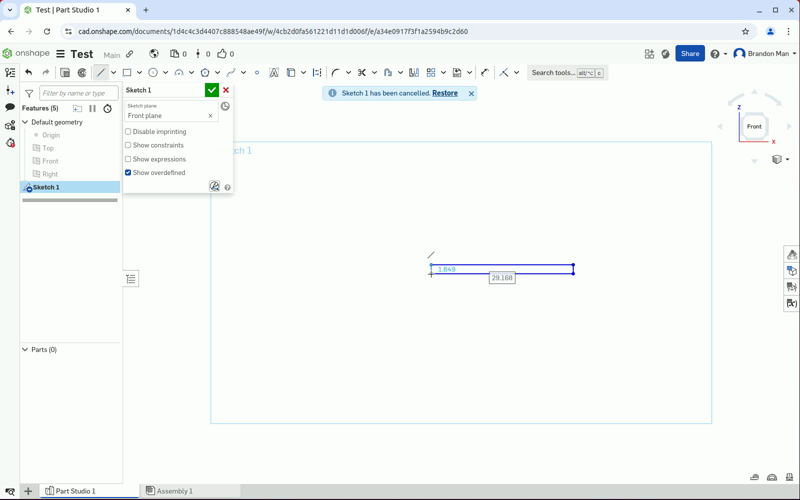
key(esc)
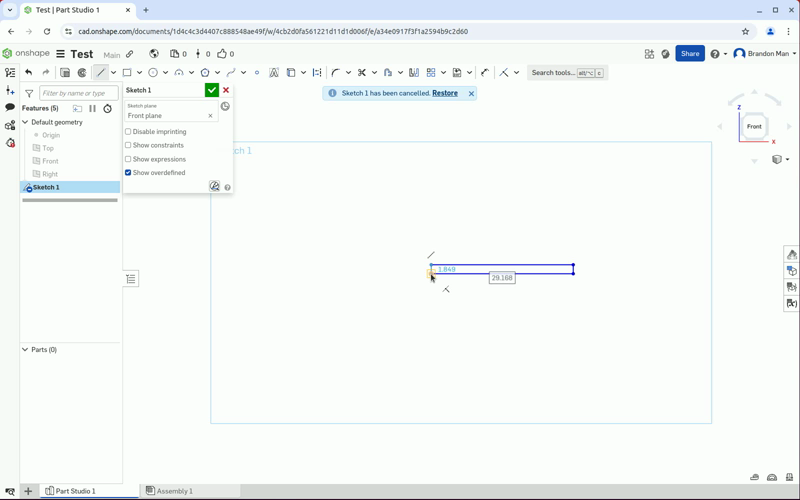
mouse_move(496, 270)
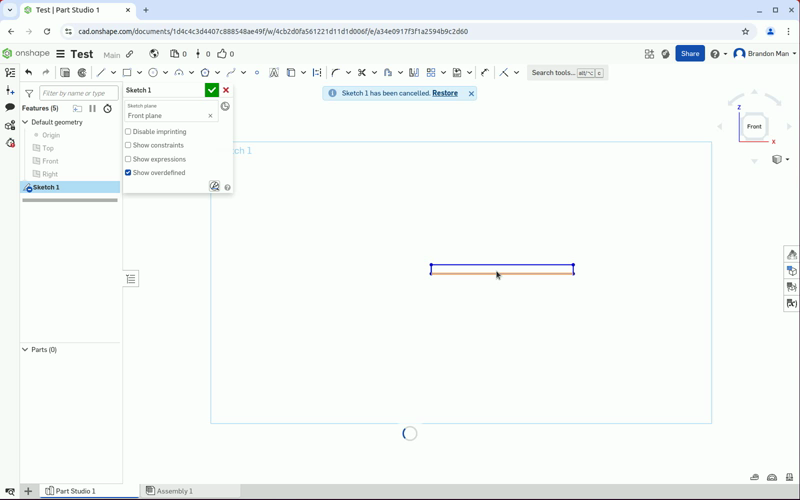
scroll(6)
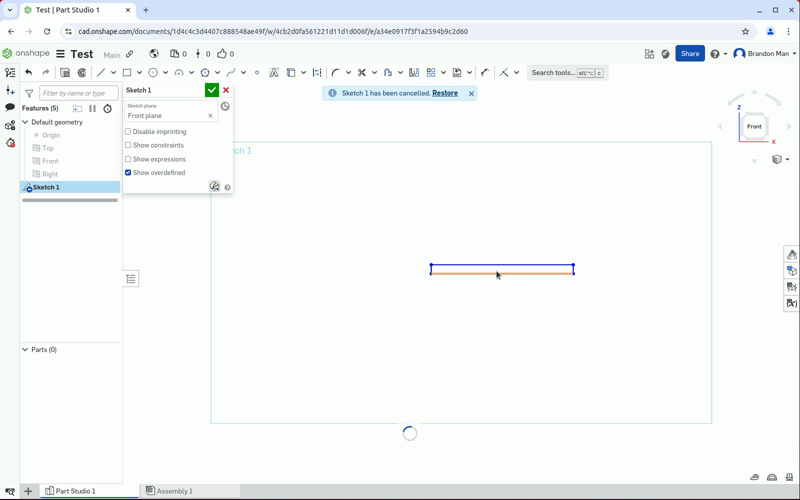
scroll(6)
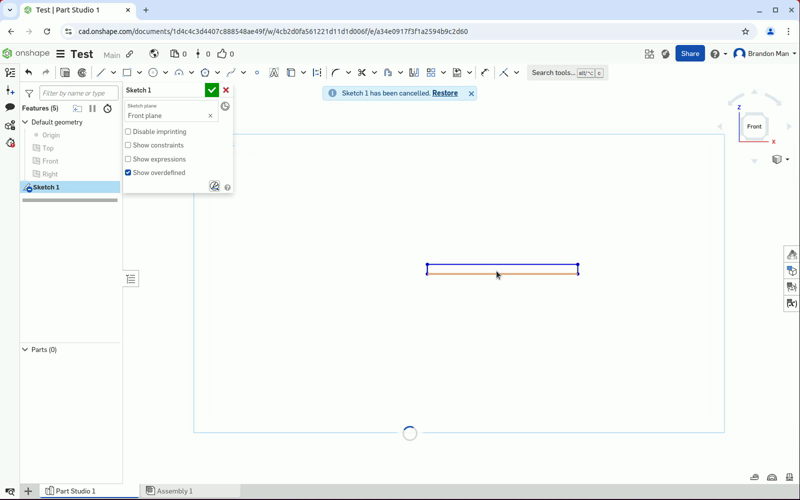
scroll(6)
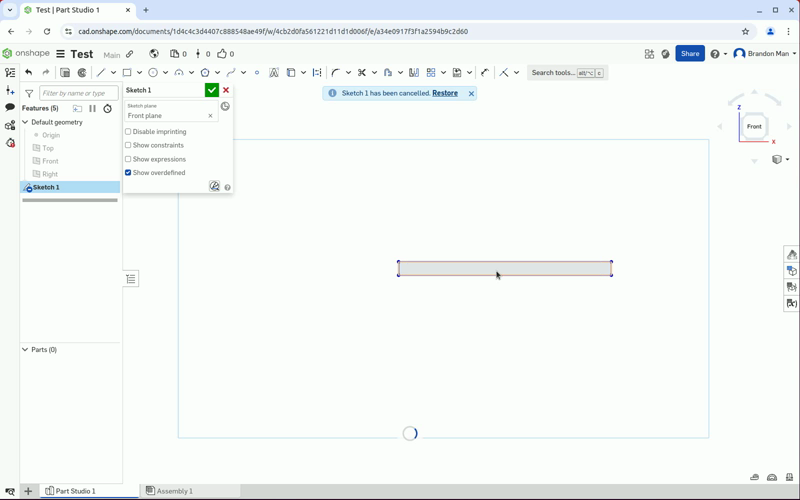
scroll(6)
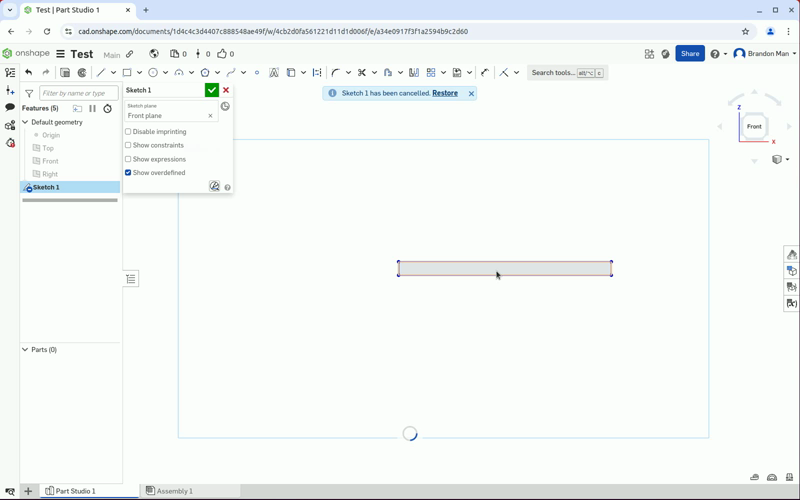
scroll(6)
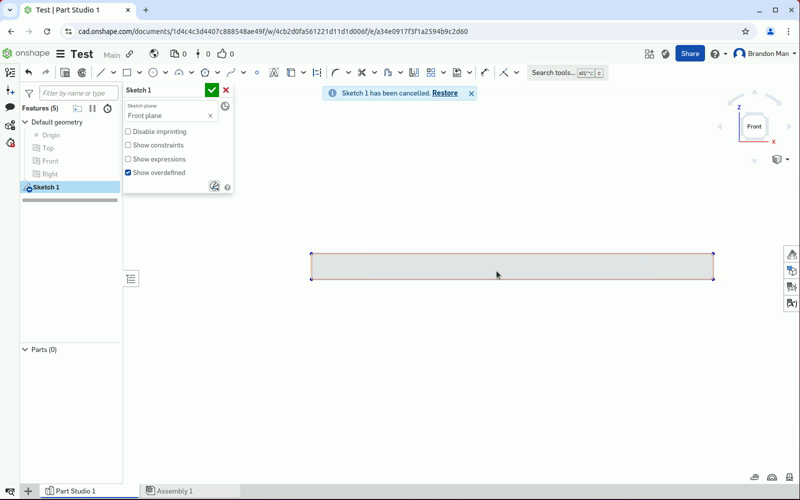
scroll(6)
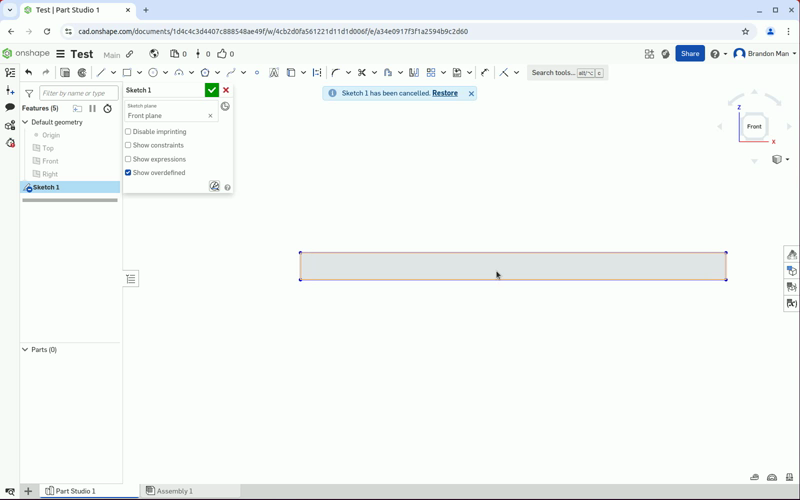
scroll(6)
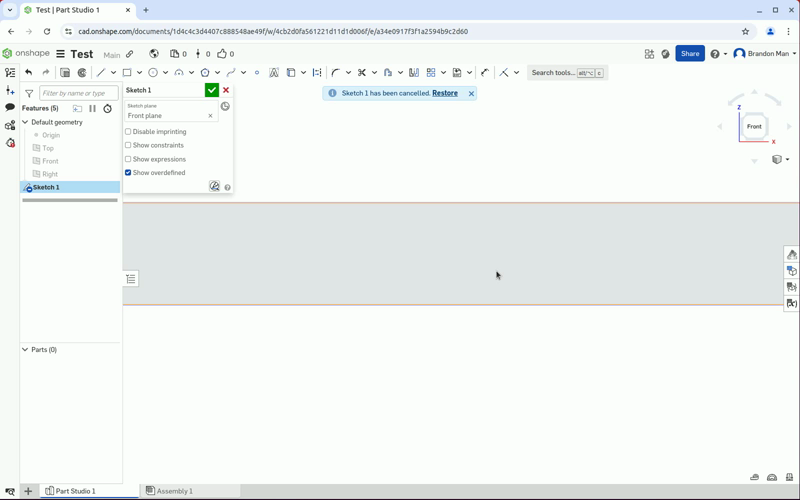
click(496, 270)
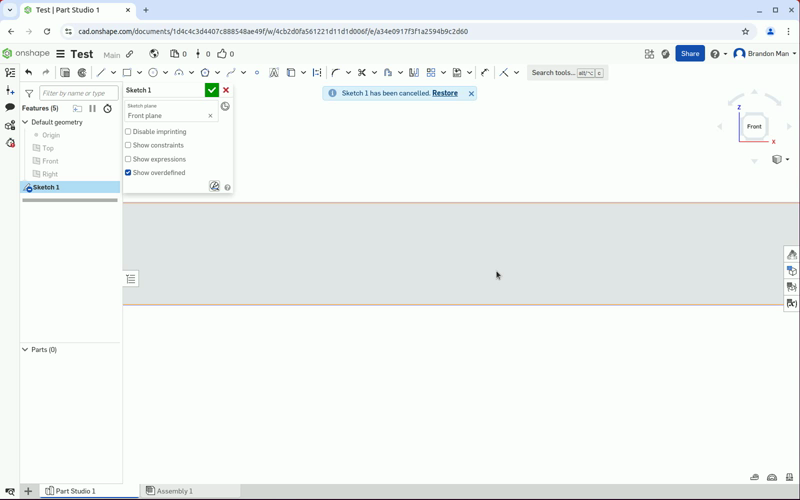
scroll(-6)
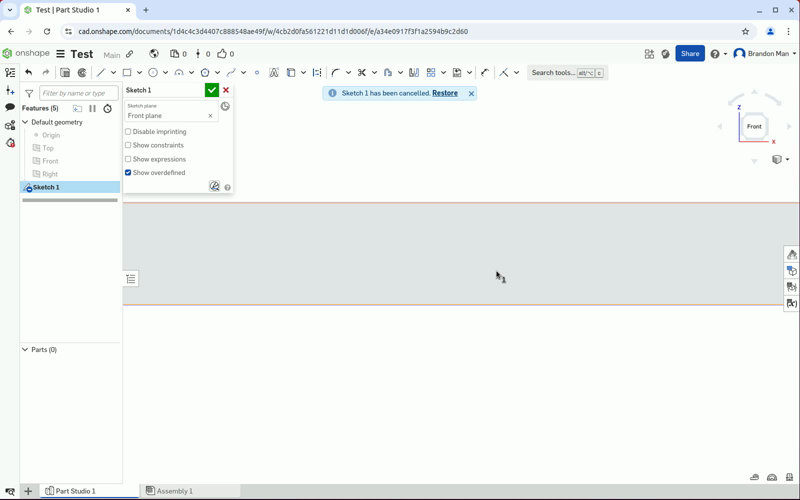
scroll(-6)
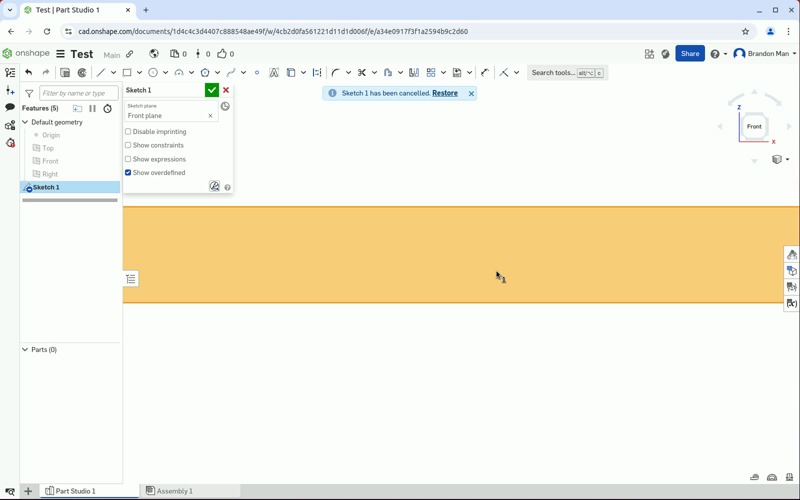
scroll(-6)
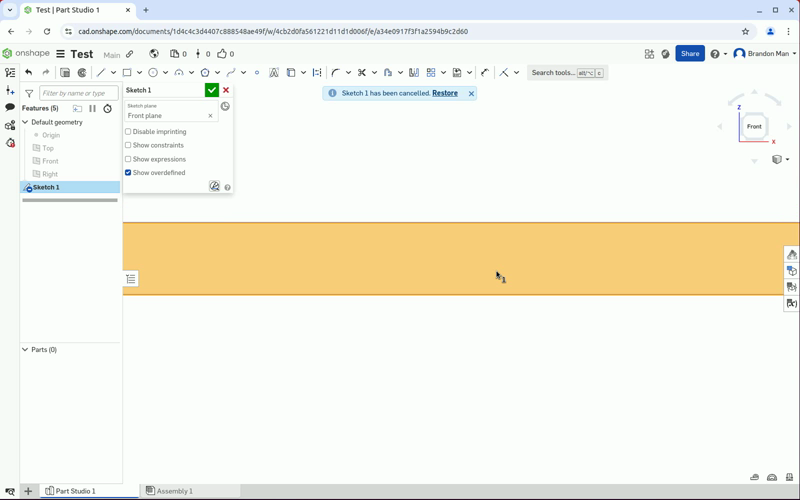
scroll(-6)
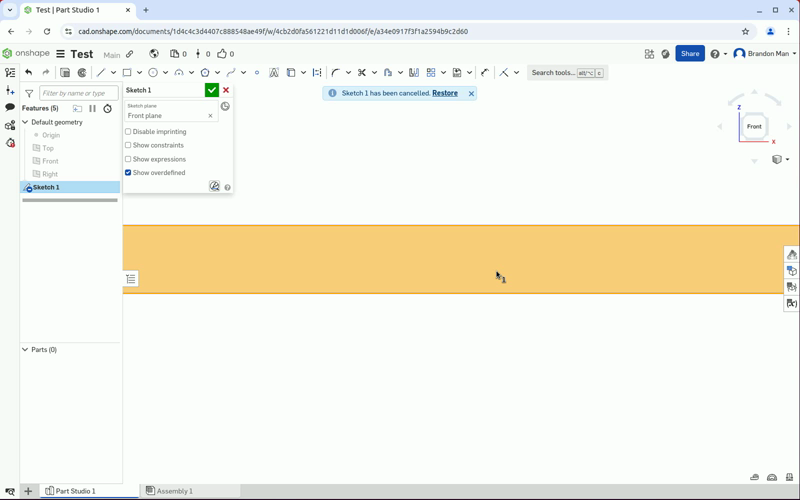
scroll(-6)
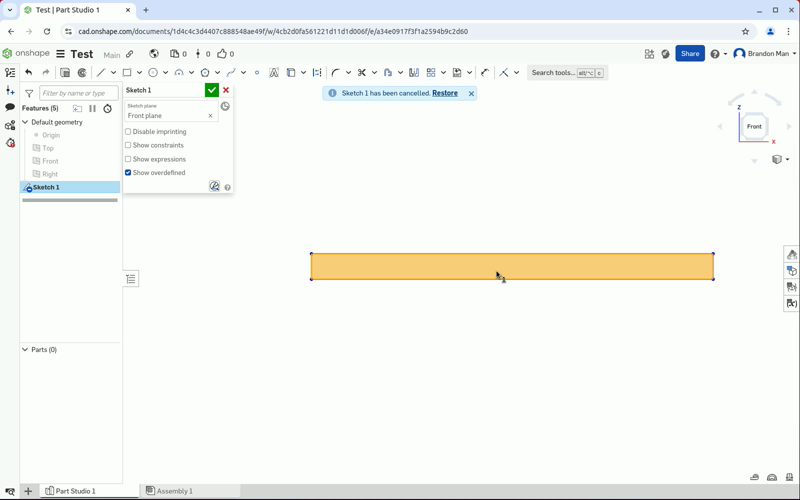
scroll(-6)
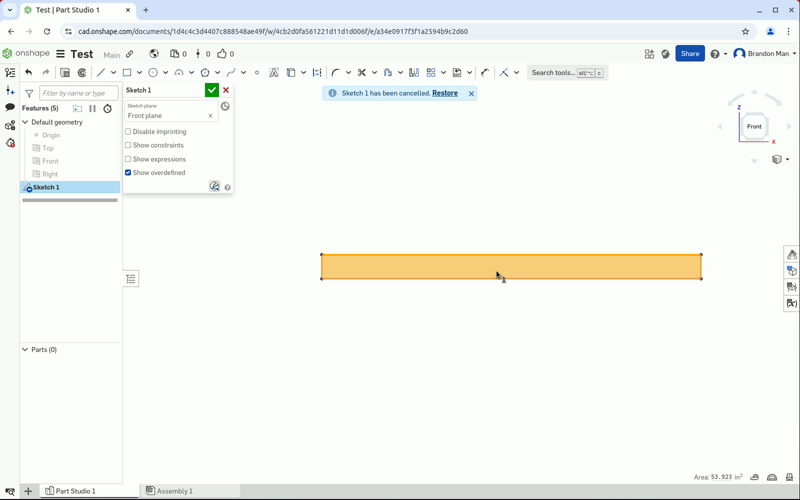
scroll(-6)
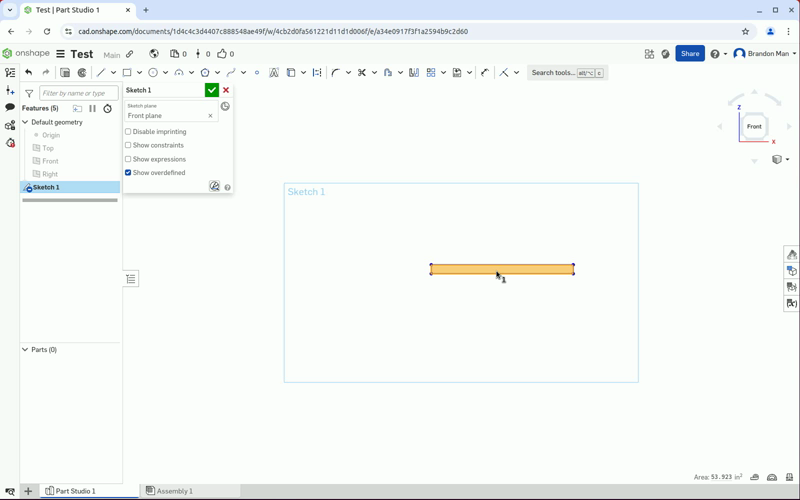
mouse_move(73, 352)
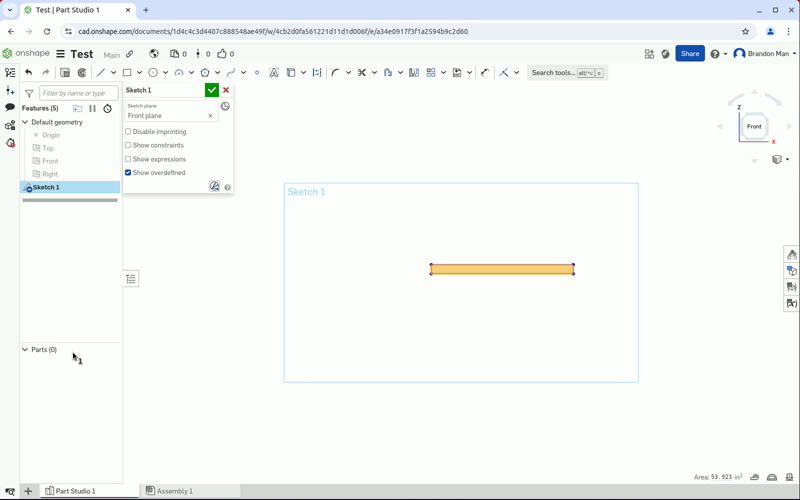
key(shift+y)
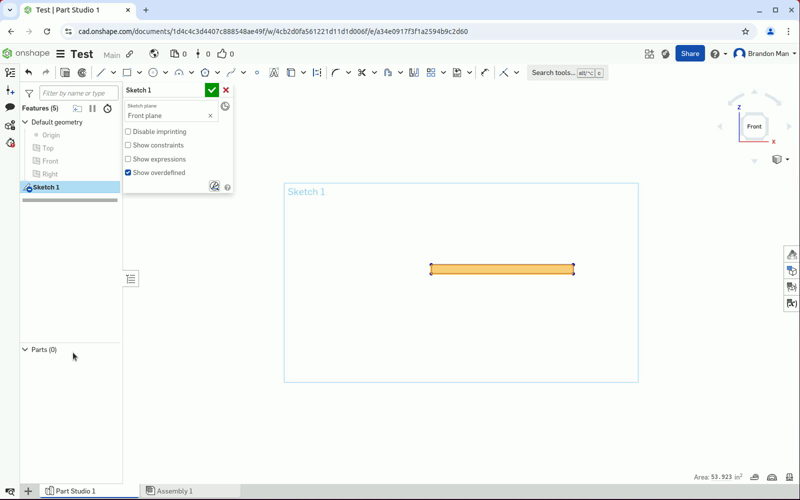
key(shift+e)
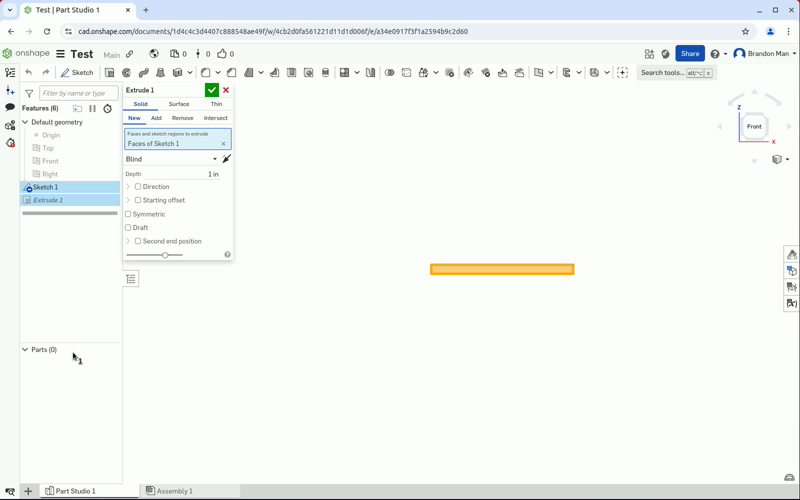
mouse_move(143, 106)
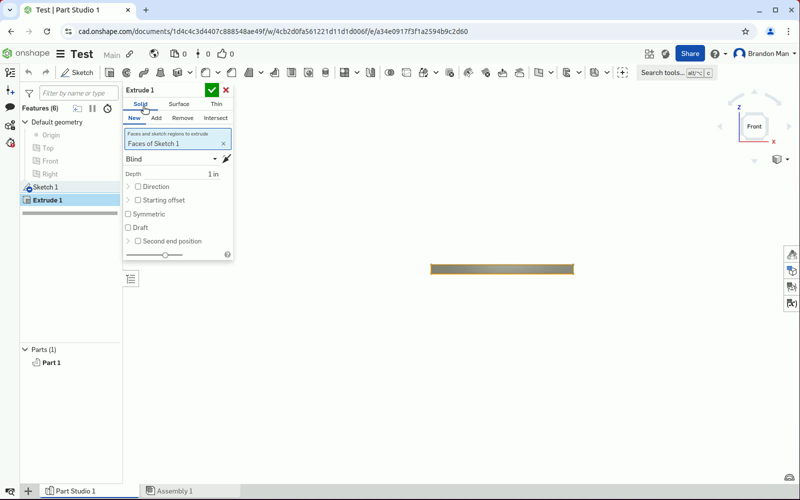
click(143, 106)
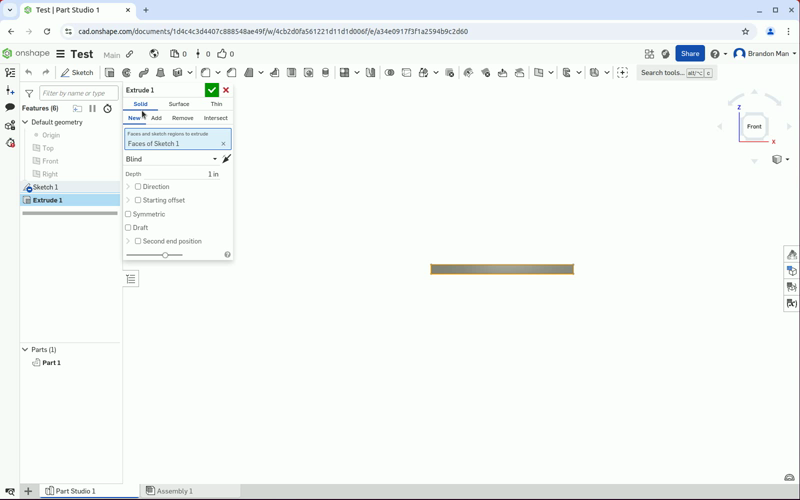
mouse_move(137, 120)
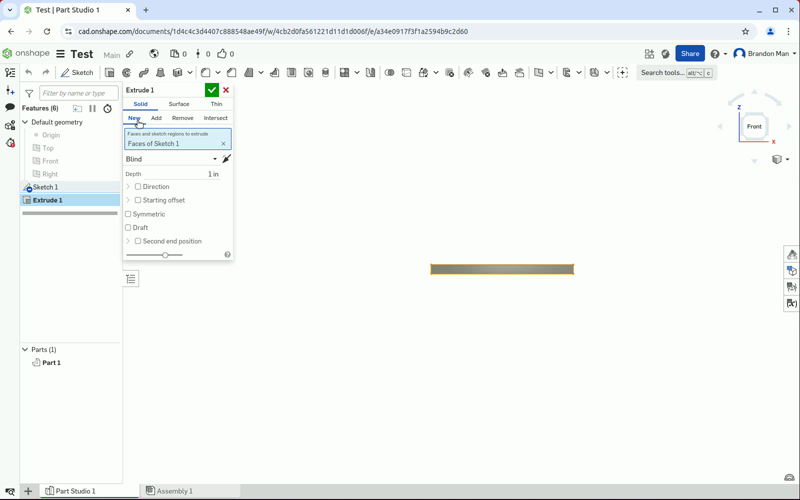
click(137, 120)
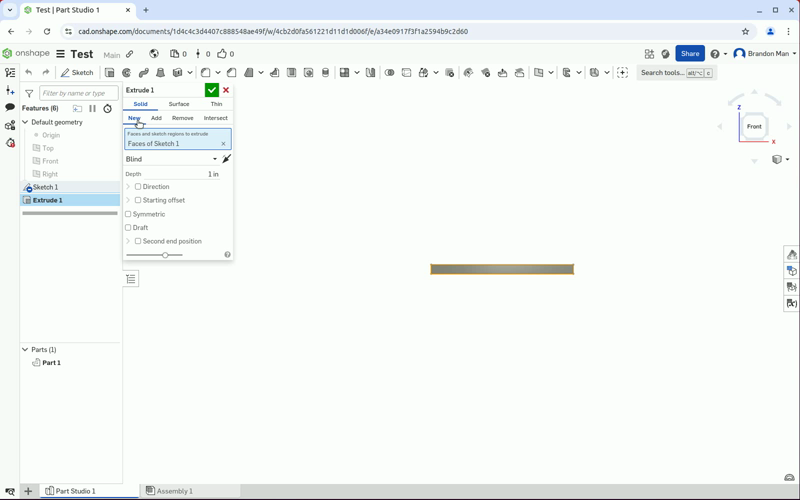
key(tab, 4)
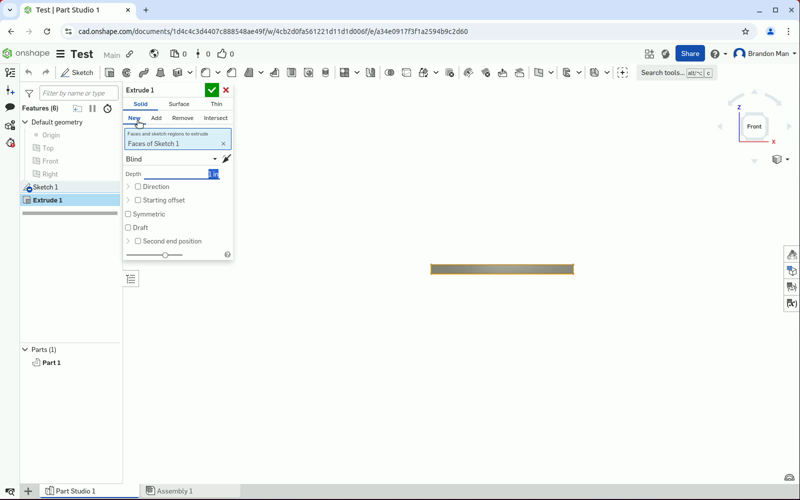
text(0.963)
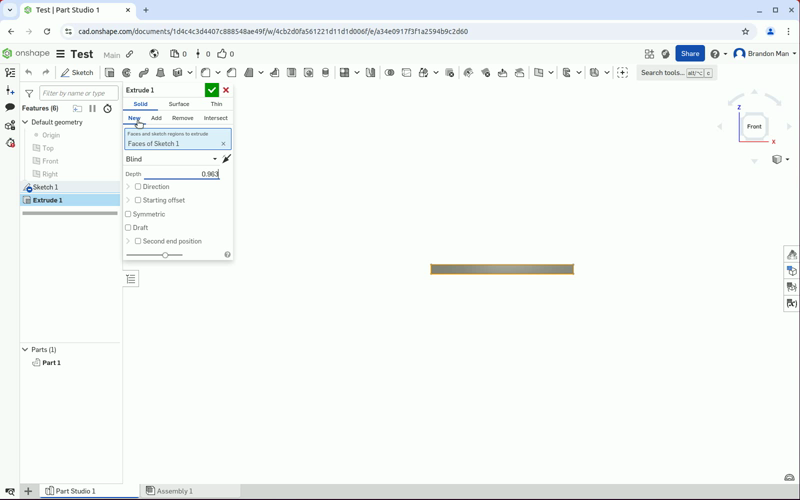
key(enter)
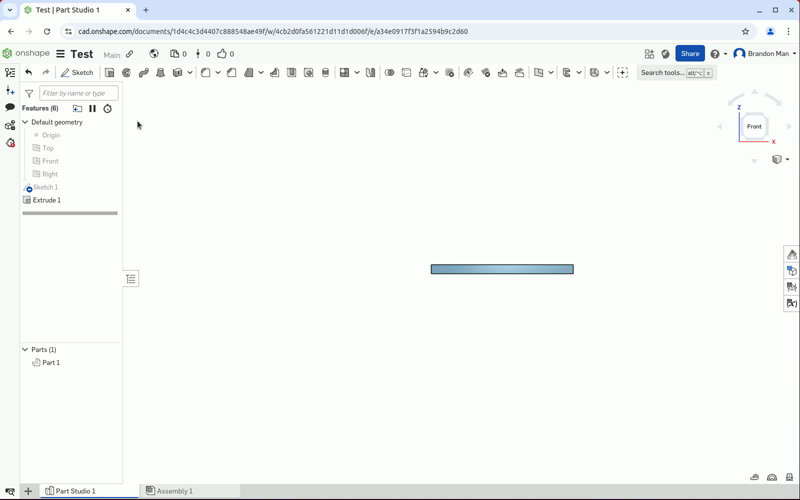
key(shift+h)
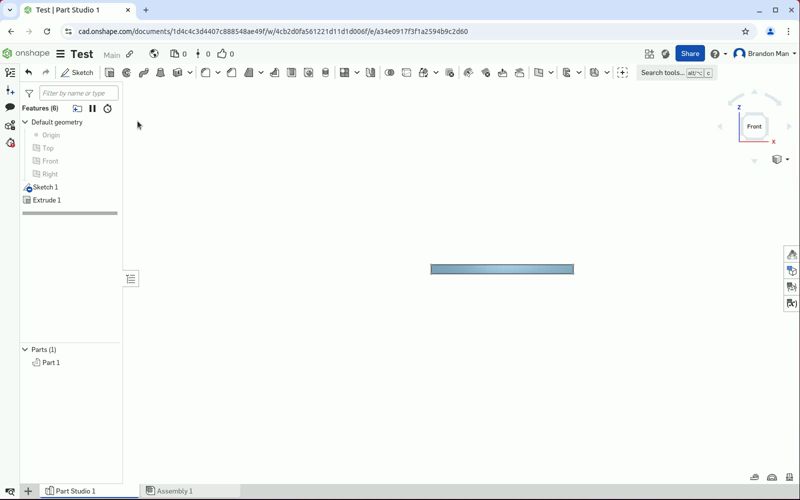
key(shift+h)
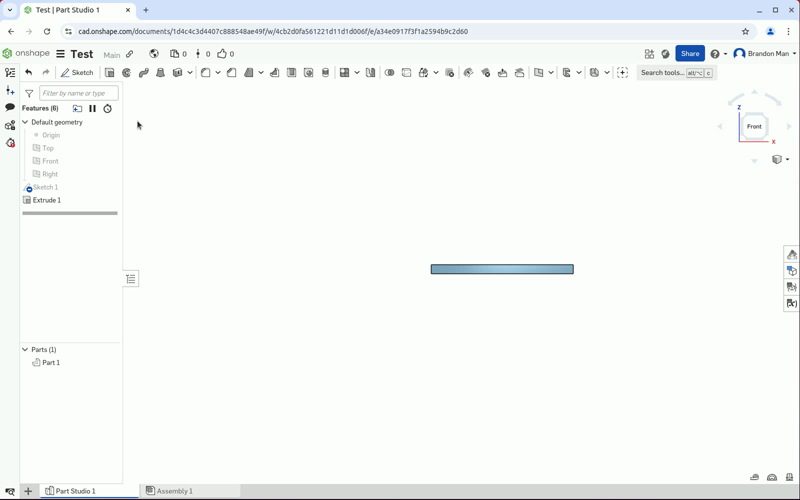
mouse_move(73, 189)
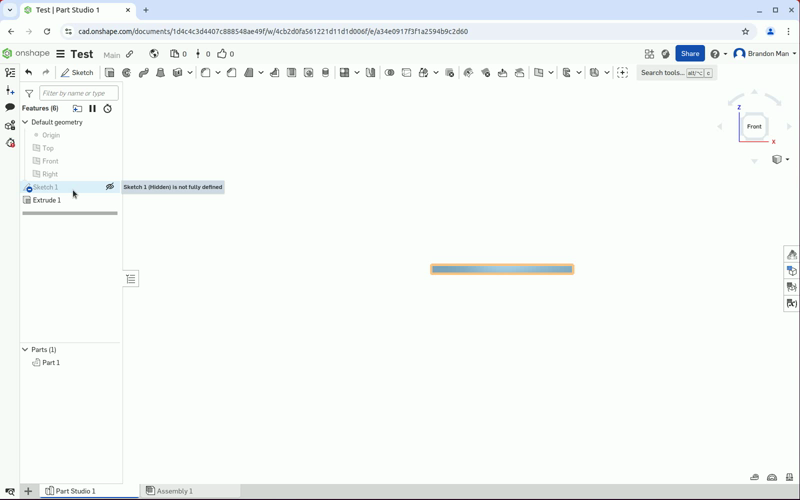
click(73, 189)
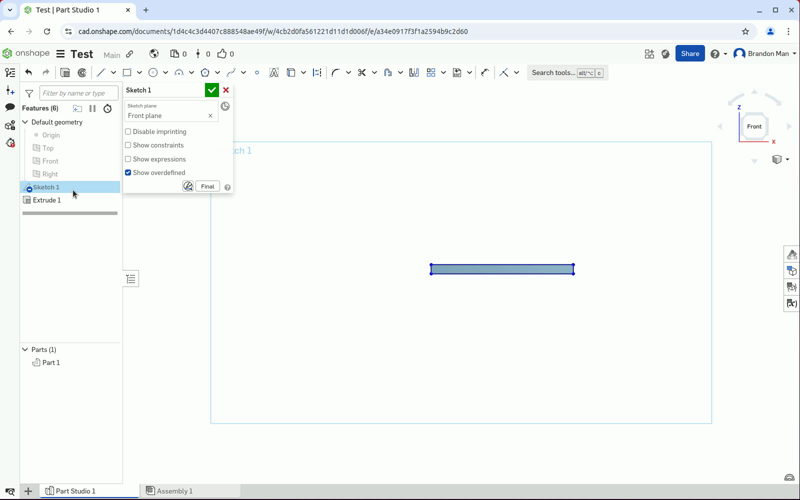
mouse_move(229, 92)
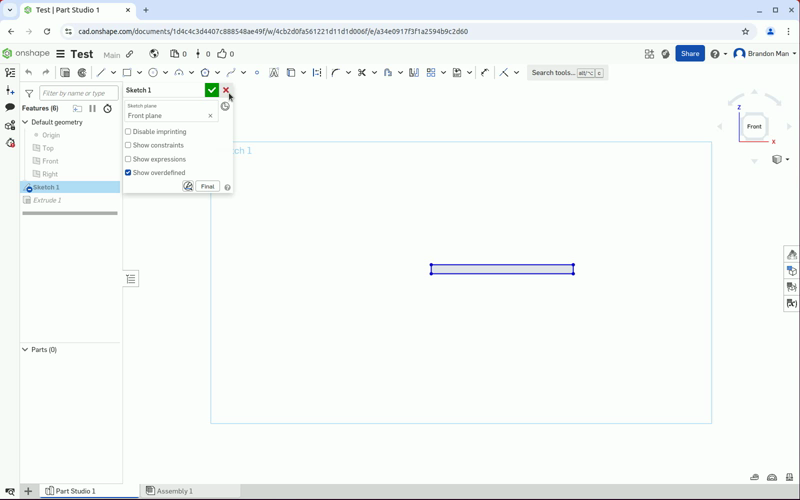
click(229, 92)
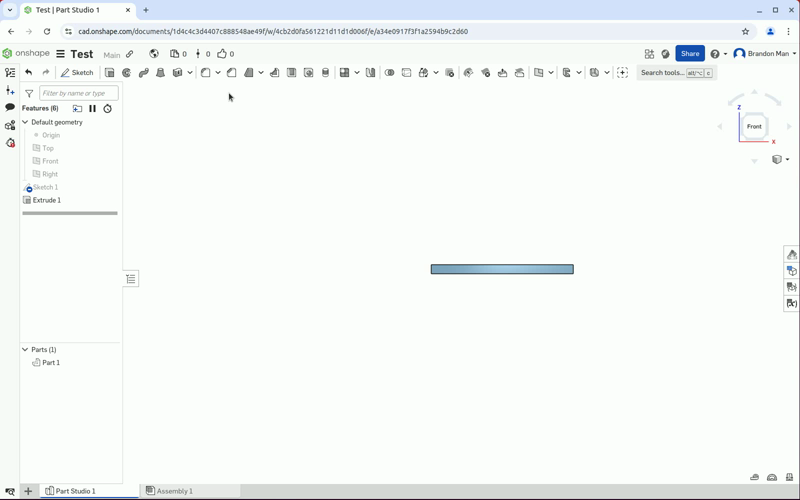
mouse_move(73, 352)
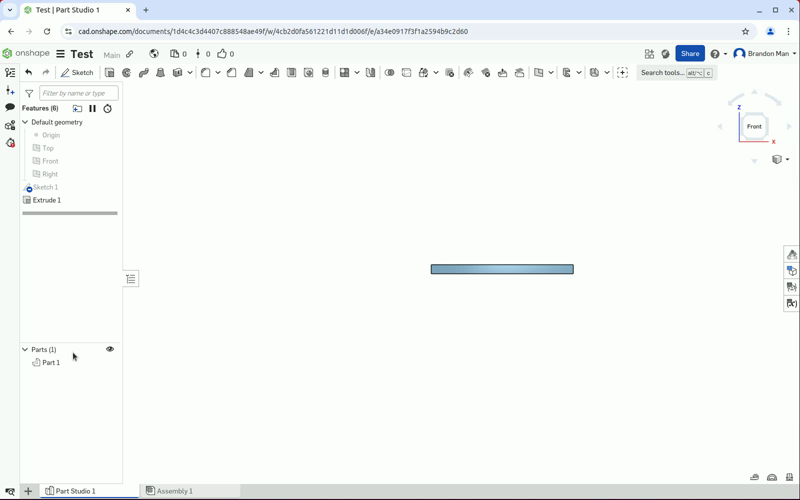
key(y)
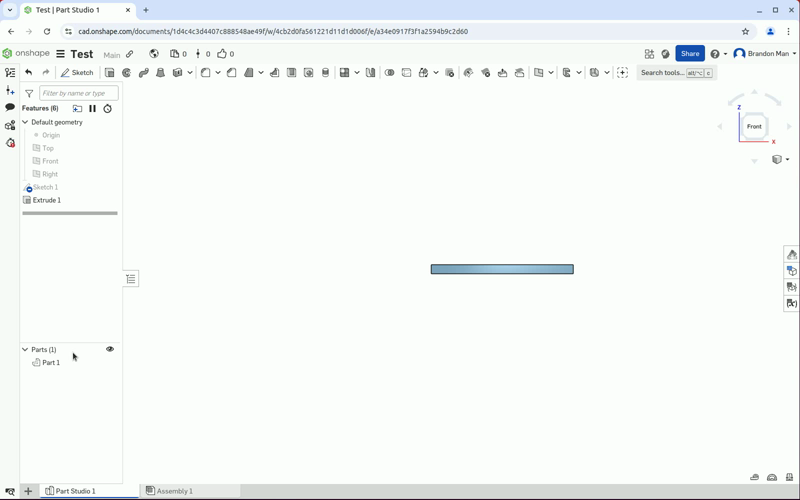
key(shift+p)
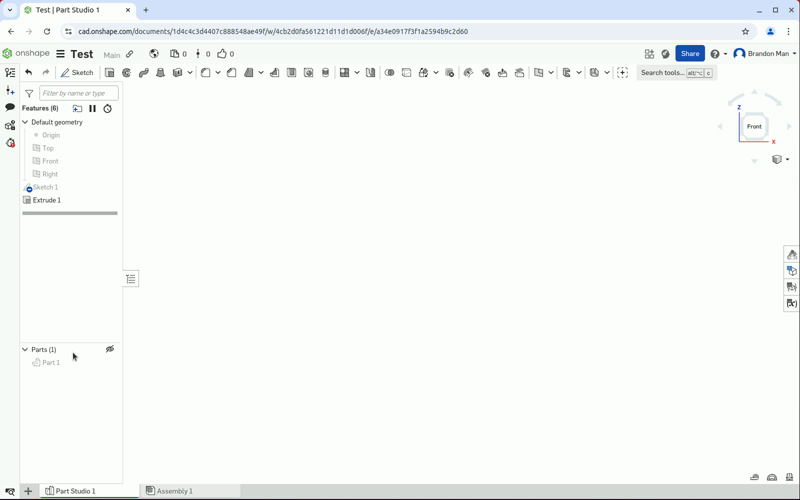
key(space)
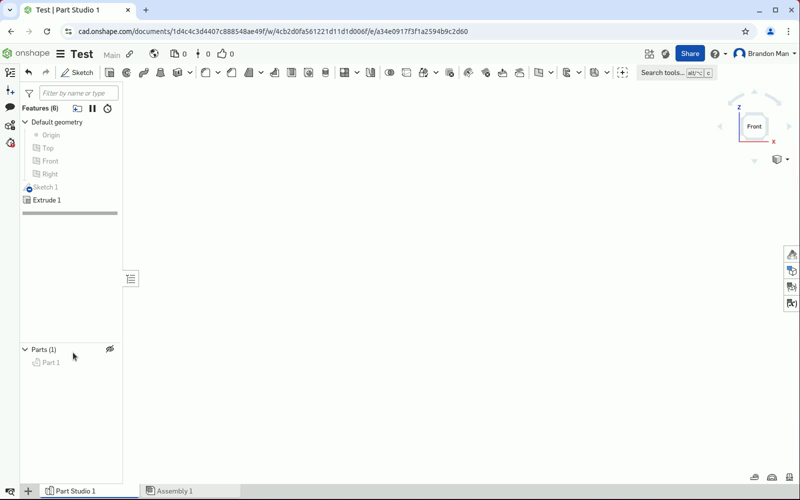
key_down(shift)
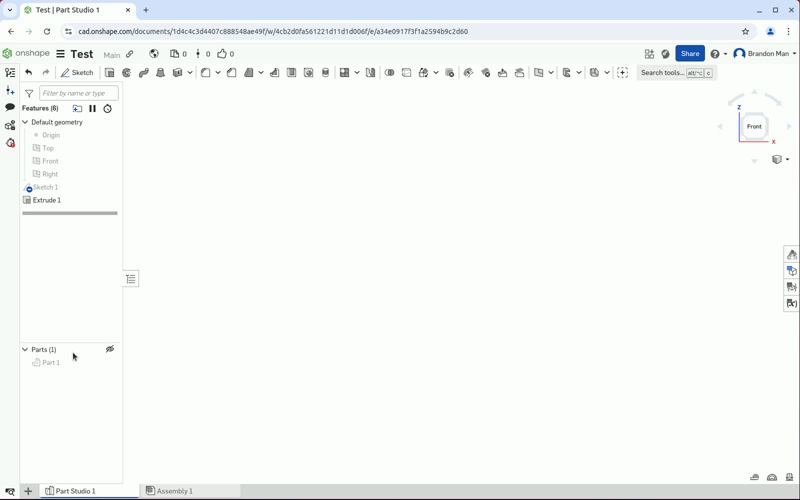
key(left)
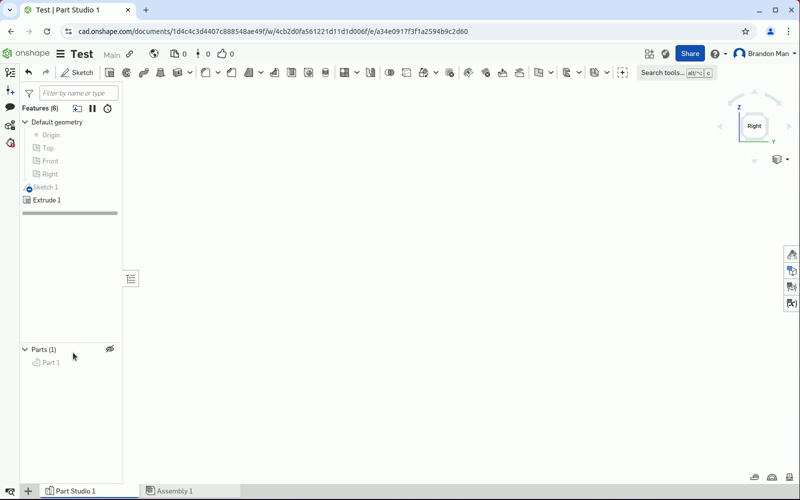
key_up(shift)
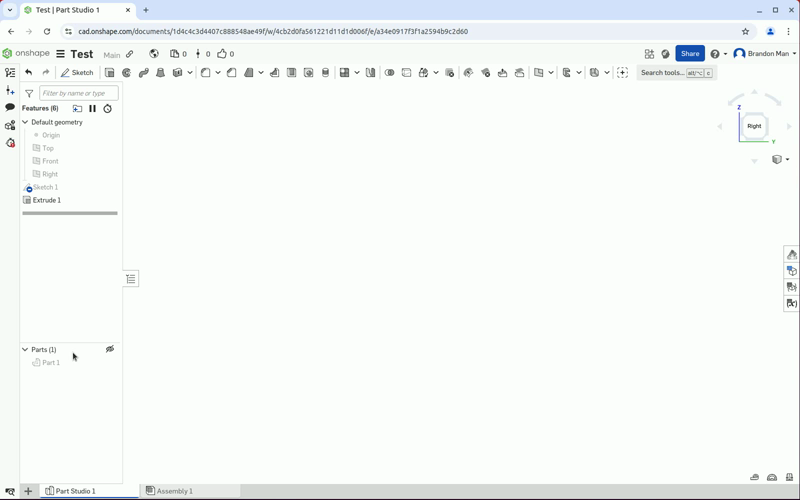
mouse_move(73, 352)
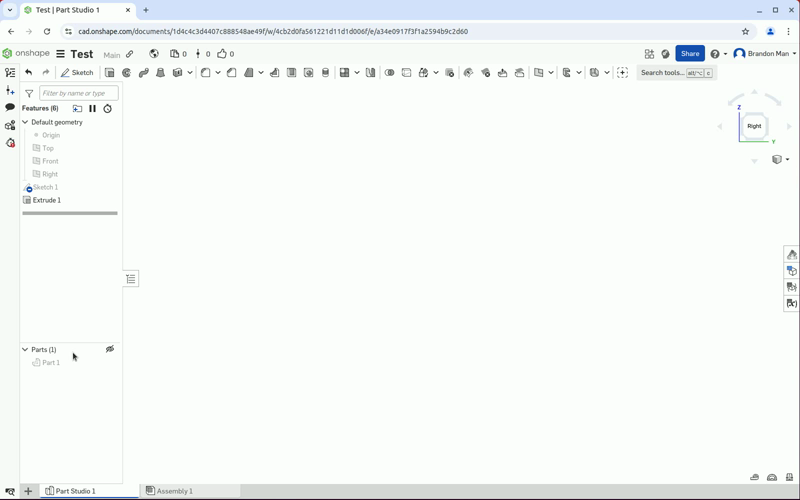
key(shift+y)
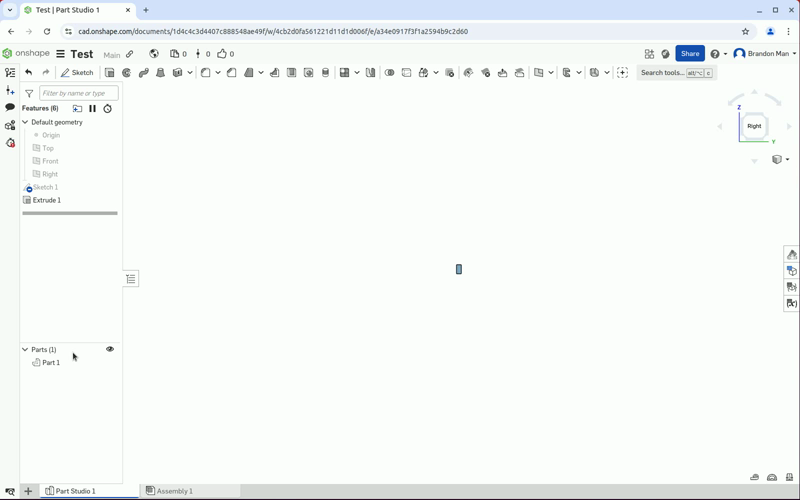
mouse_move(541, 75)
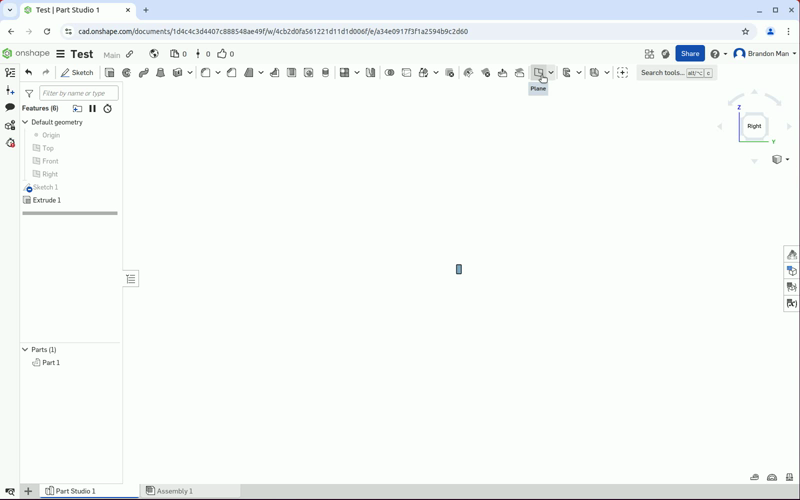
click(541, 75)
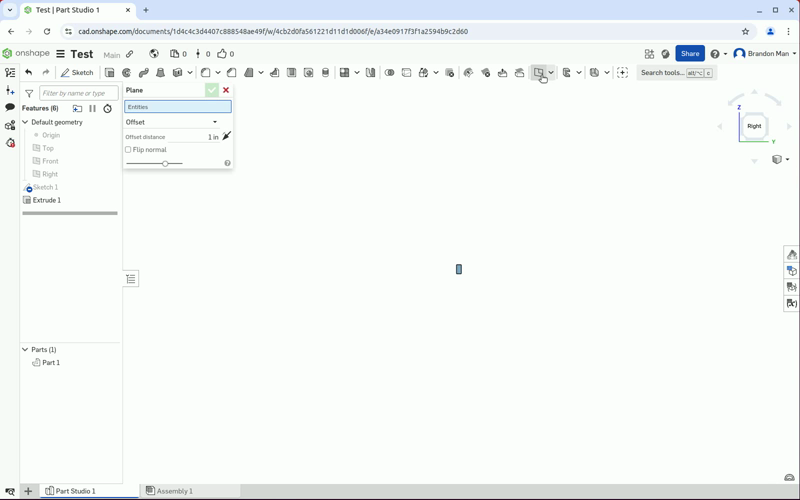
mouse_move(73, 176)
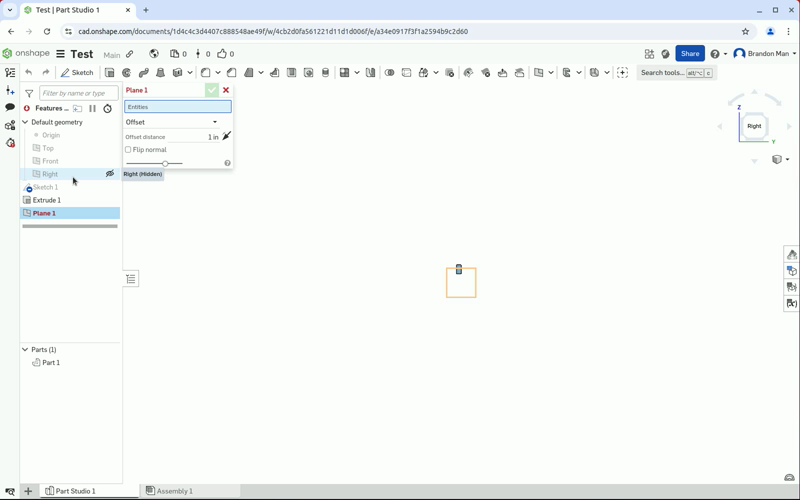
click(73, 176)
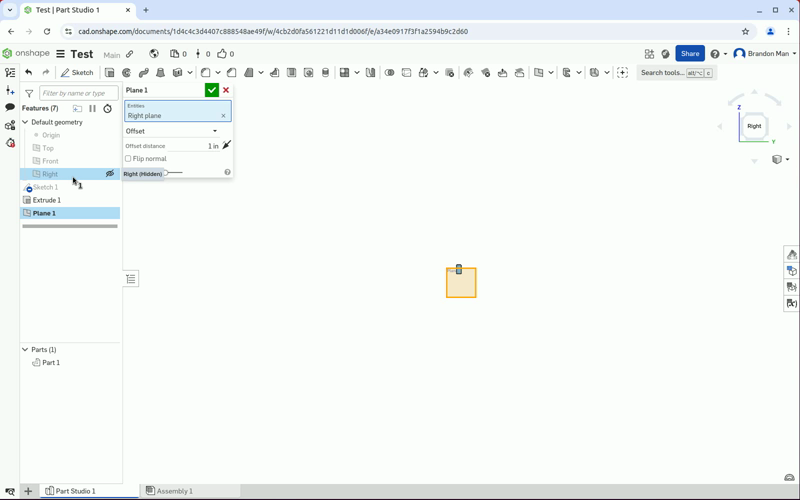
key(tab, 2)
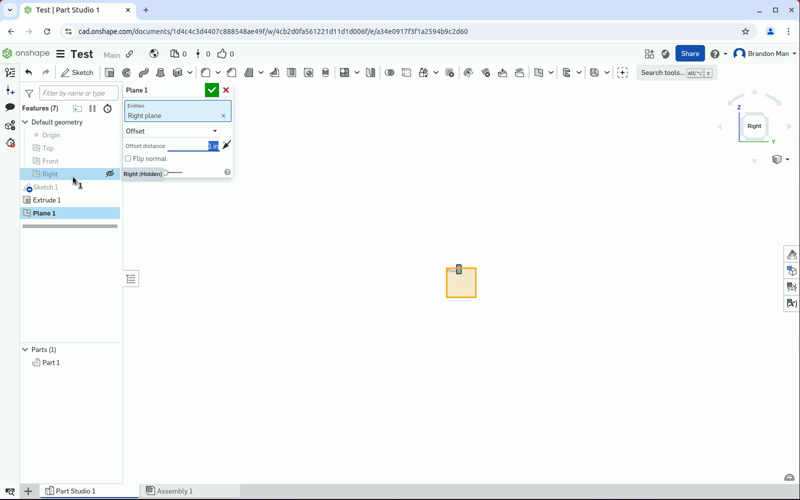
text(23.108)
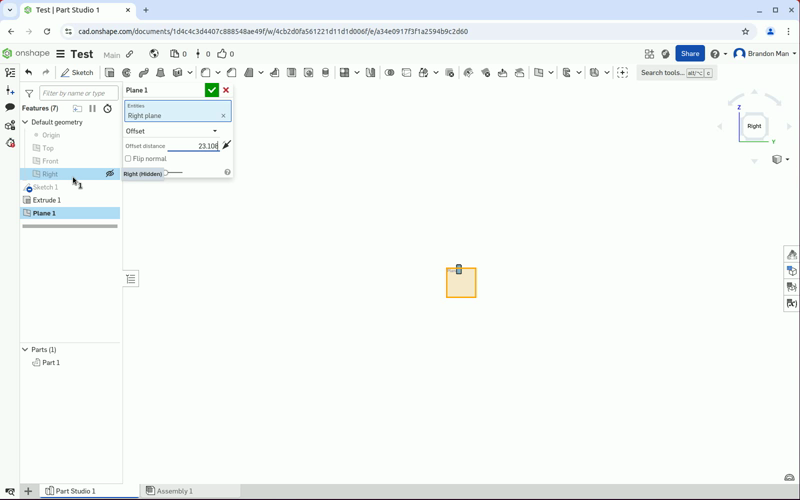
key(enter, 2)
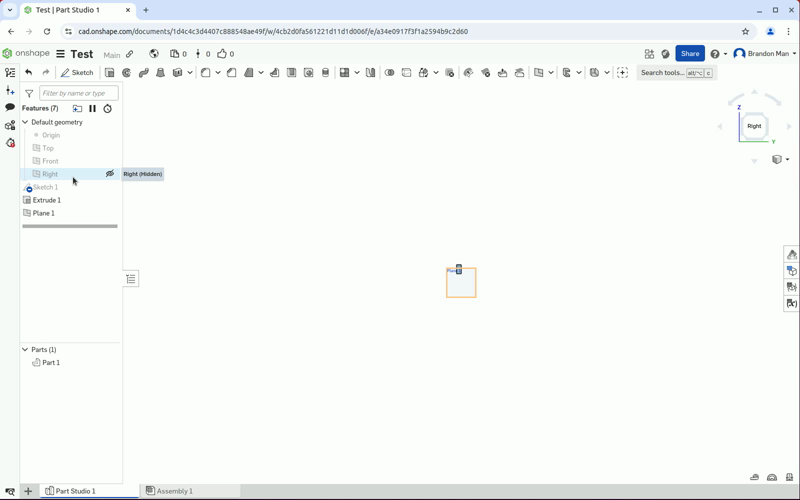
key(shift+s)
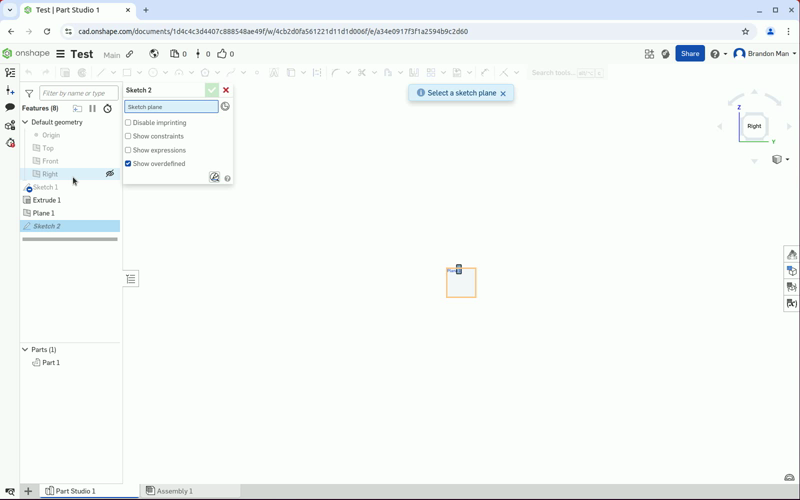
mouse_move(73, 215)
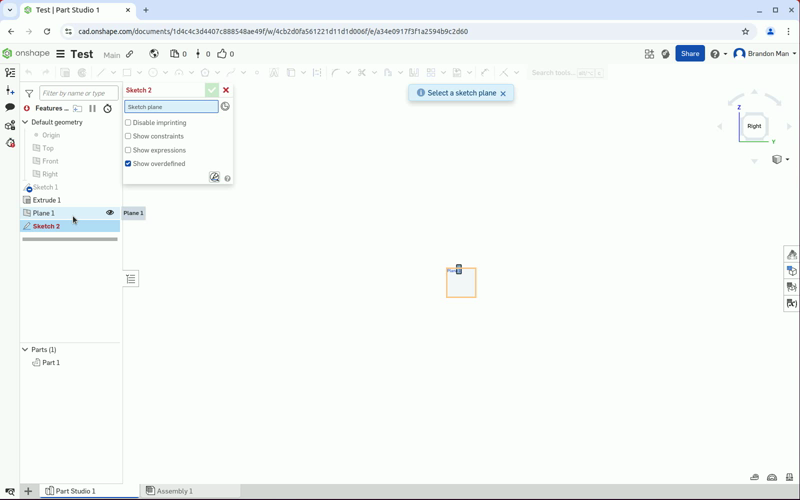
click(73, 215)
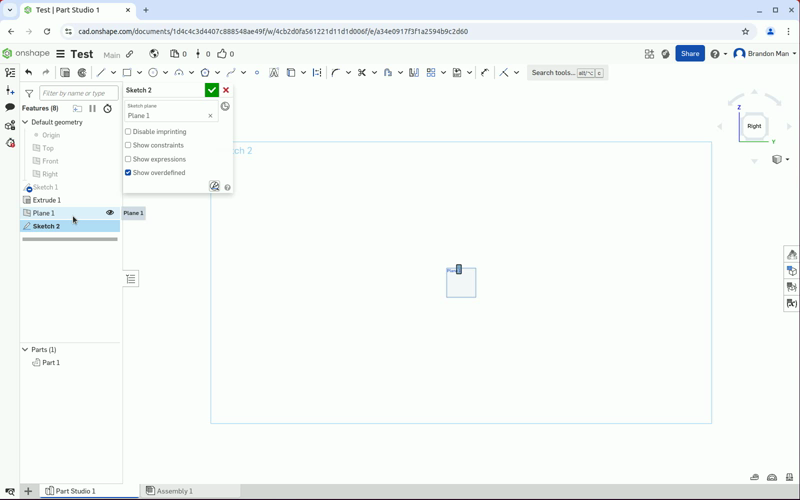
mouse_move(73, 352)
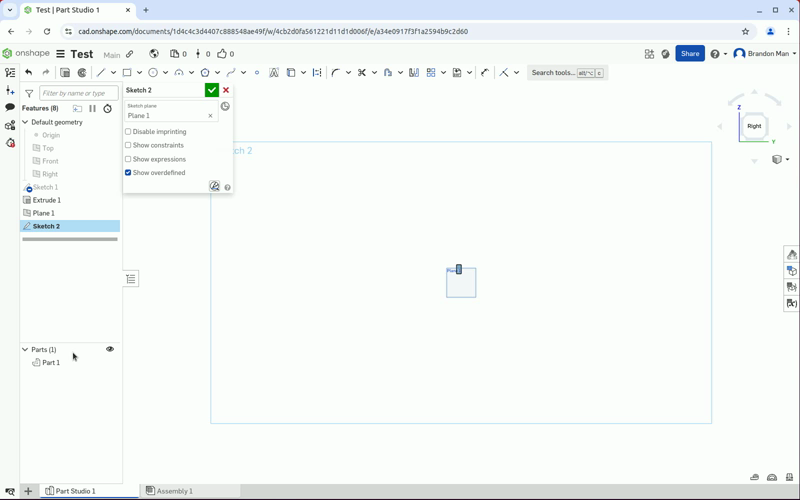
key(y)
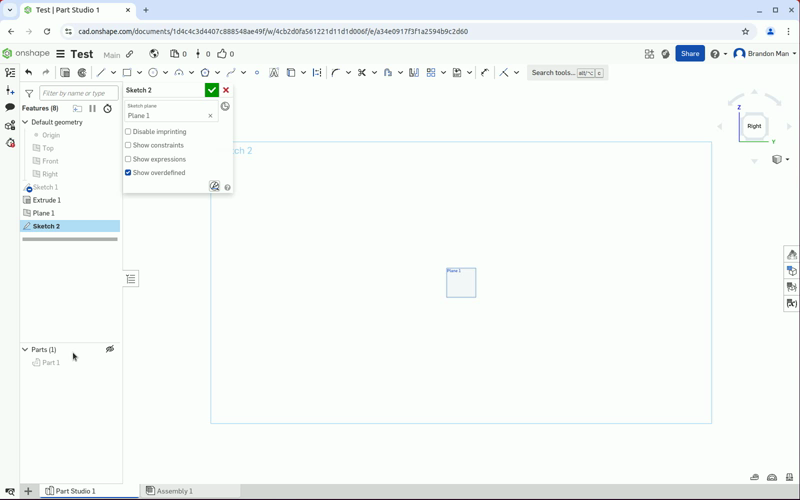
key(c)
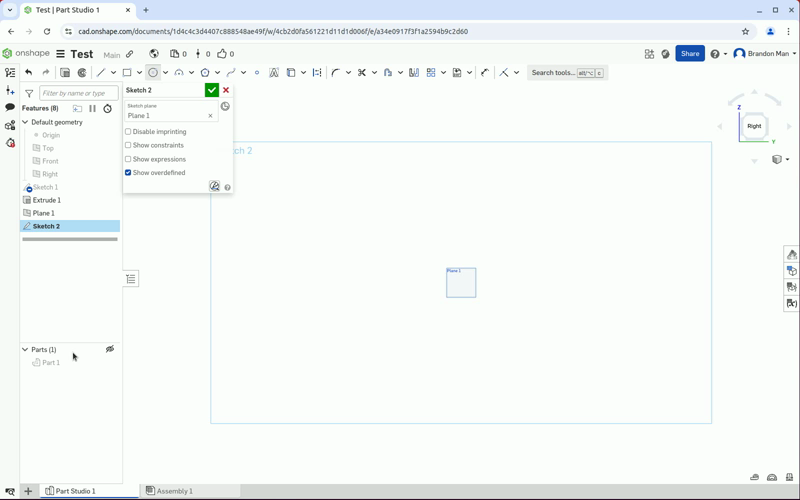
key_down(shift)
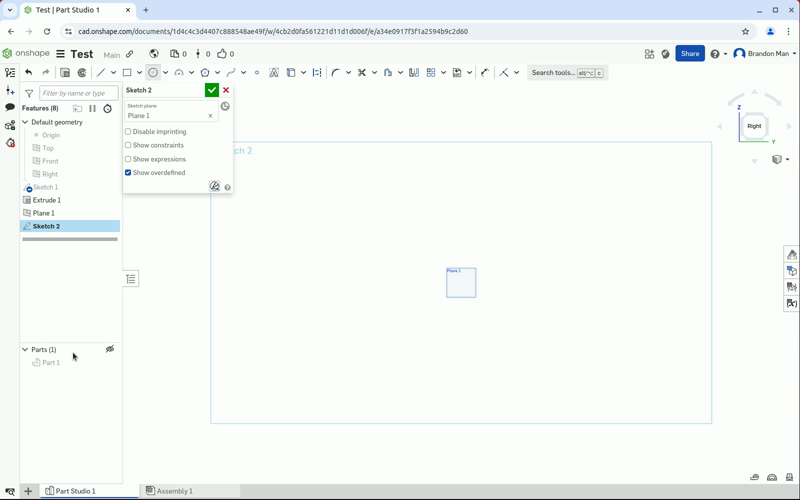
mouse_move(457, 268)
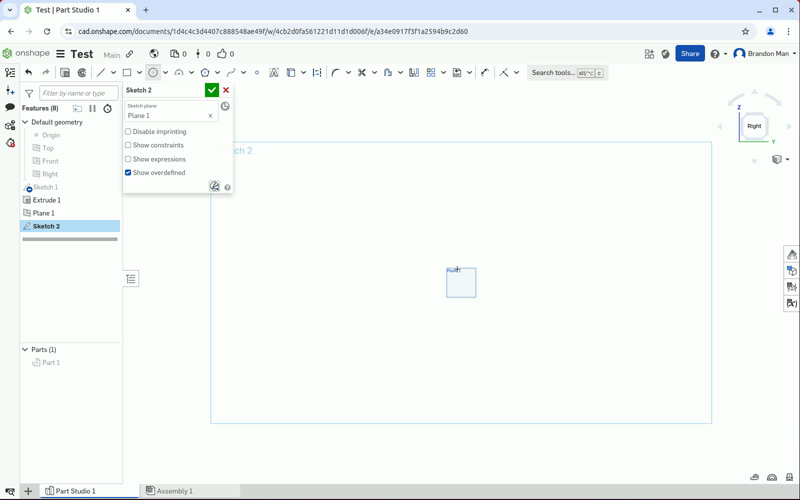
click(457, 268)
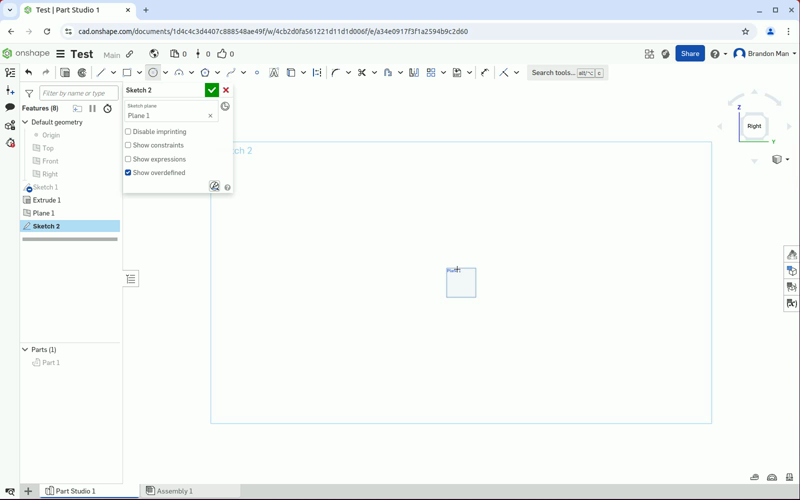
key_up(shift)
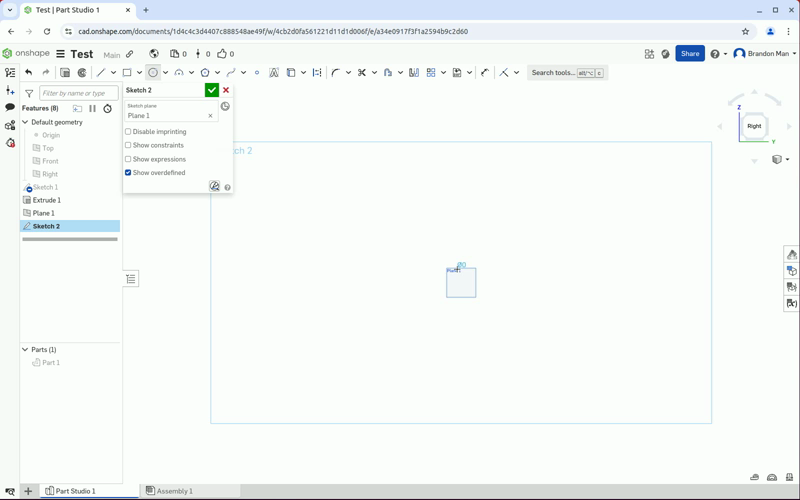
mouse_move(458, 268)
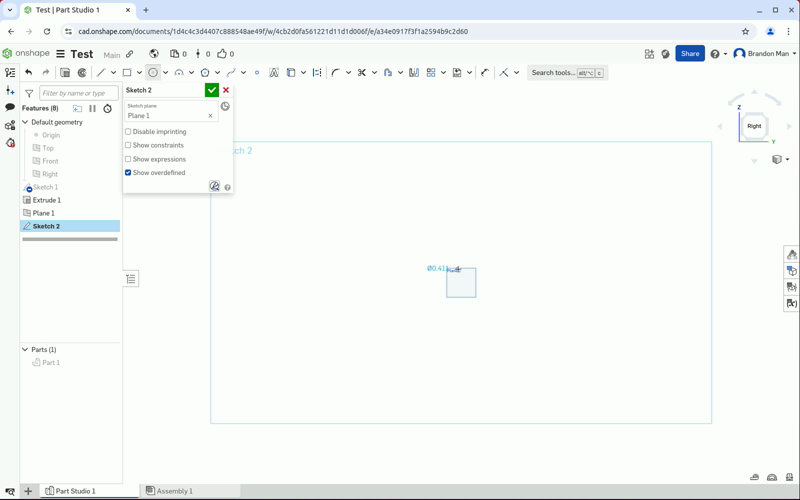
scroll(6)
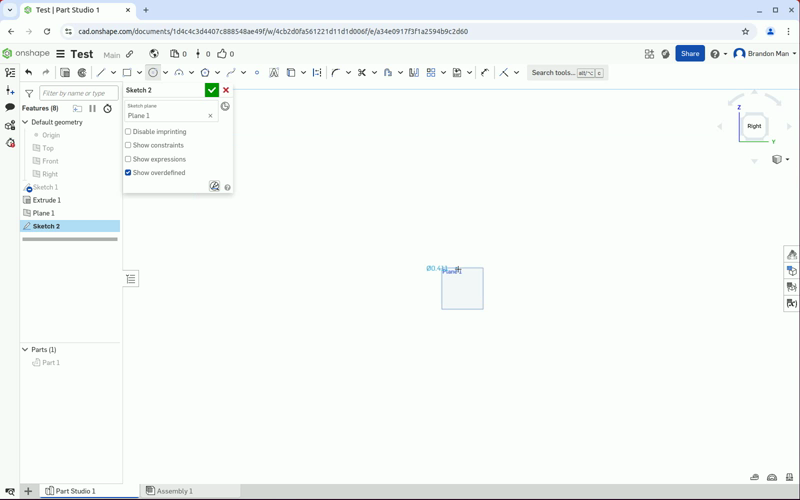
scroll(6)
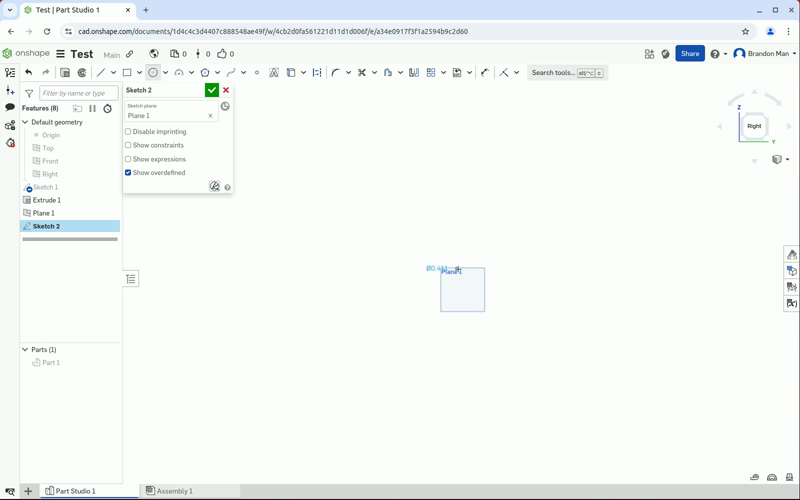
scroll(6)
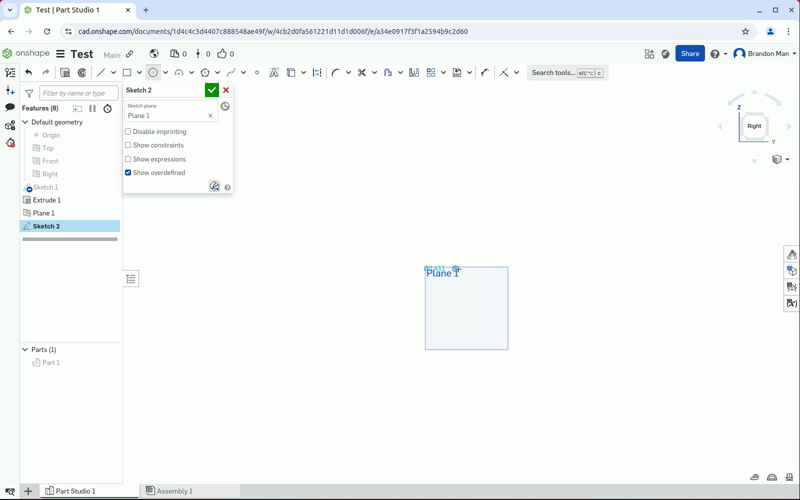
scroll(6)
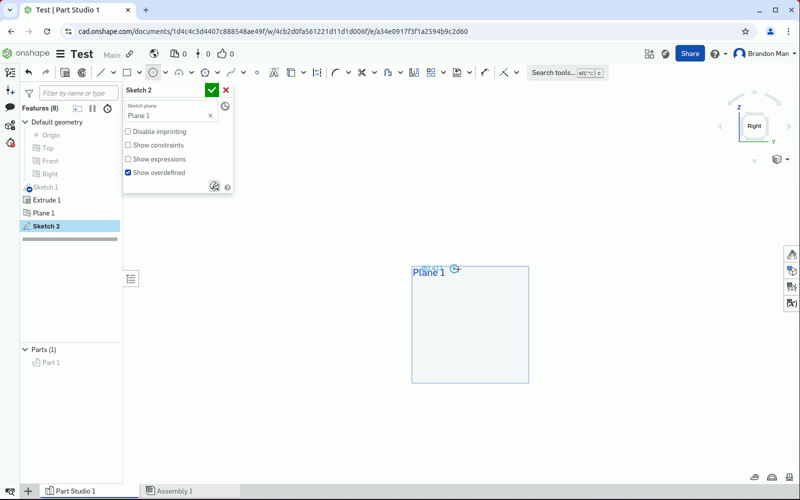
scroll(6)
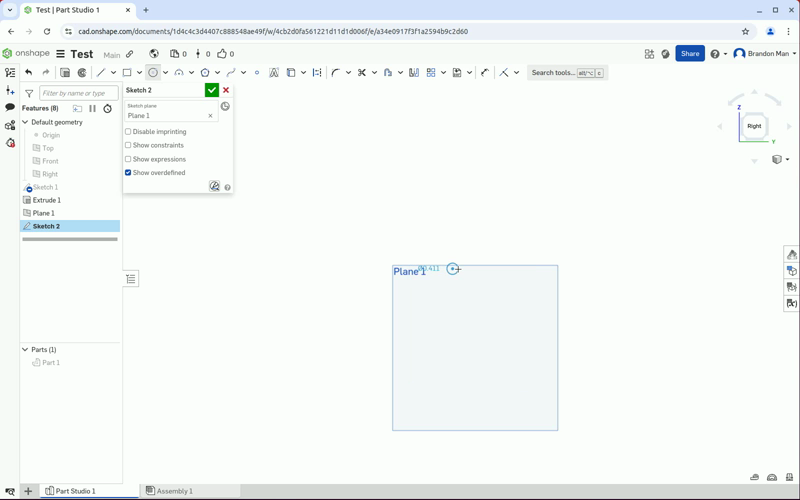
scroll(6)
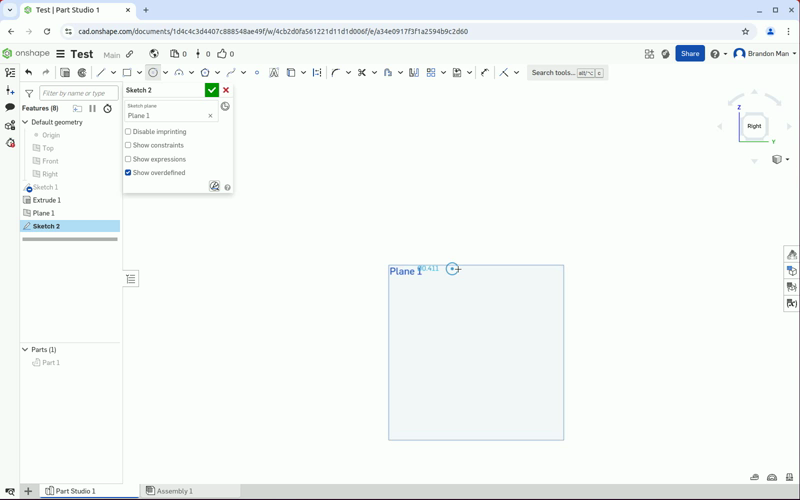
scroll(6)
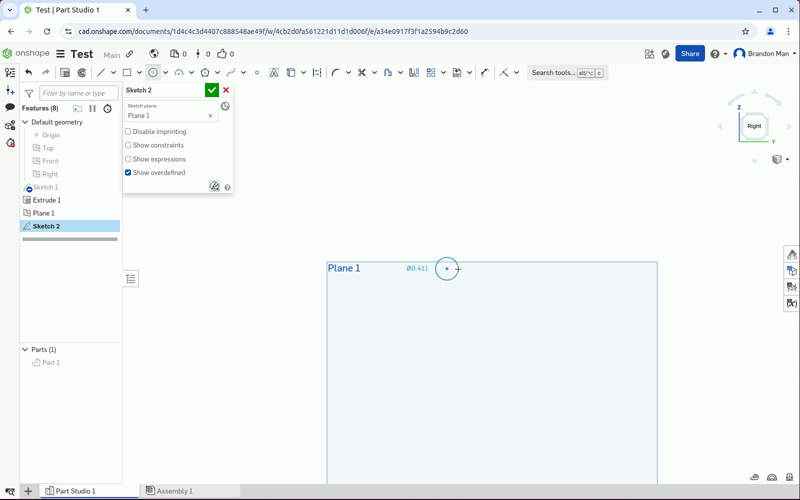
click(458, 268)
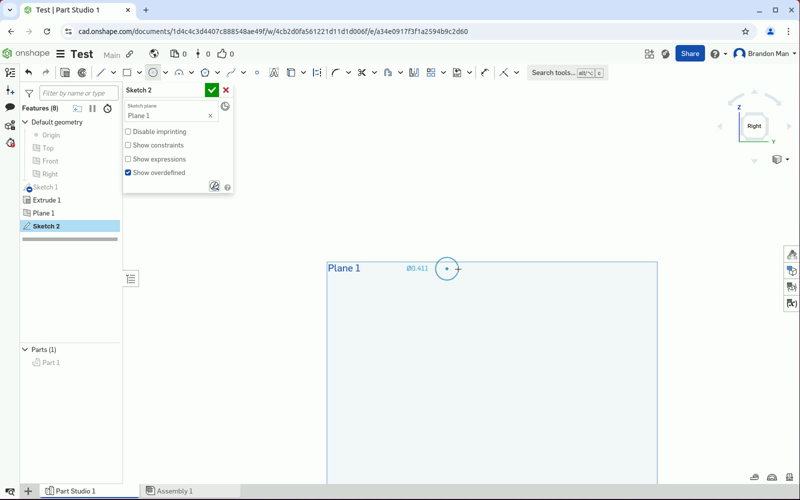
scroll(-6)
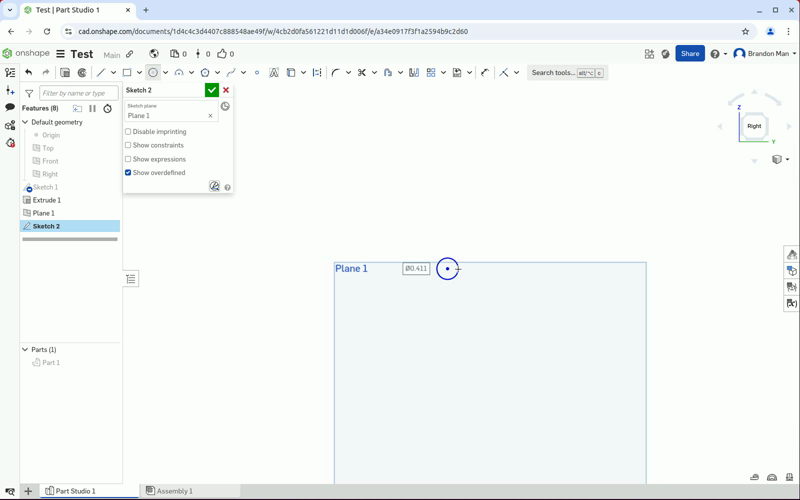
scroll(-6)
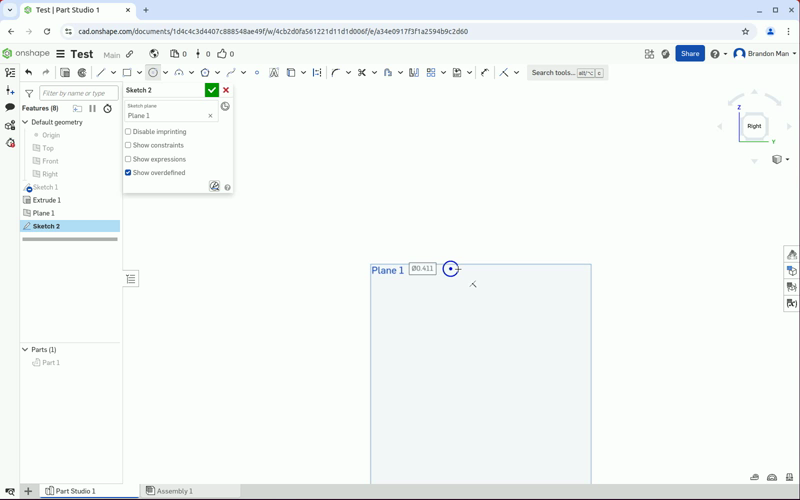
scroll(-6)
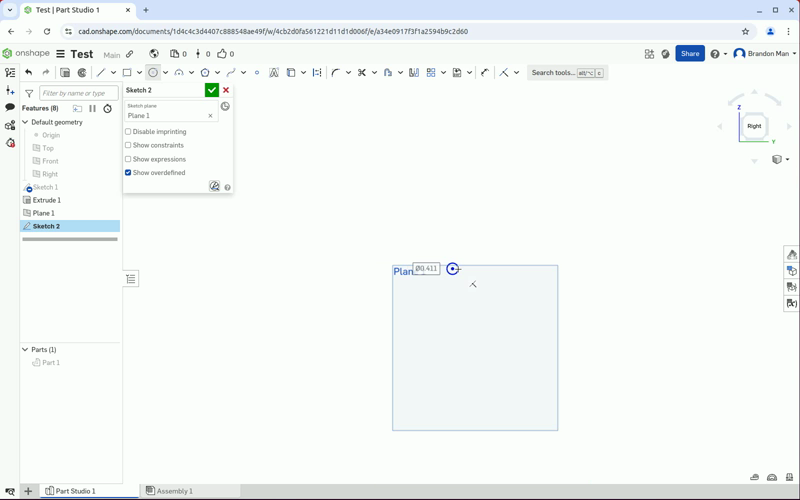
scroll(-6)
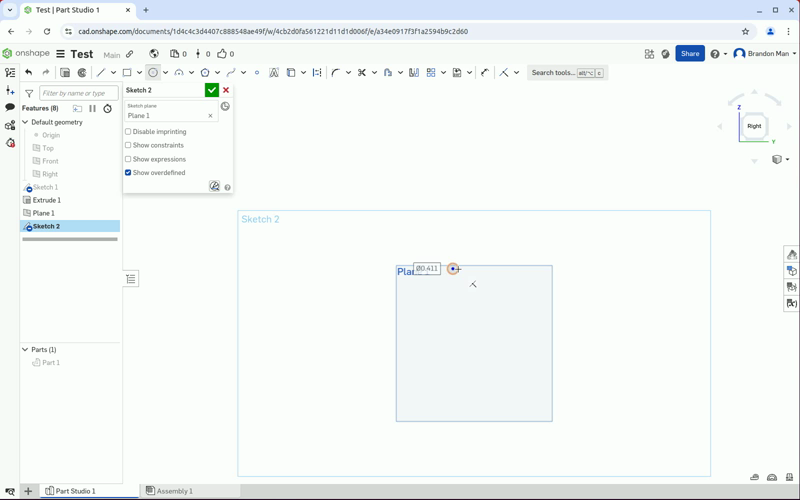
scroll(-6)
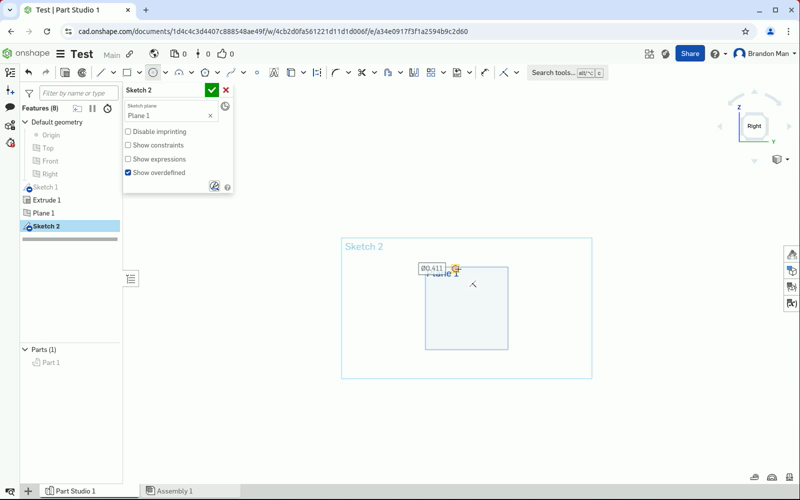
scroll(-6)
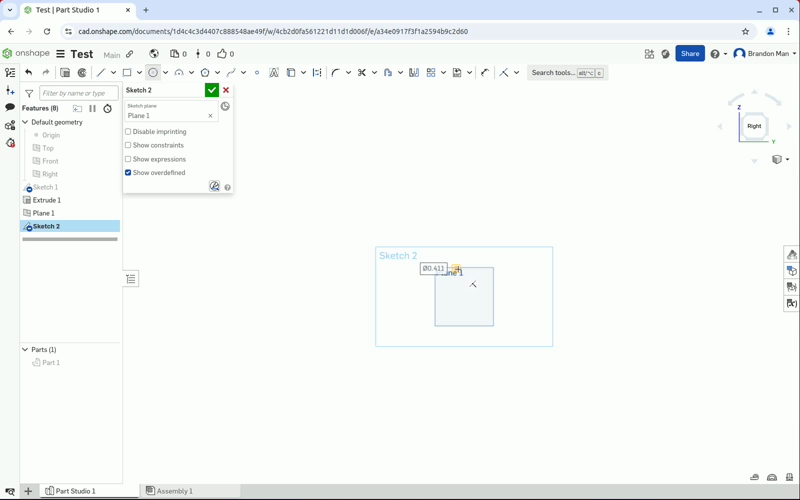
scroll(-6)
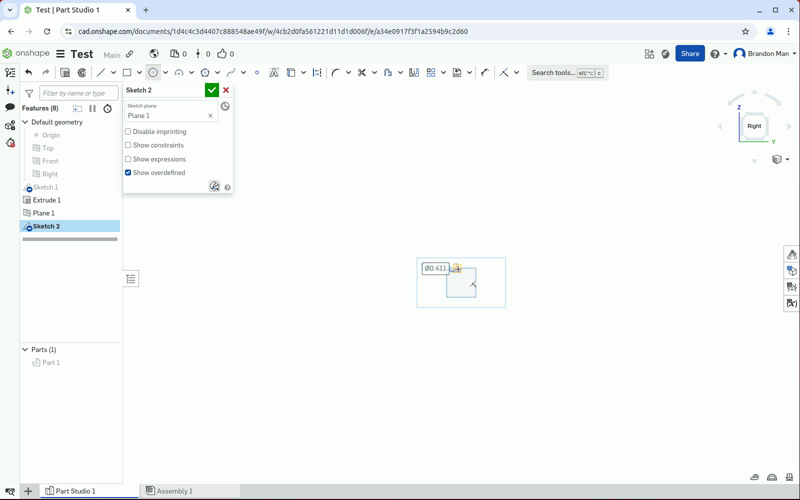
key(esc)
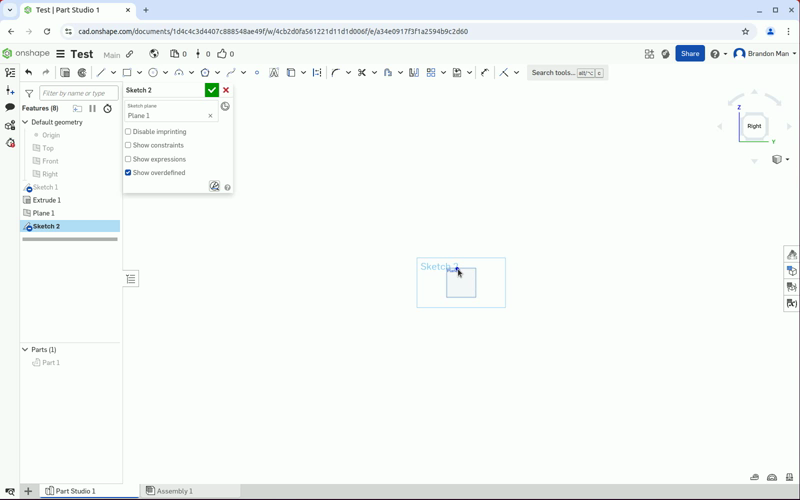
mouse_move(456, 269)
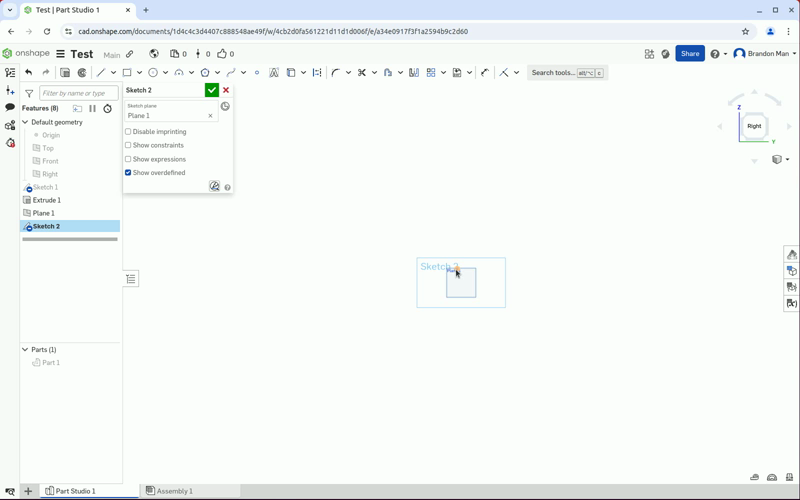
scroll(6)
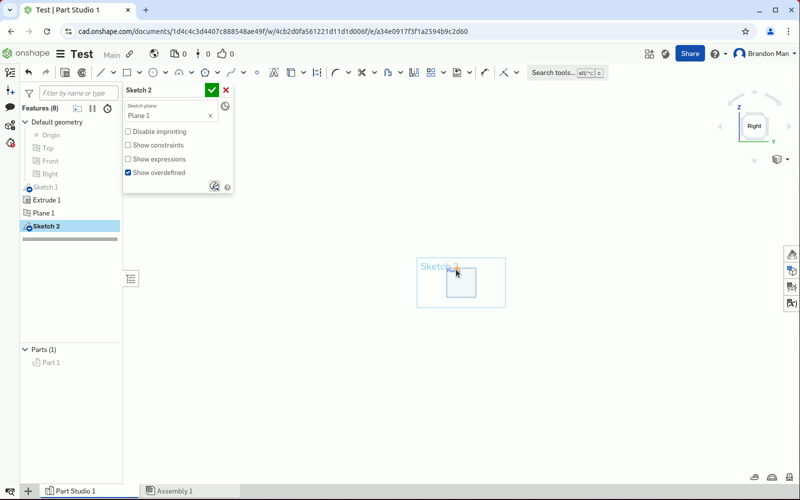
scroll(6)
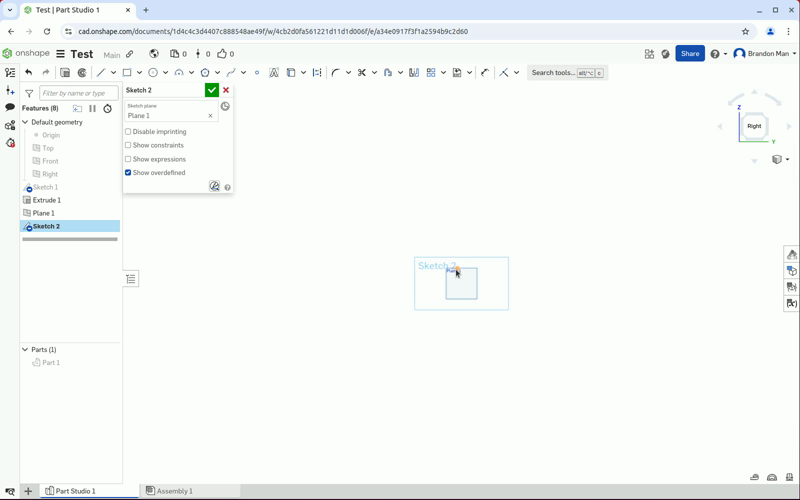
scroll(6)
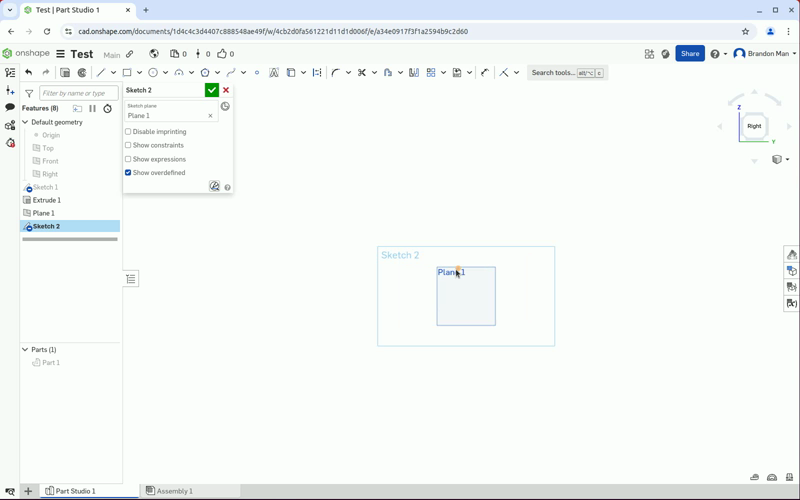
scroll(6)
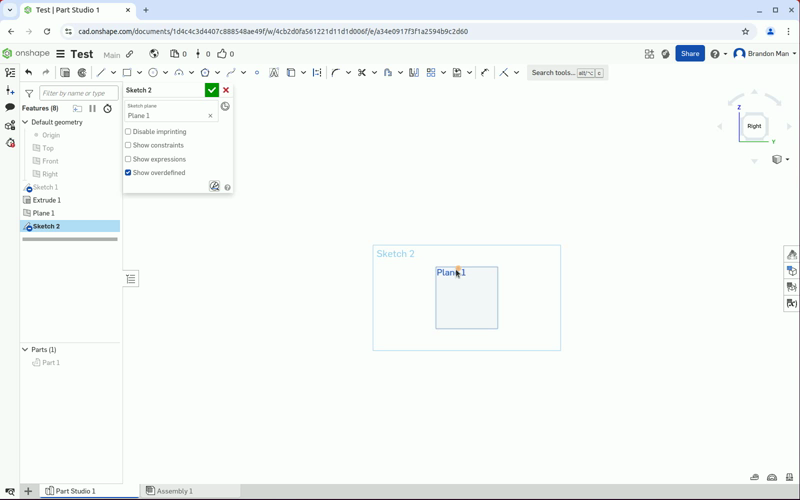
scroll(6)
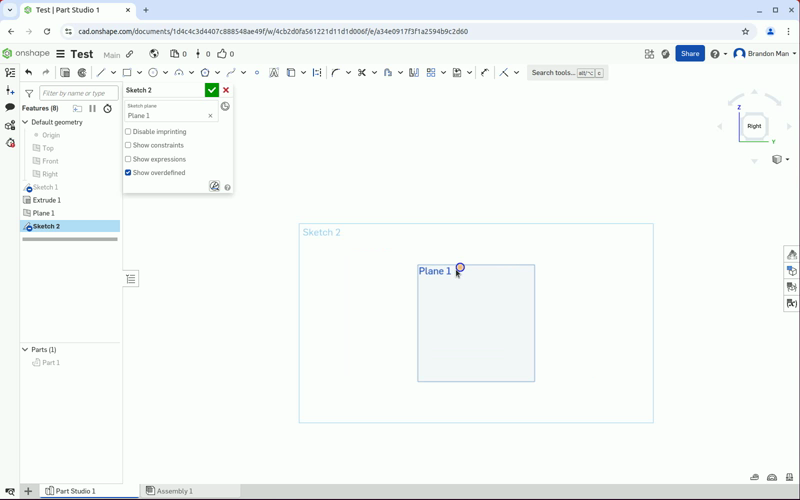
scroll(6)
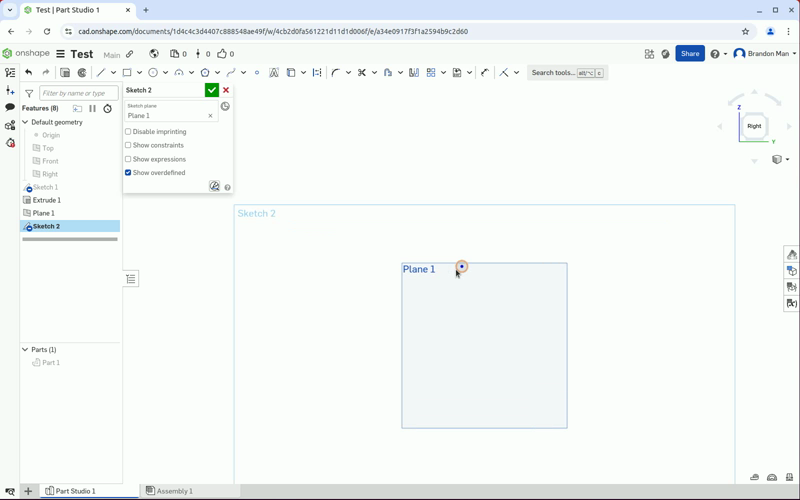
scroll(6)
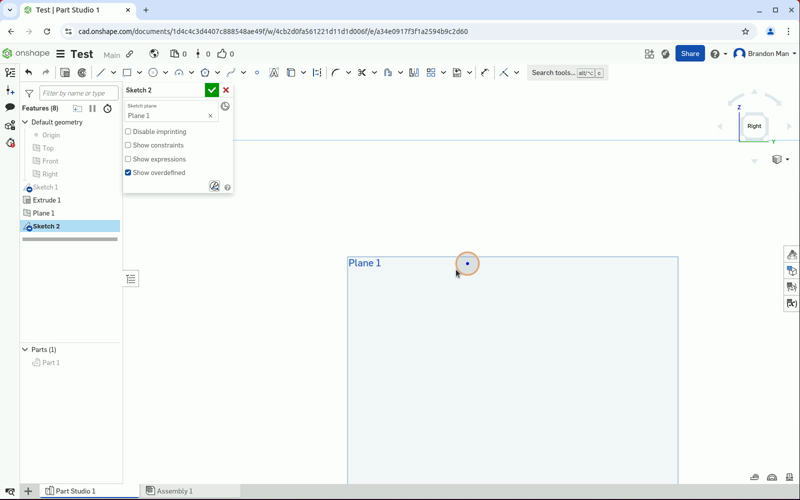
click(456, 269)
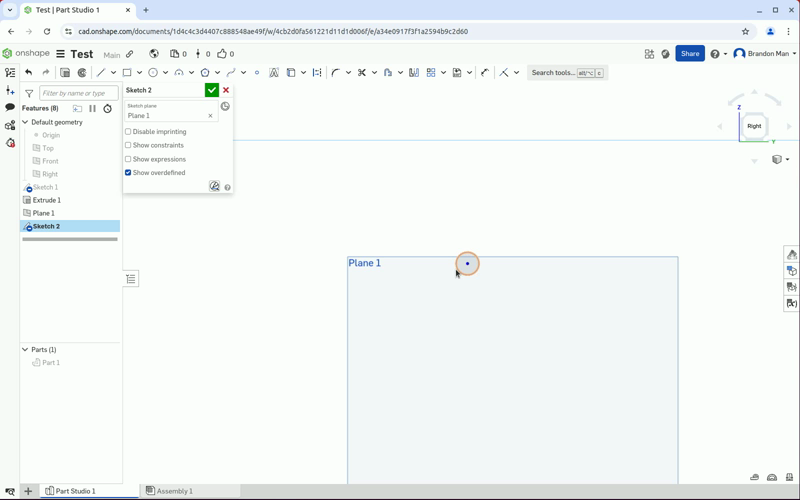
scroll(-6)
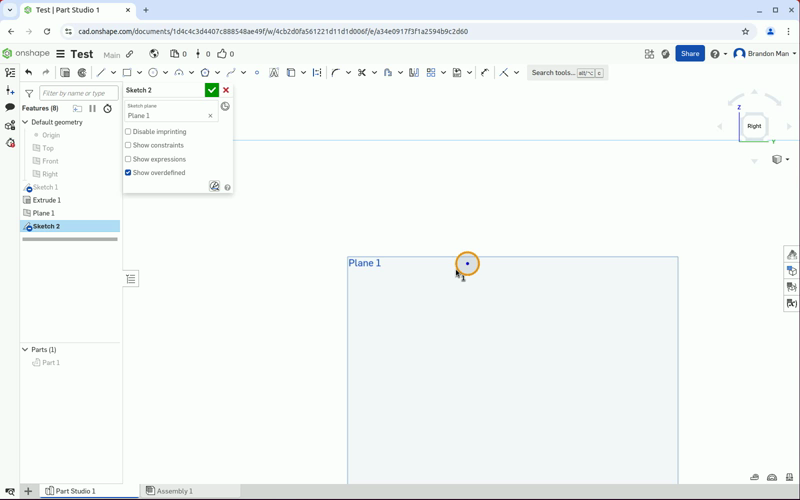
scroll(-6)
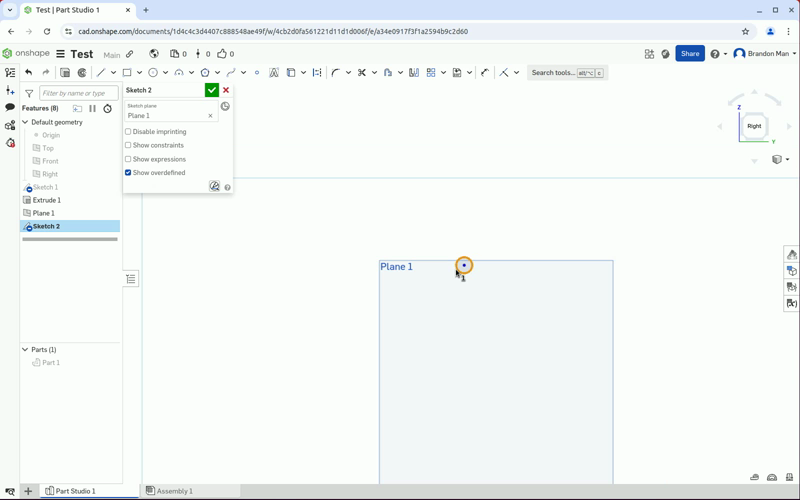
scroll(-6)
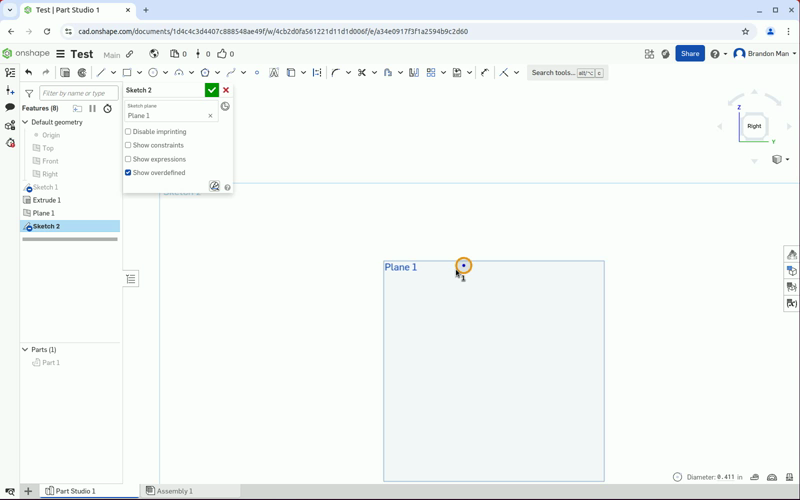
scroll(-6)
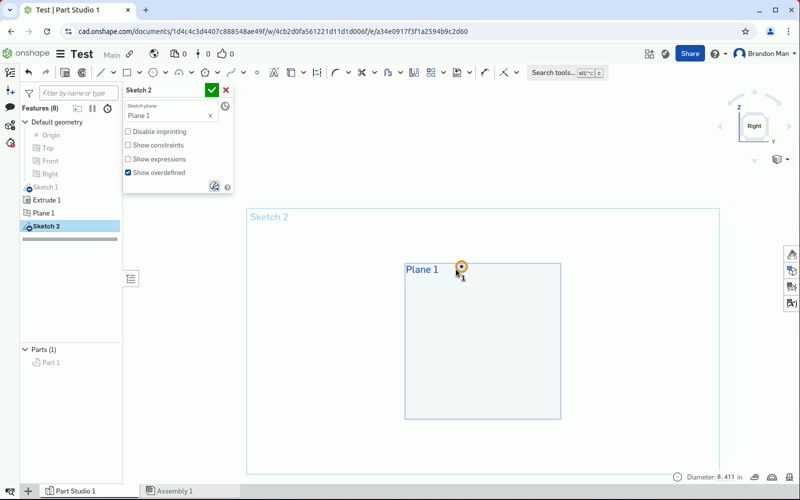
scroll(-6)
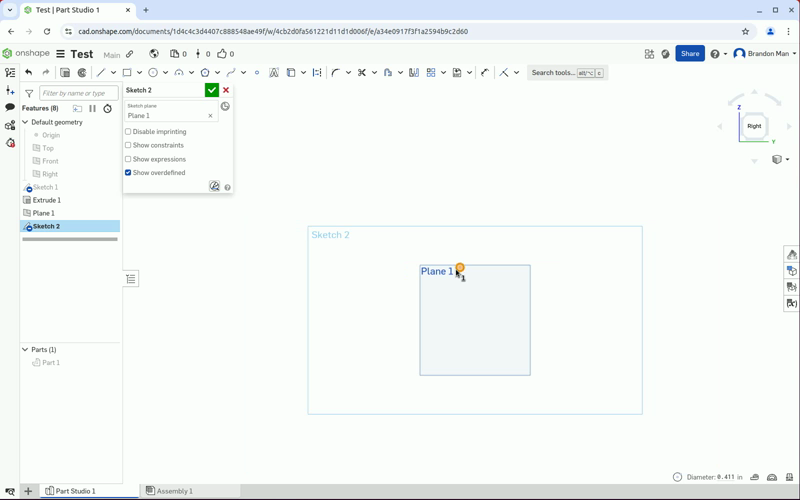
scroll(-6)
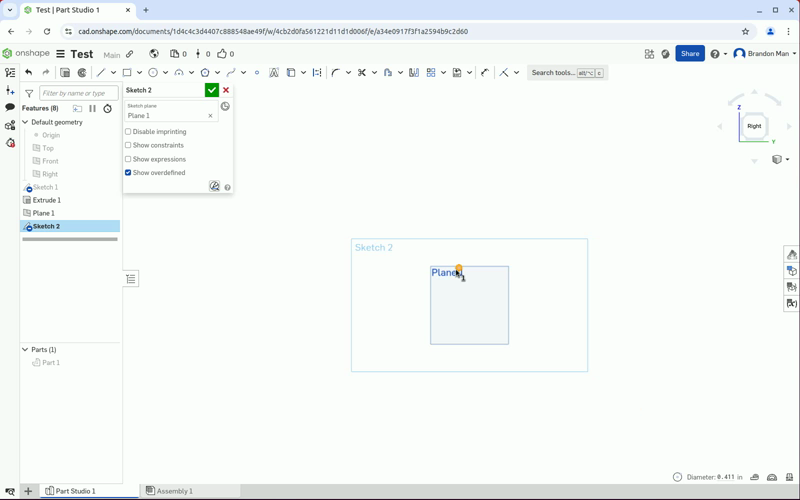
scroll(-6)
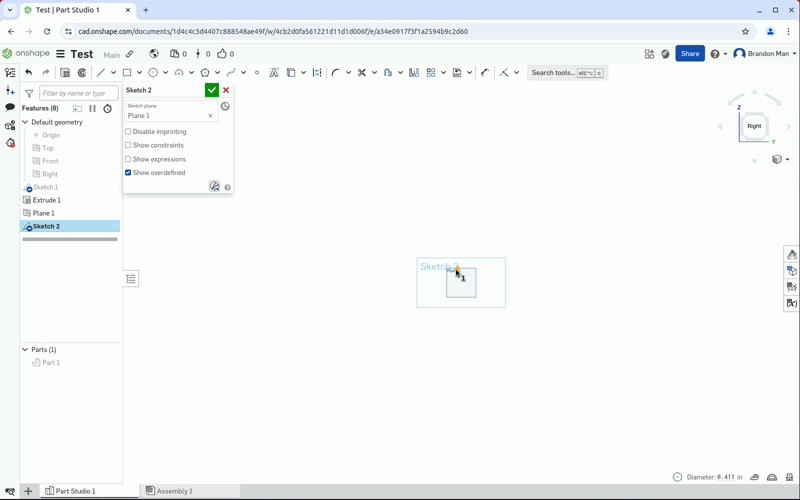
mouse_move(73, 352)
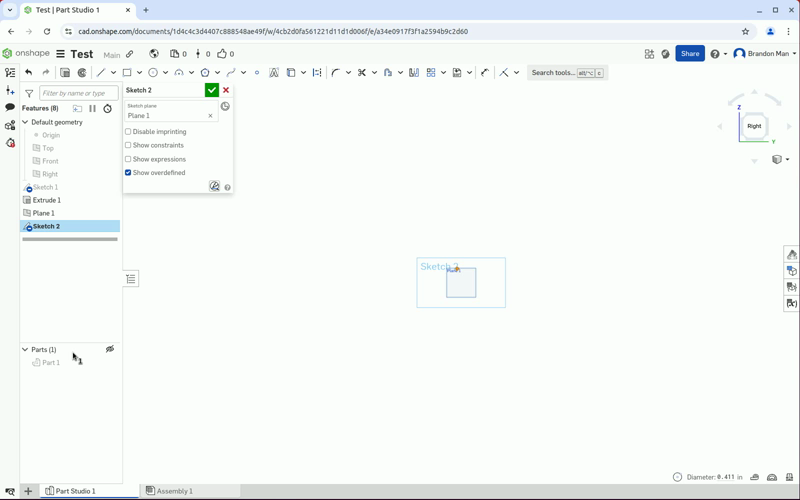
key(shift+y)
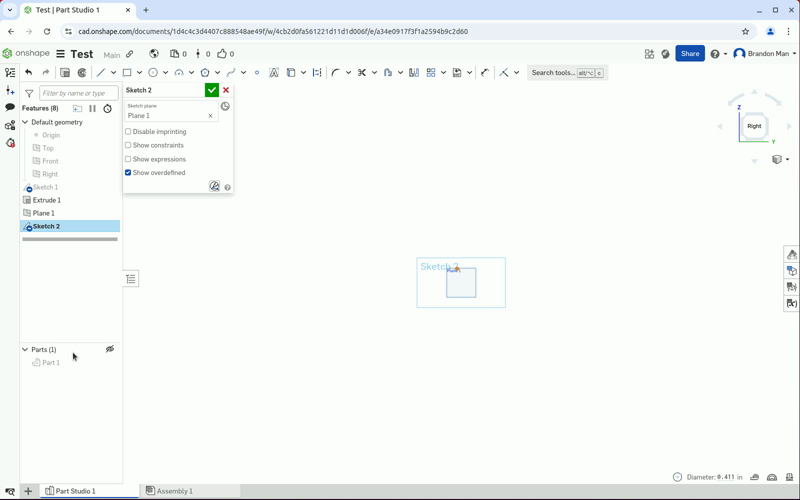
key(shift+e)
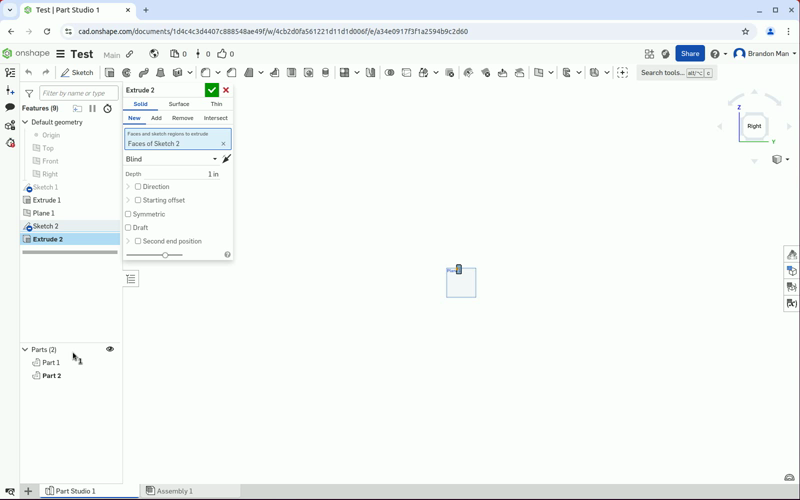
mouse_move(143, 106)
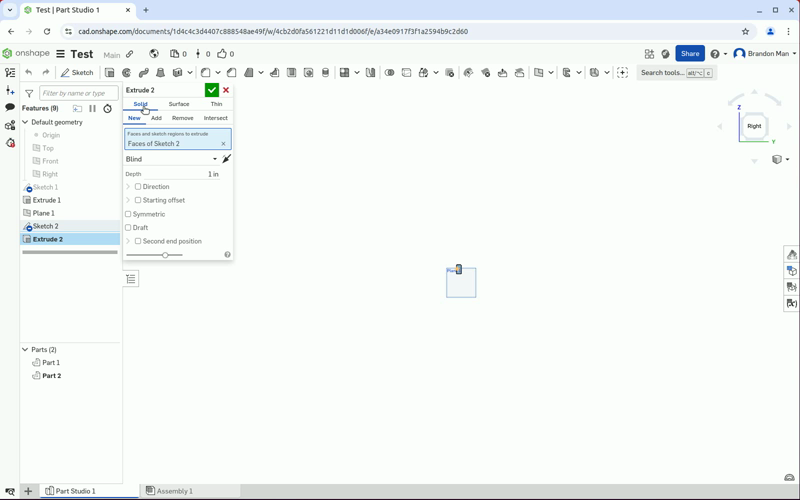
click(143, 106)
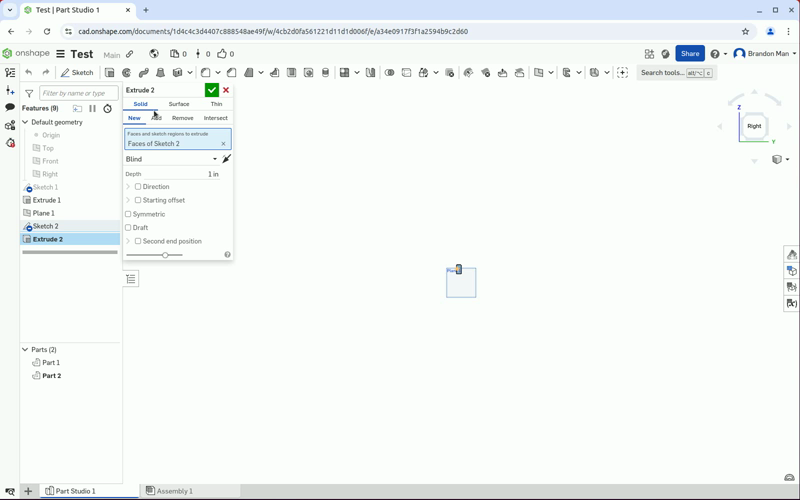
mouse_move(186, 120)
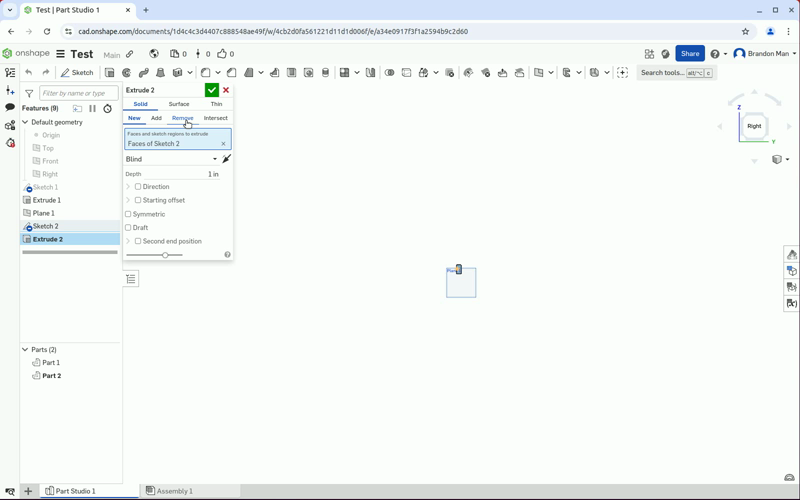
click(186, 120)
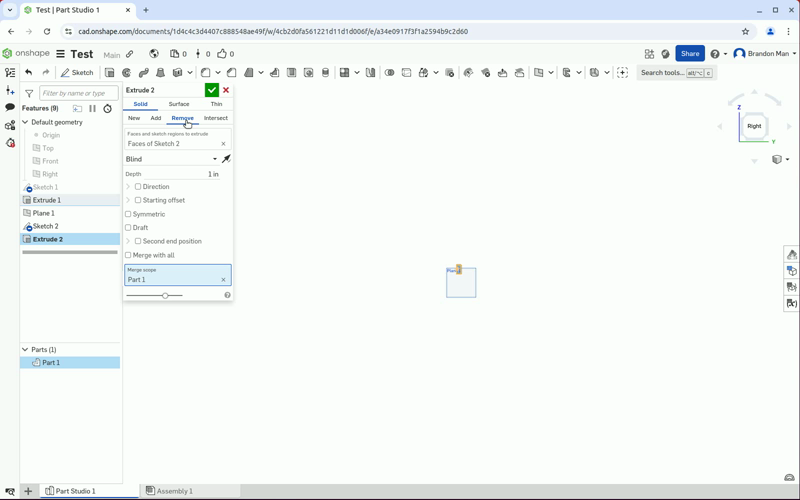
key(tab, 4)
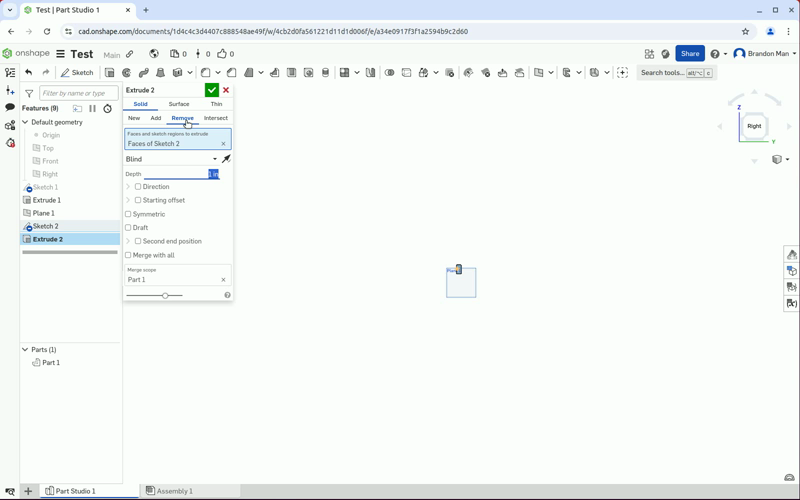
text(0.481)
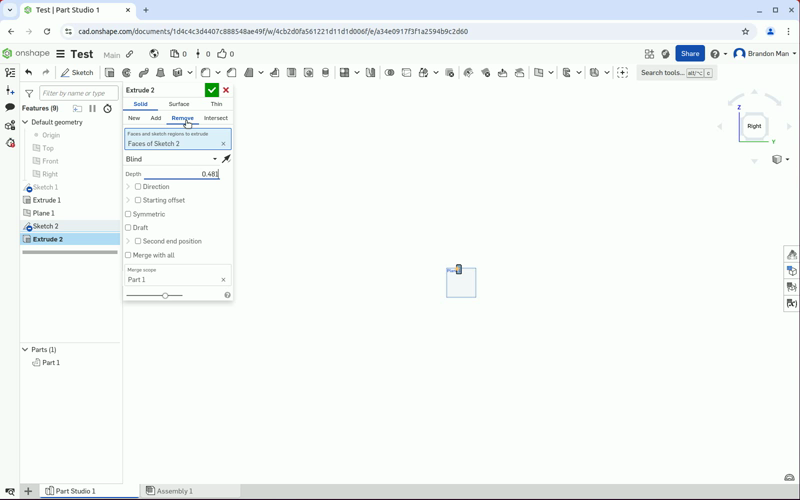
key(tab, 6)
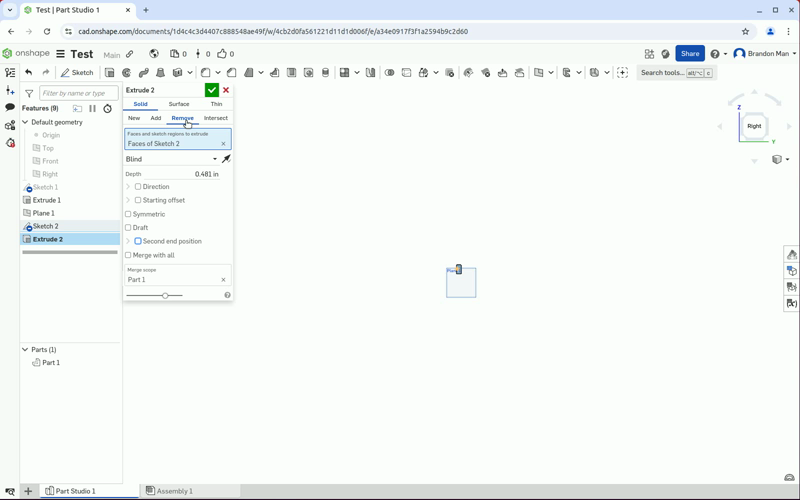
key(space)
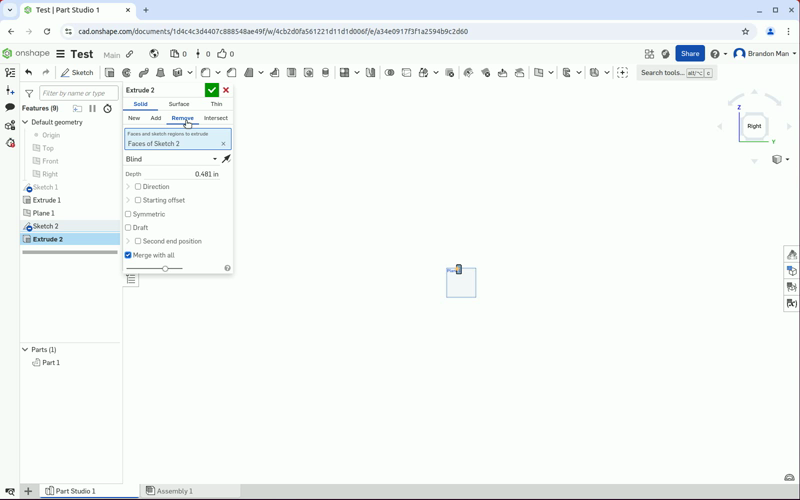
key(enter)
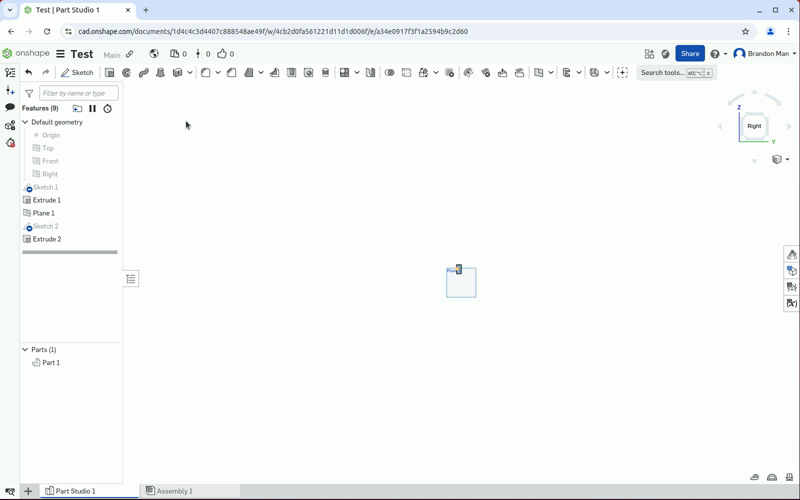
key(shift+h)
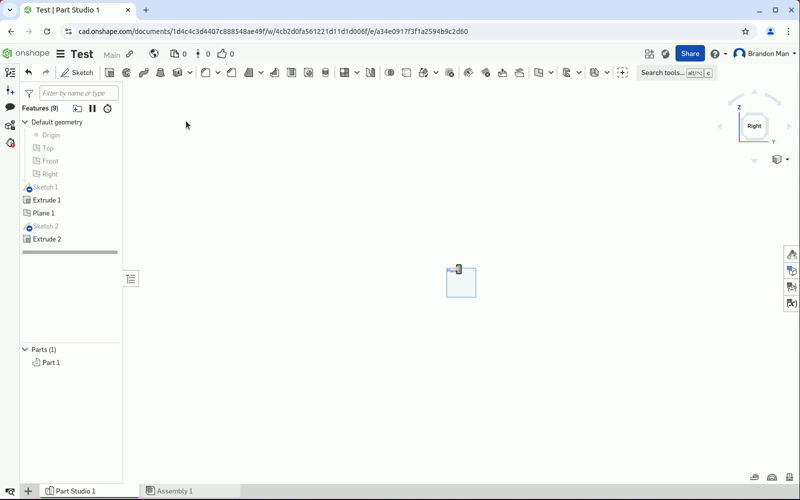
key(shift+h)
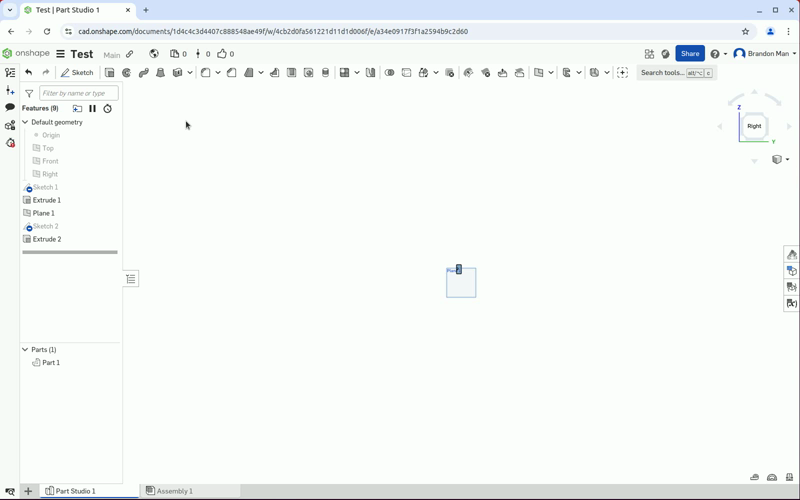
mouse_move(73, 189)
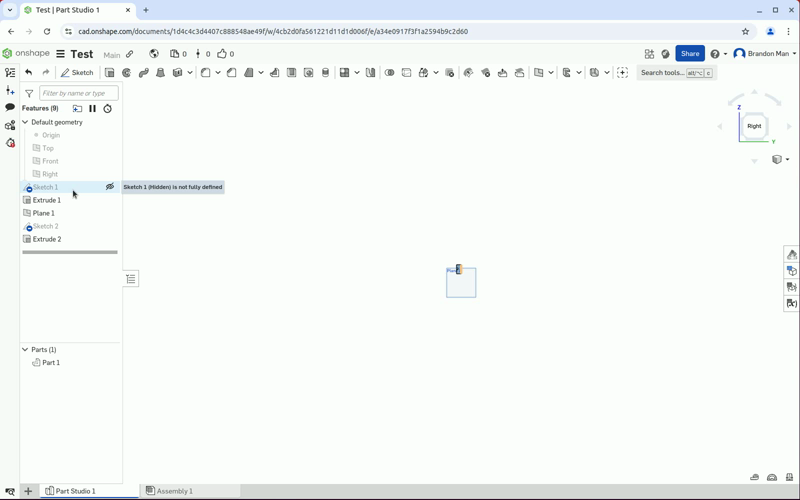
click(73, 189)
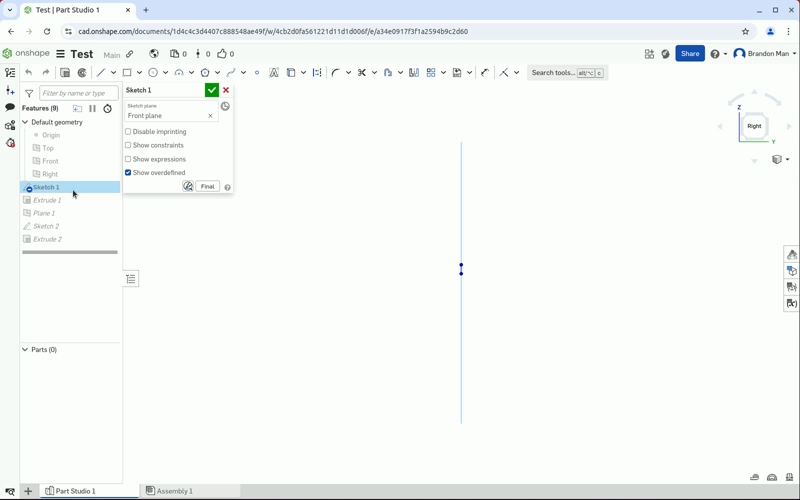
mouse_move(229, 92)
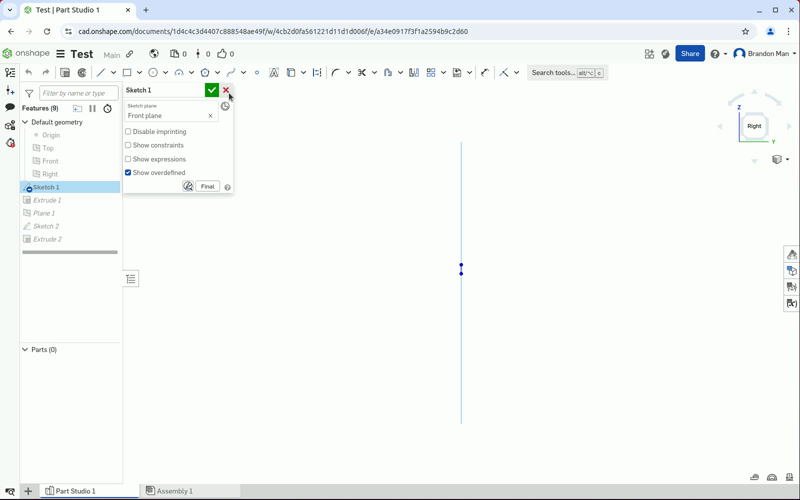
click(229, 92)
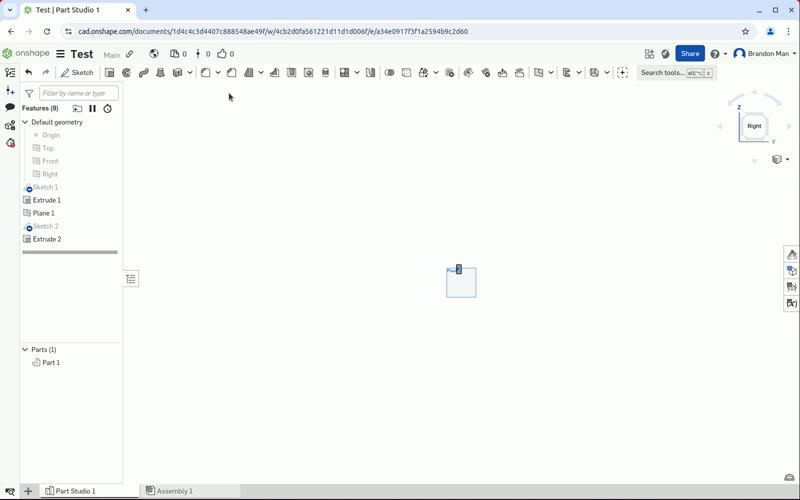
mouse_move(541, 75)
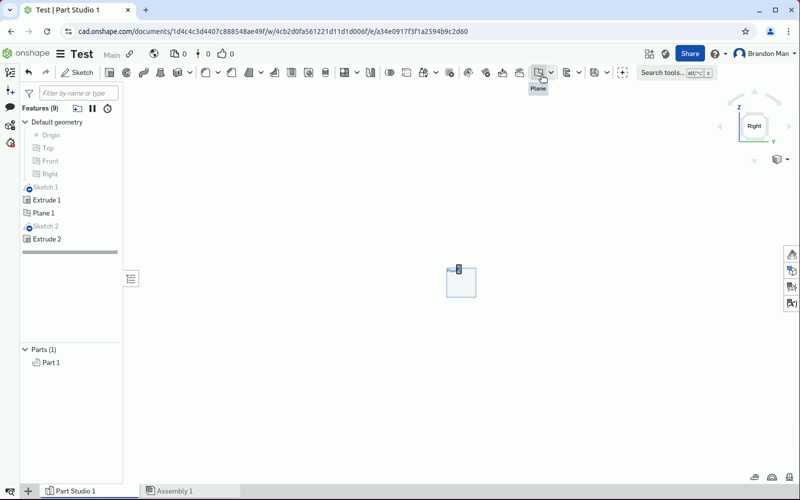
click(541, 75)
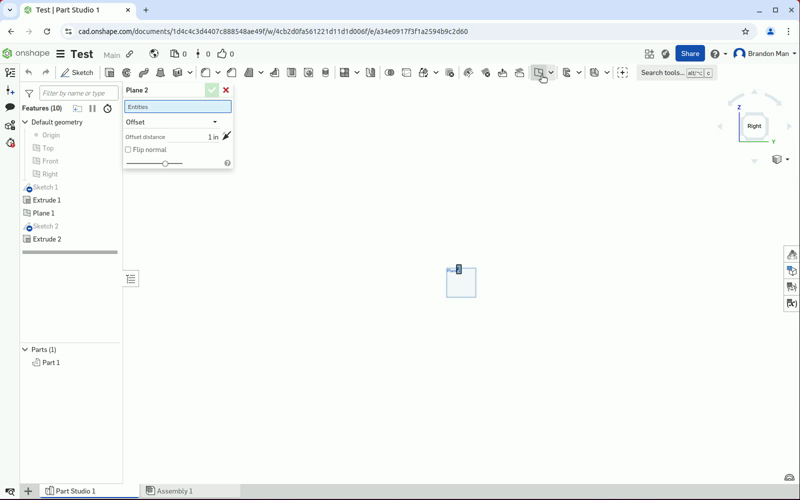
mouse_move(73, 176)
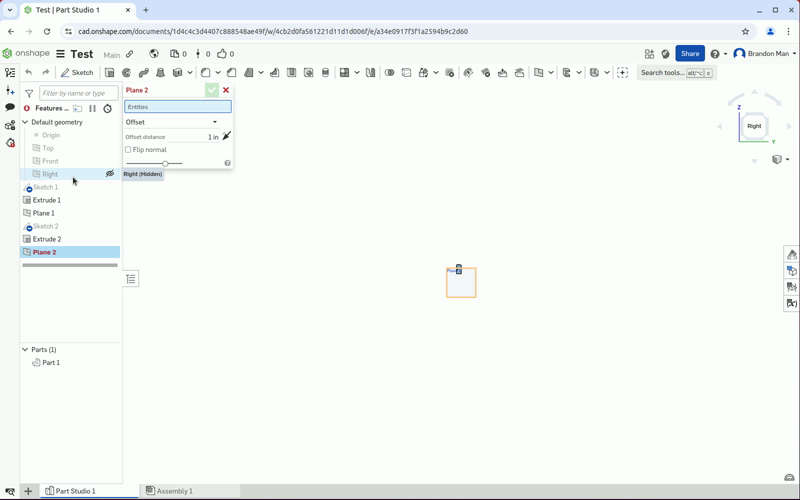
click(73, 176)
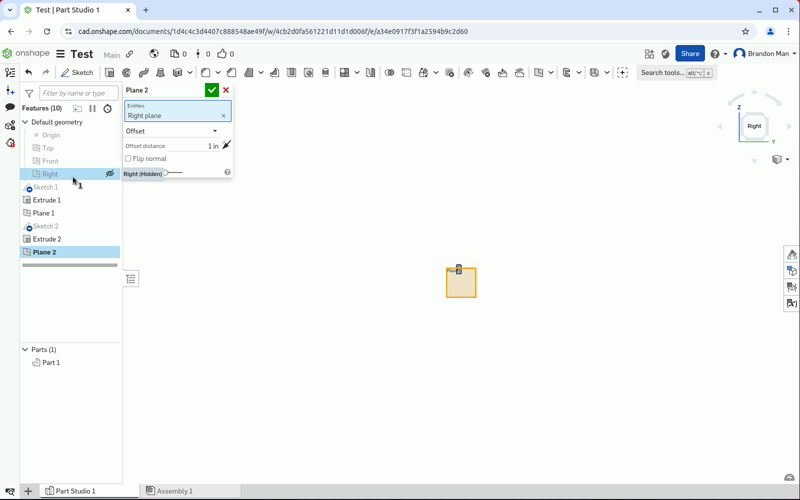
key(tab, 2)
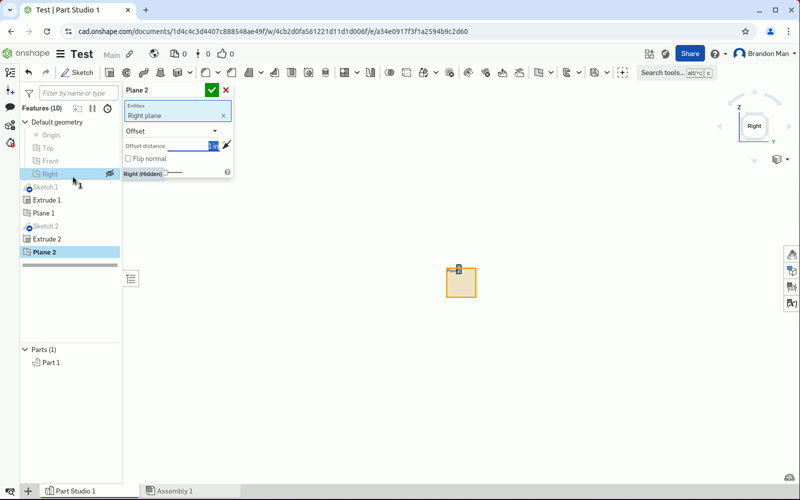
text(6.008)
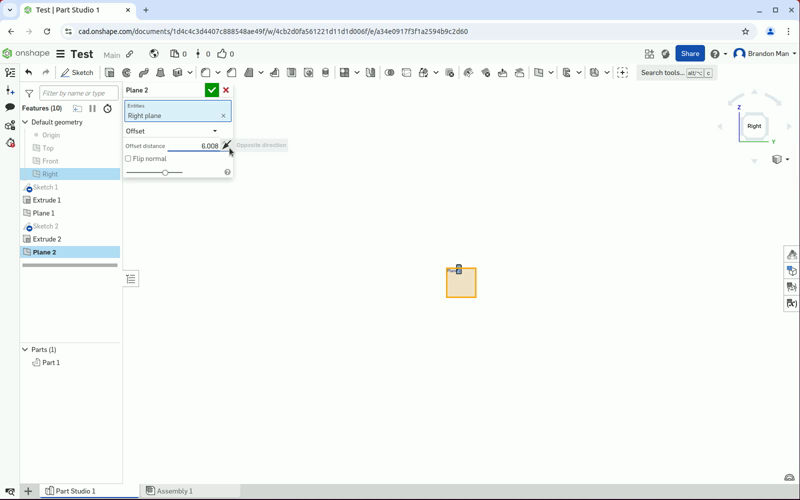
mouse_move(229, 147)
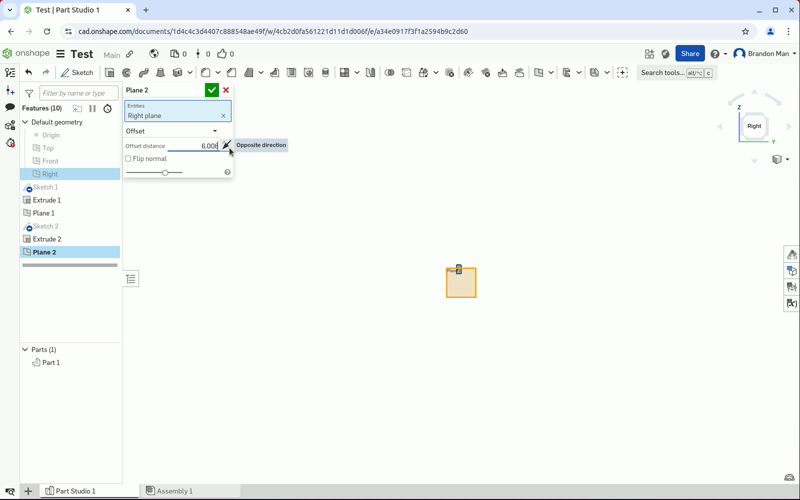
click(229, 147)
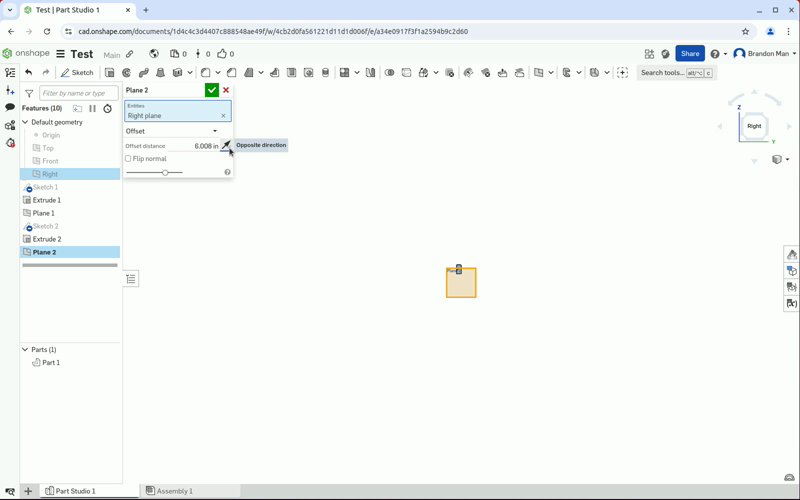
key(enter, 2)
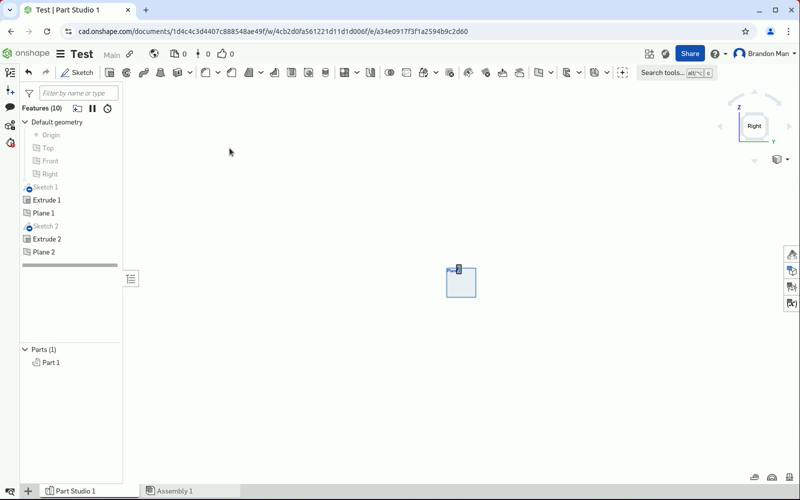
key(shift+s)
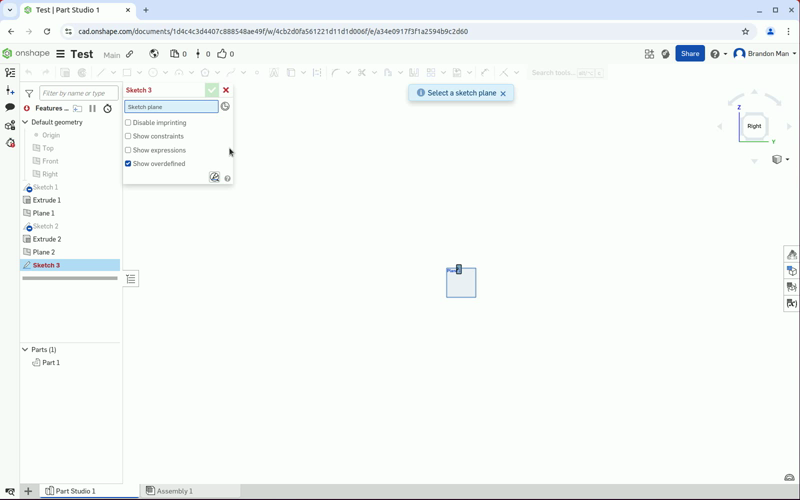
mouse_move(73, 254)
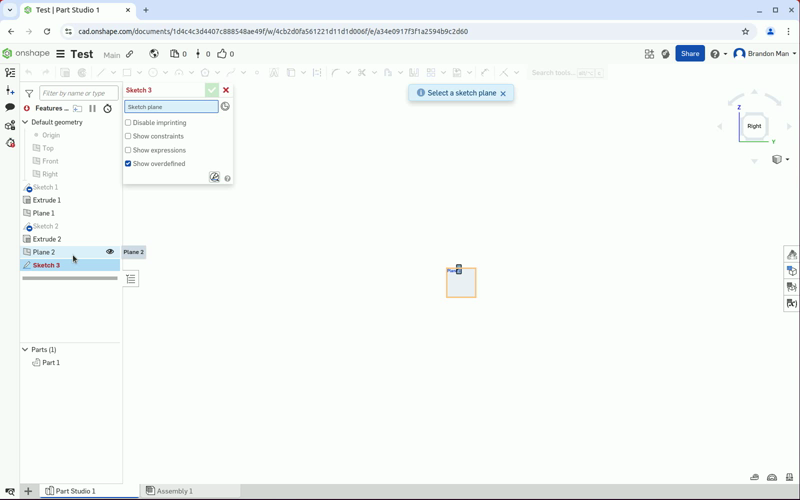
click(73, 254)
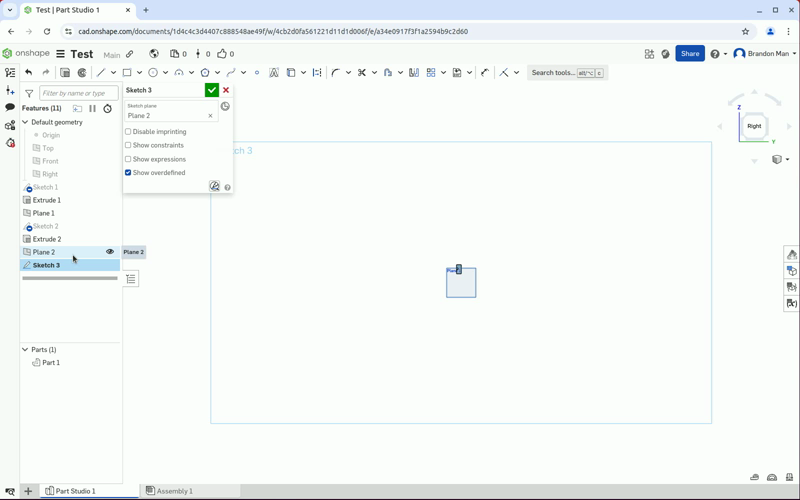
mouse_move(73, 352)
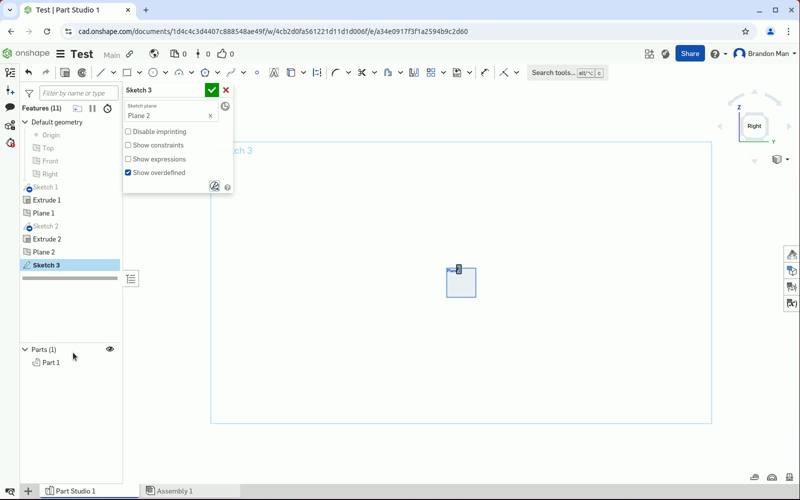
key(y)
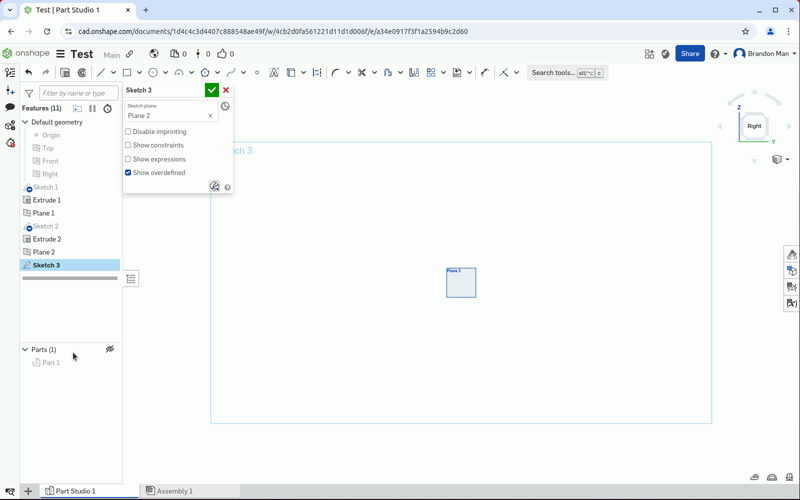
key(c)
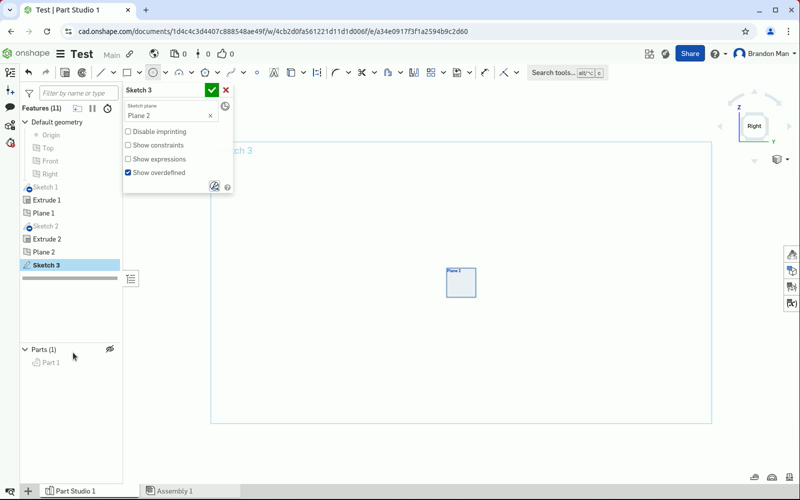
key_down(shift)
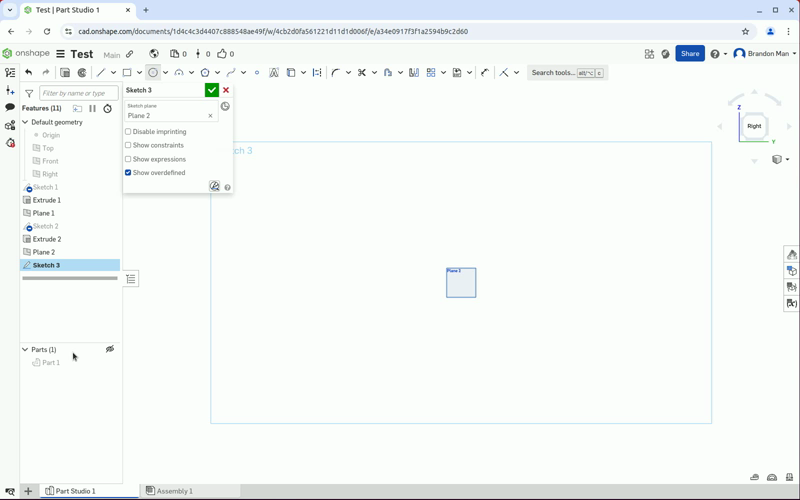
mouse_move(459, 268)
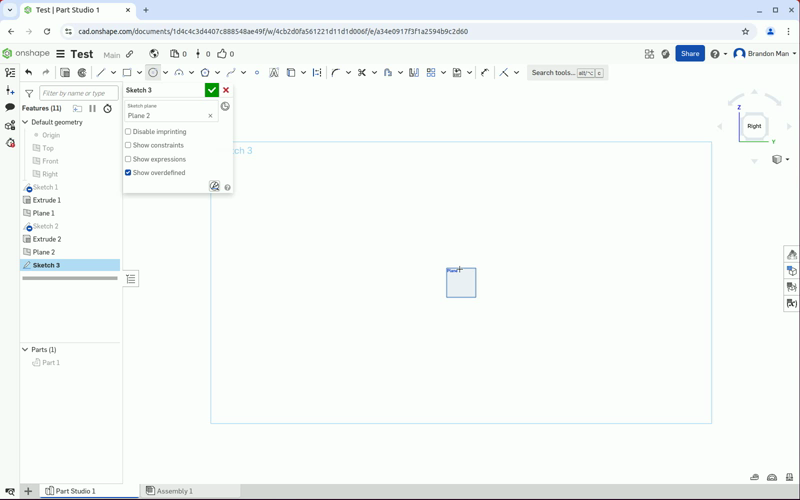
click(459, 268)
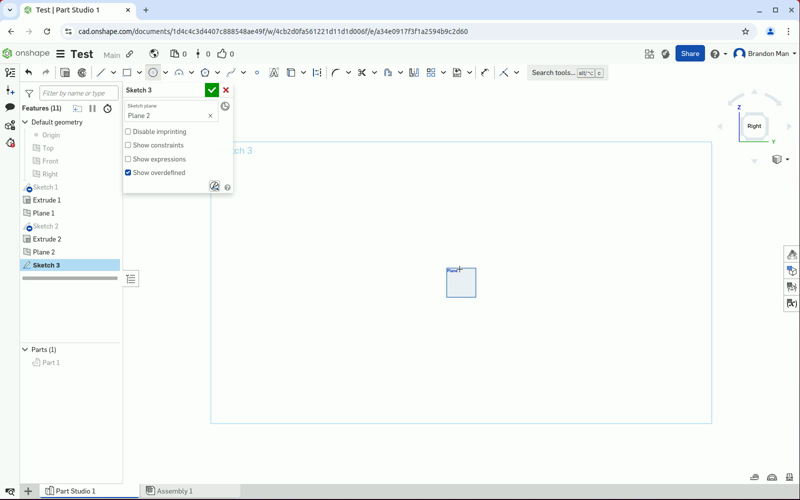
key_up(shift)
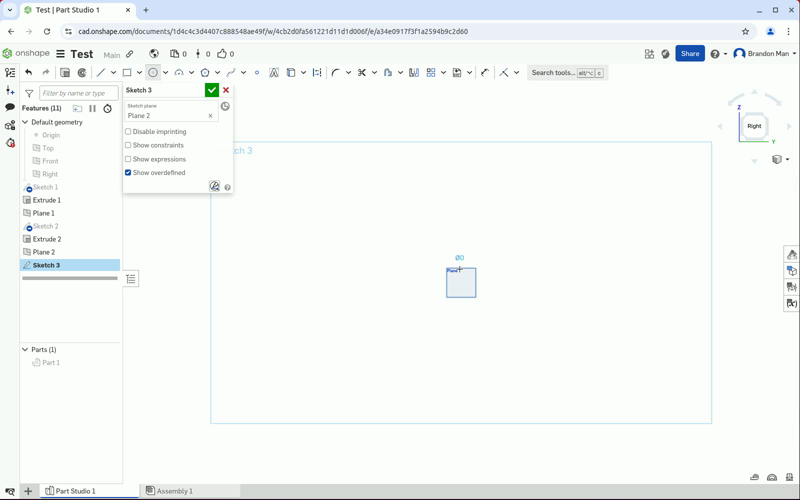
mouse_move(460, 268)
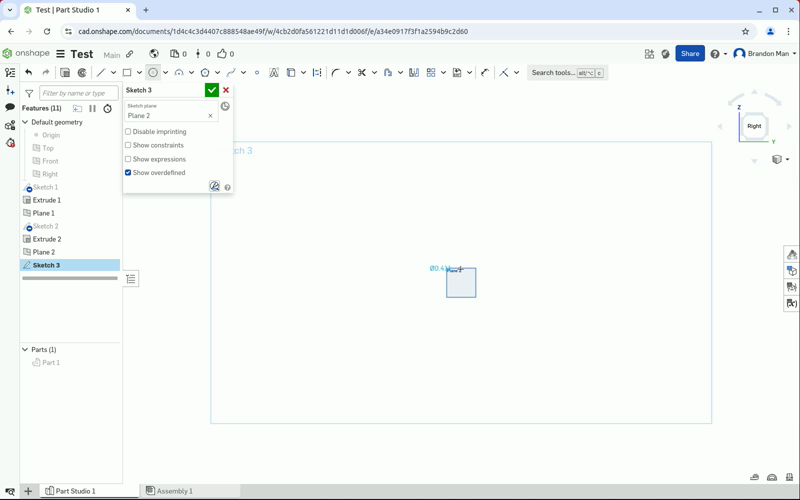
scroll(6)
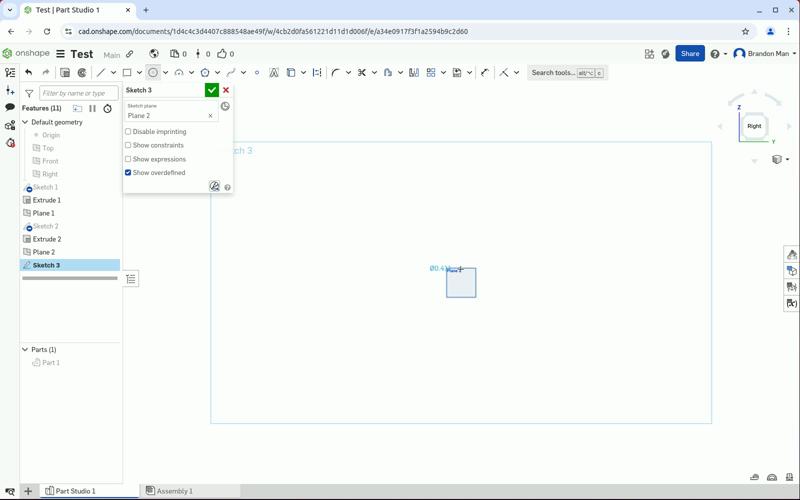
scroll(6)
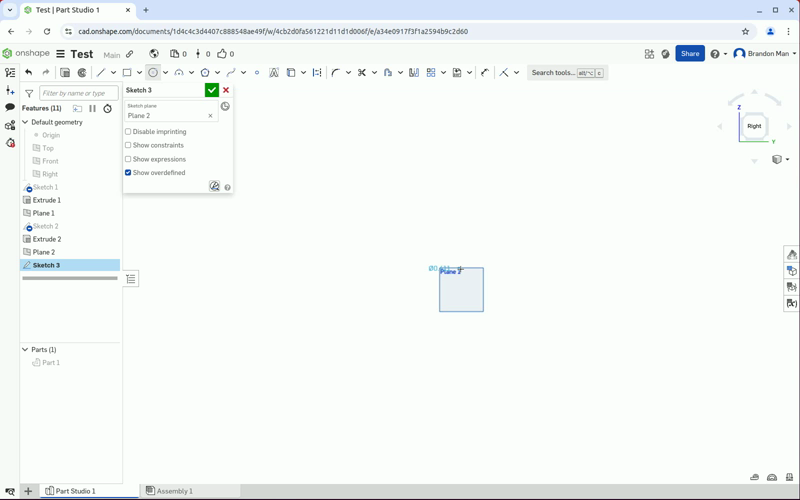
scroll(6)
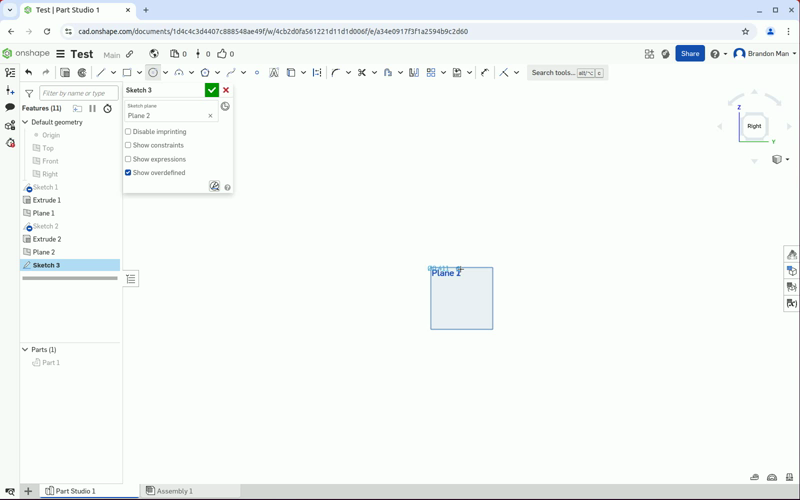
scroll(6)
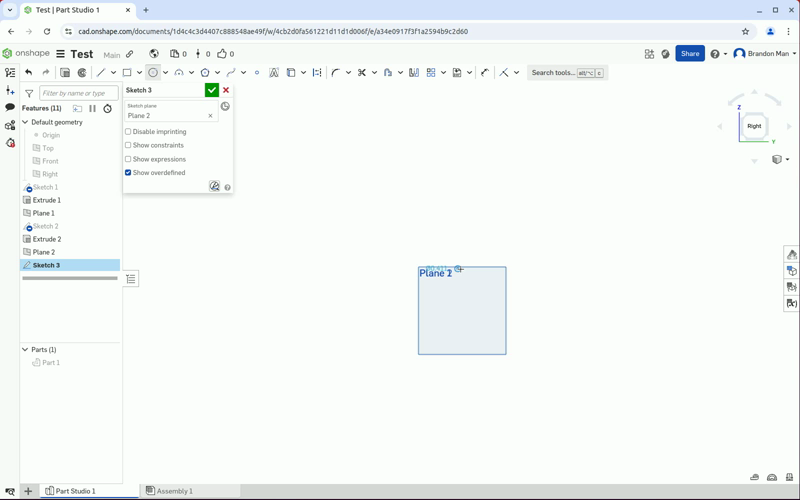
scroll(6)
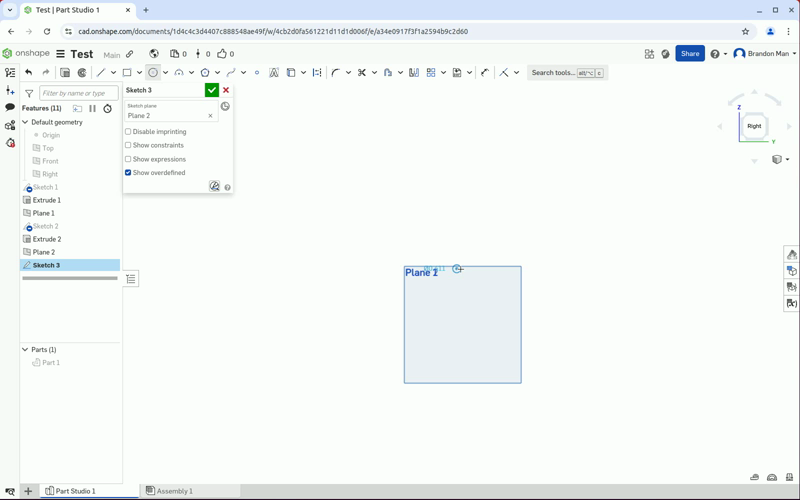
scroll(6)
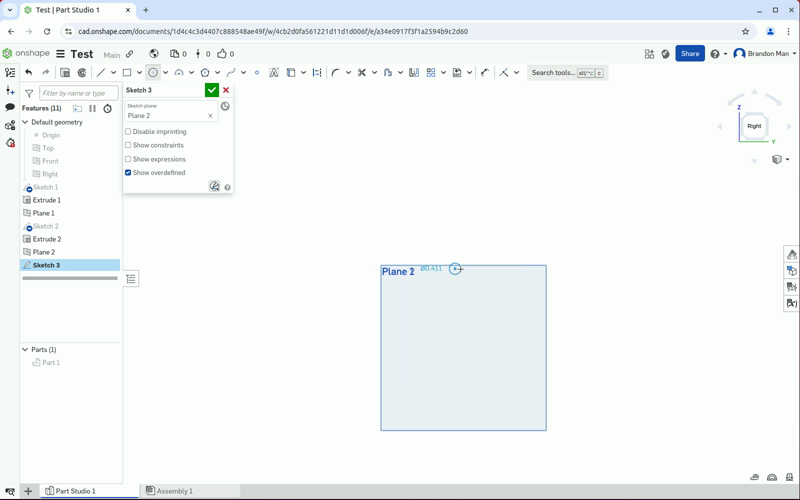
scroll(6)
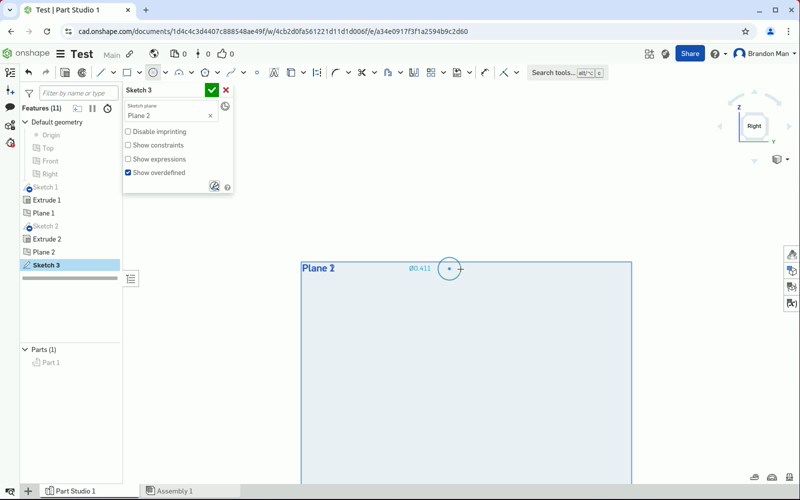
click(460, 268)
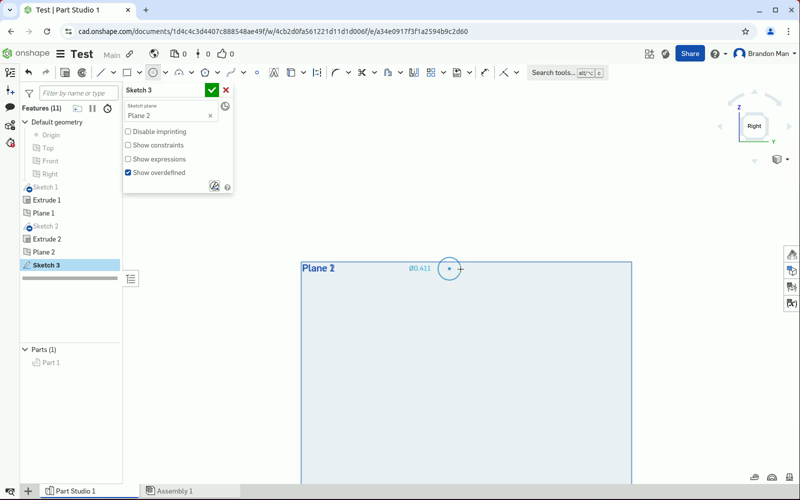
scroll(-6)
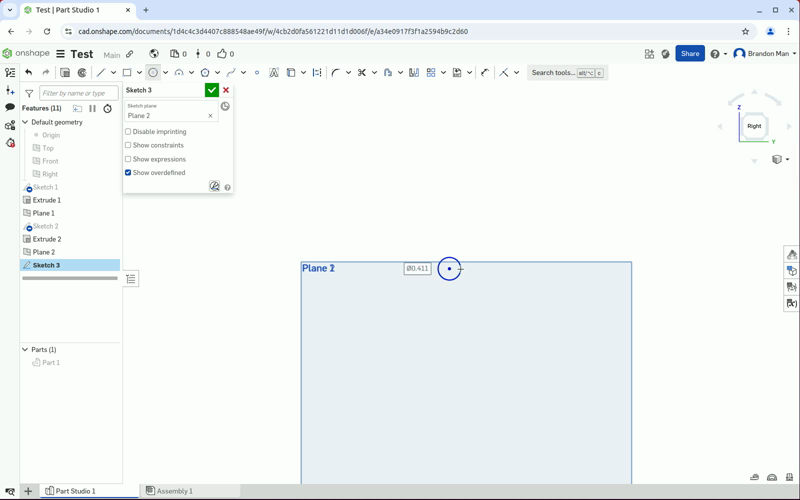
scroll(-6)
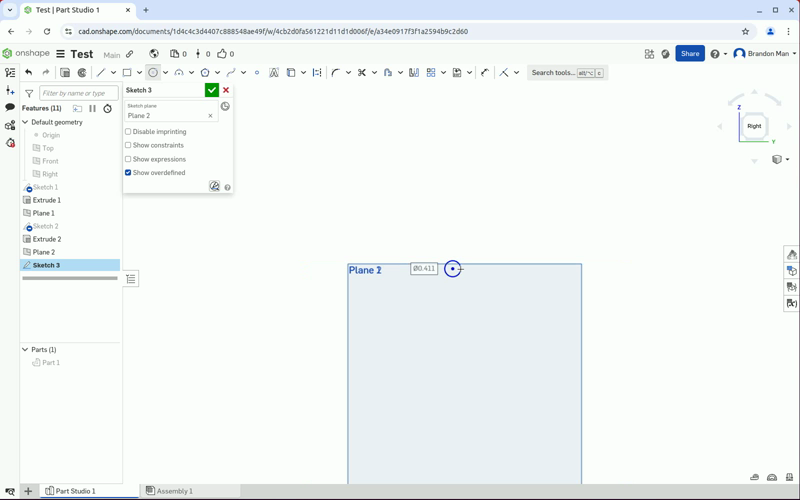
scroll(-6)
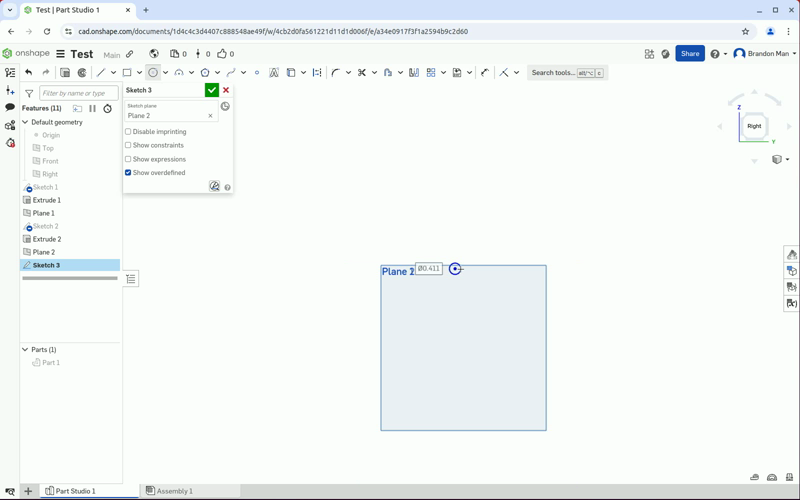
scroll(-6)
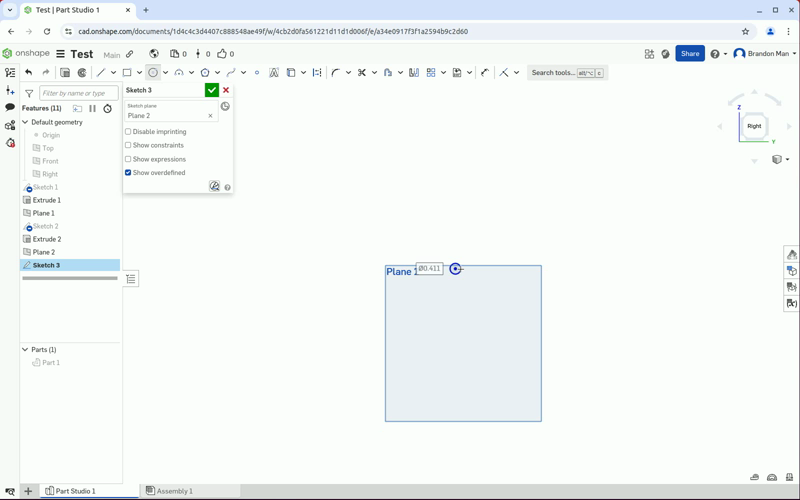
scroll(-6)
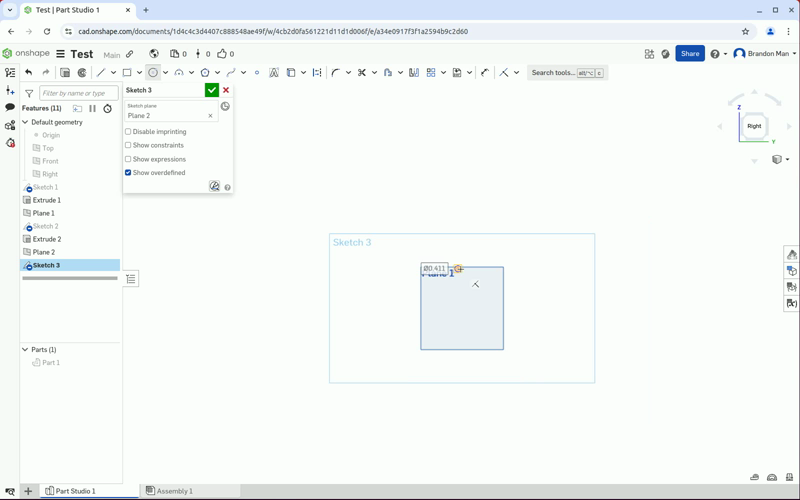
scroll(-6)
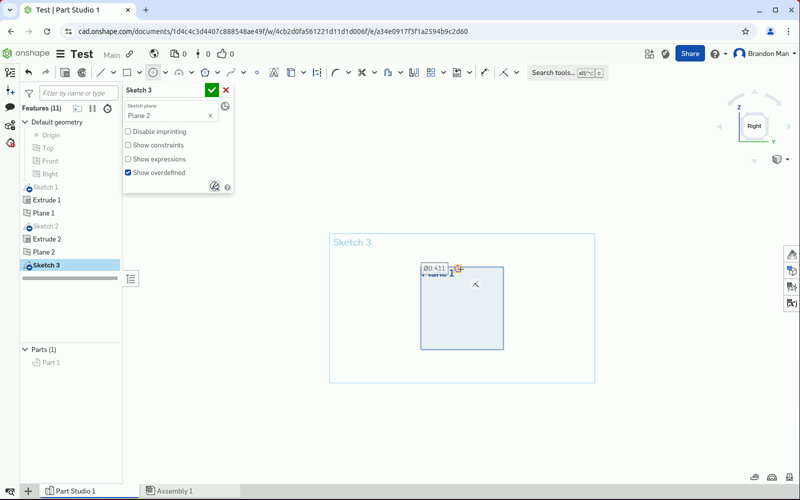
scroll(-6)
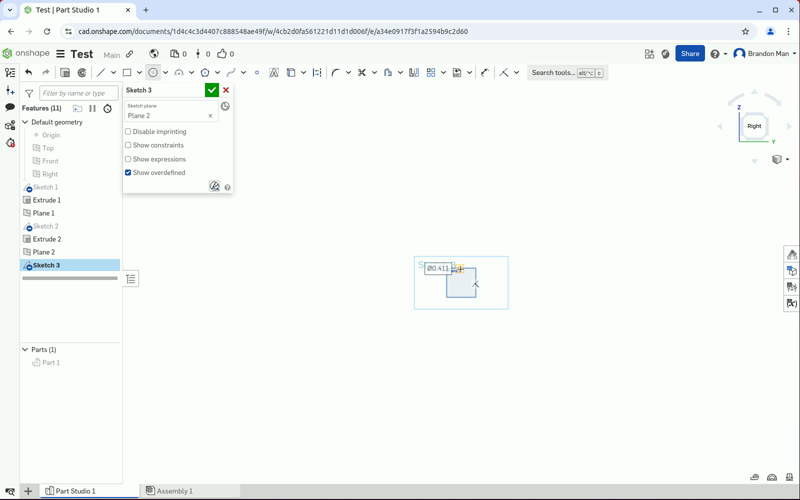
key(esc)
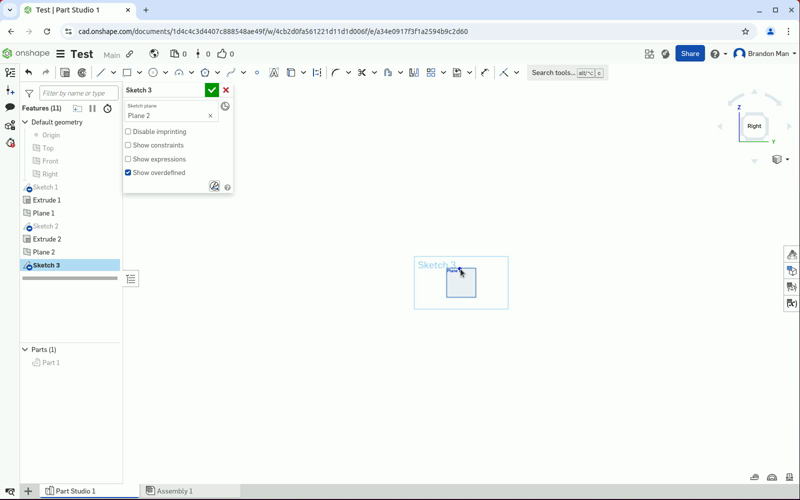
mouse_move(459, 268)
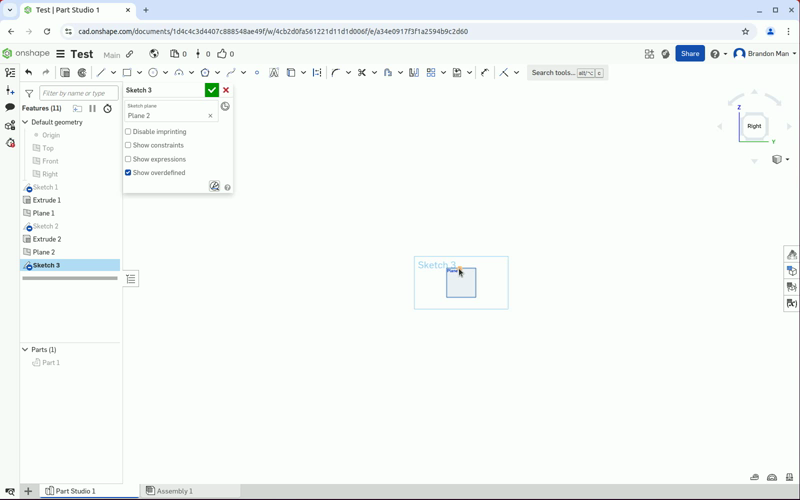
scroll(6)
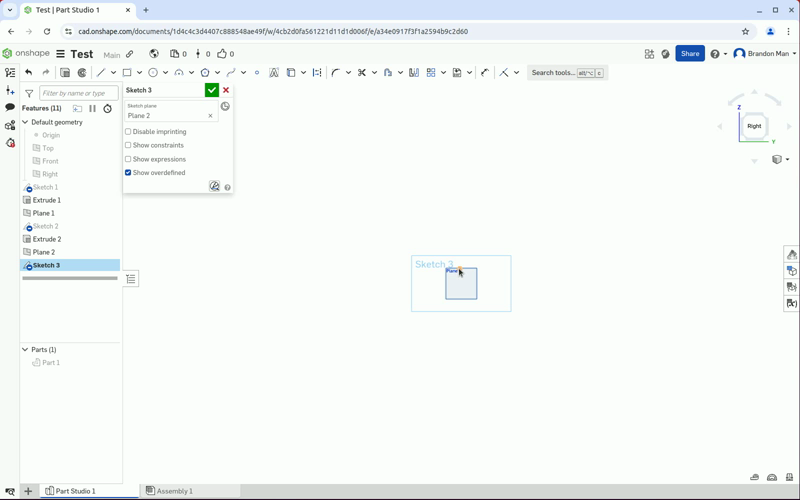
scroll(6)
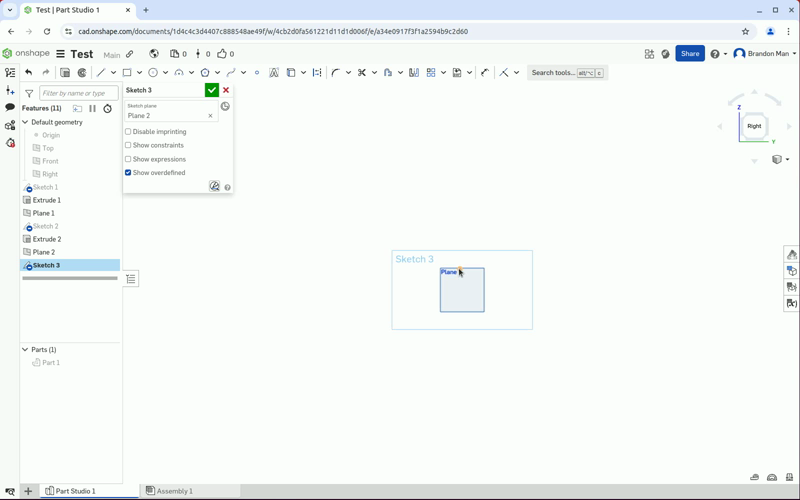
scroll(6)
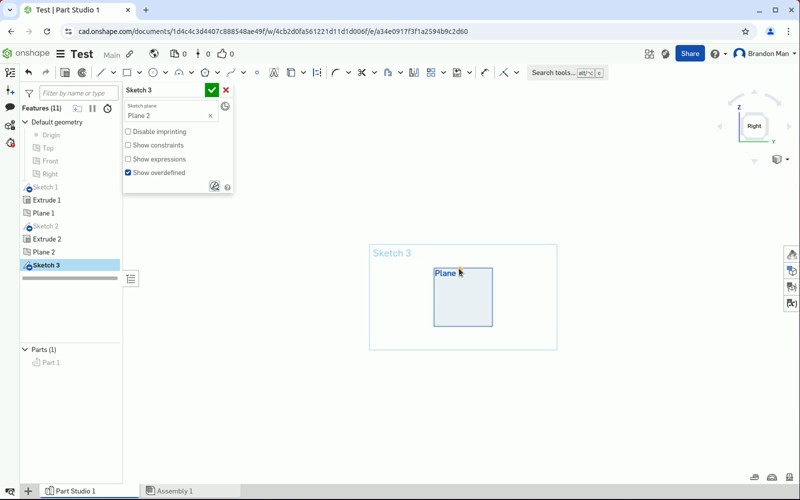
scroll(6)
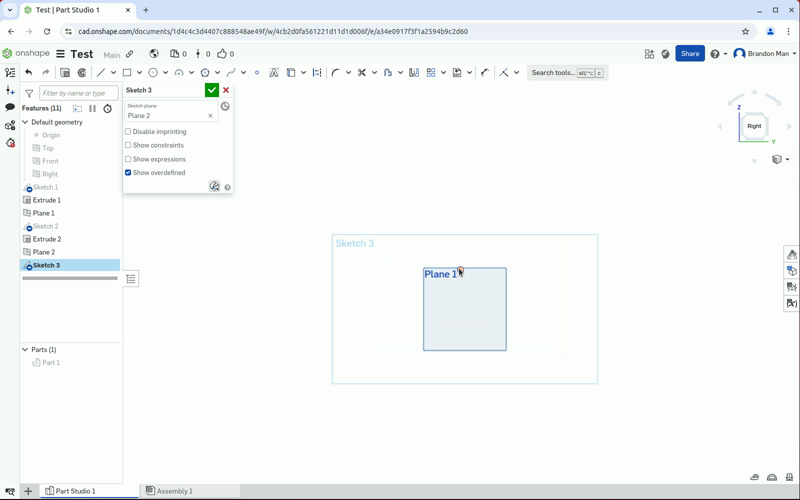
scroll(6)
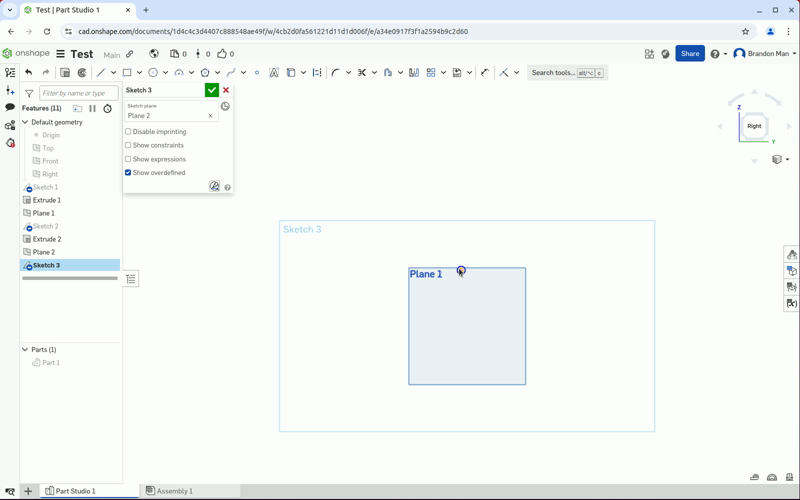
scroll(6)
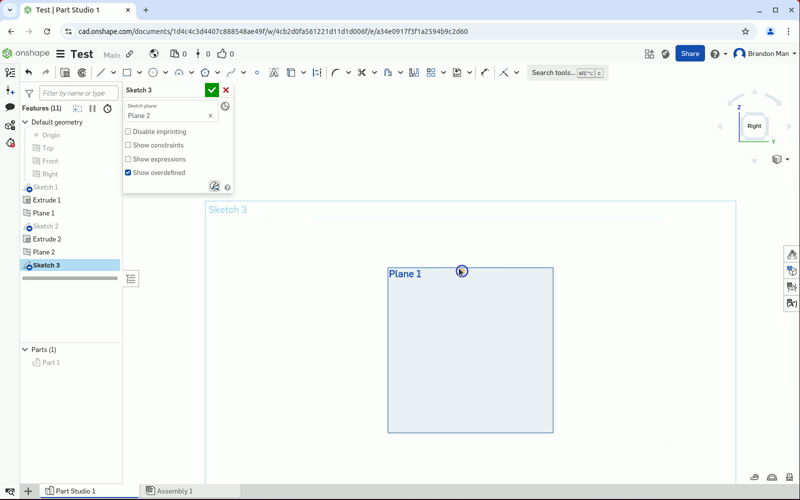
scroll(6)
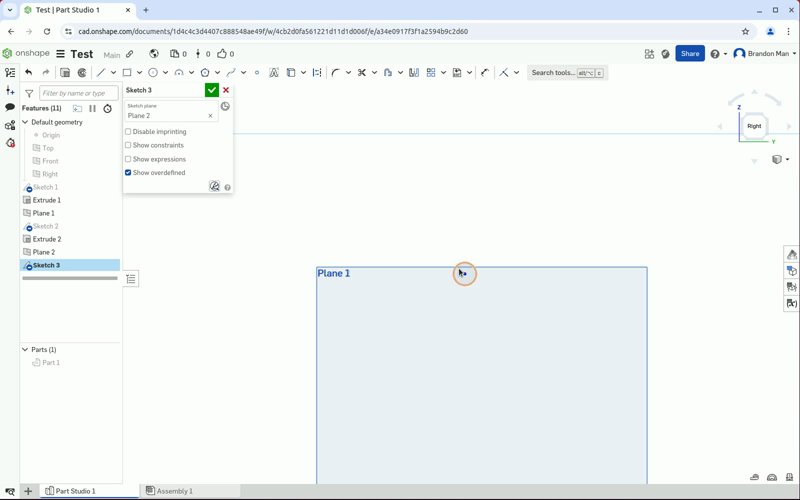
click(459, 268)
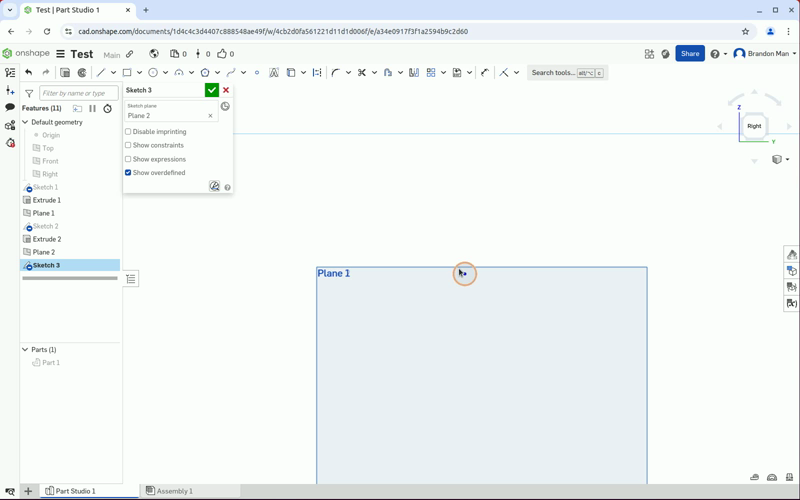
scroll(-6)
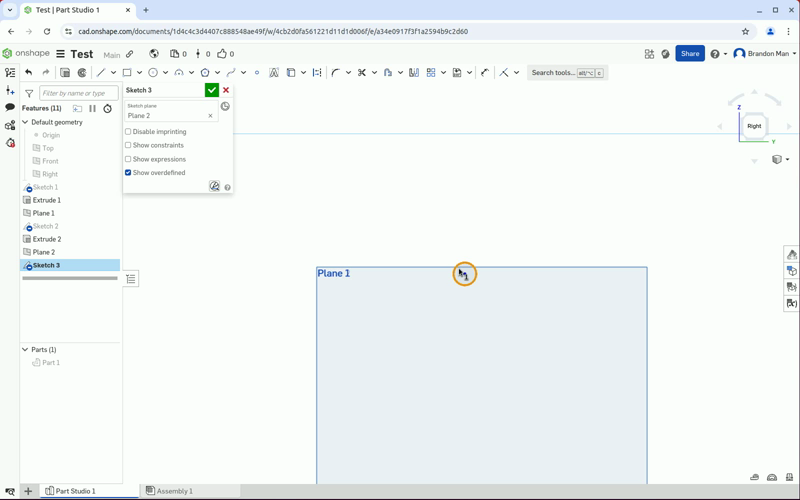
scroll(-6)
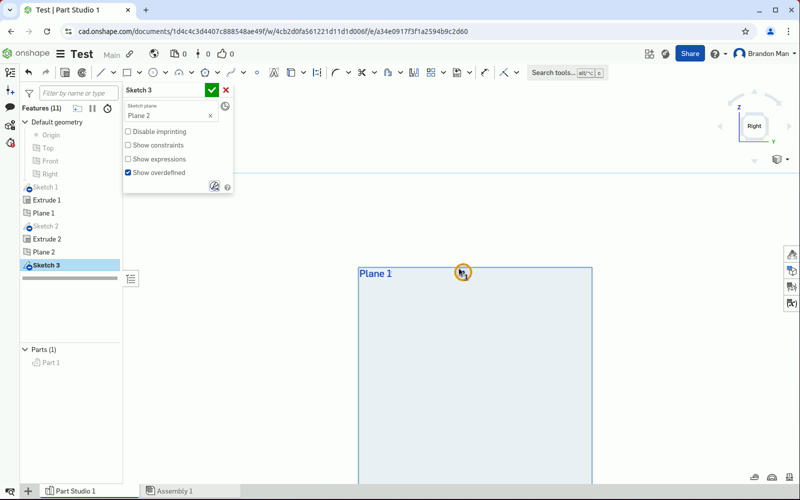
scroll(-6)
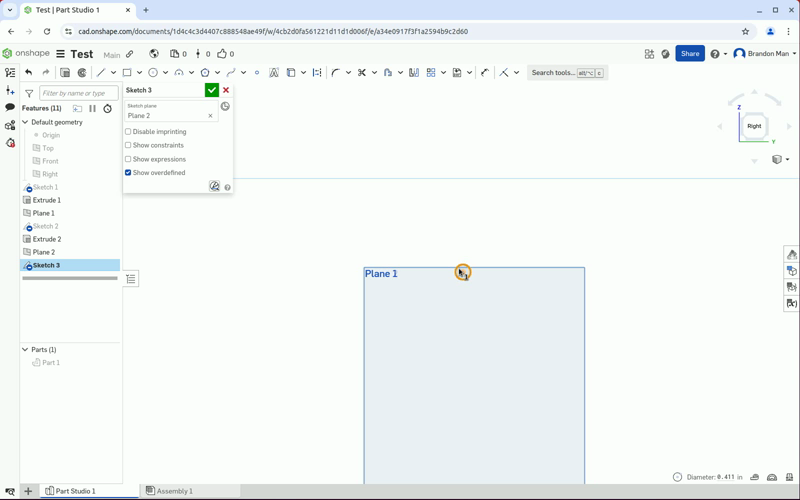
scroll(-6)
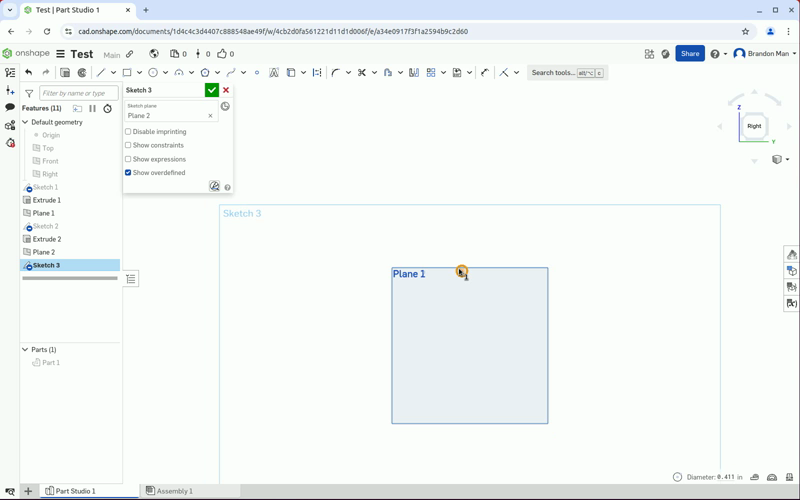
scroll(-6)
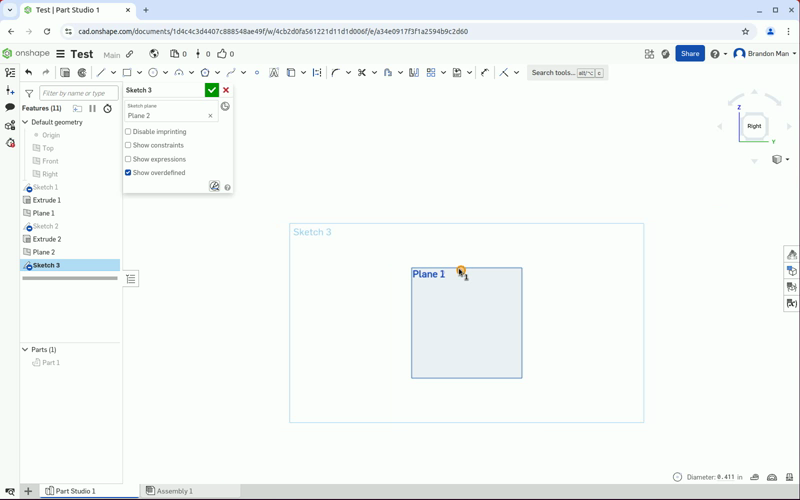
scroll(-6)
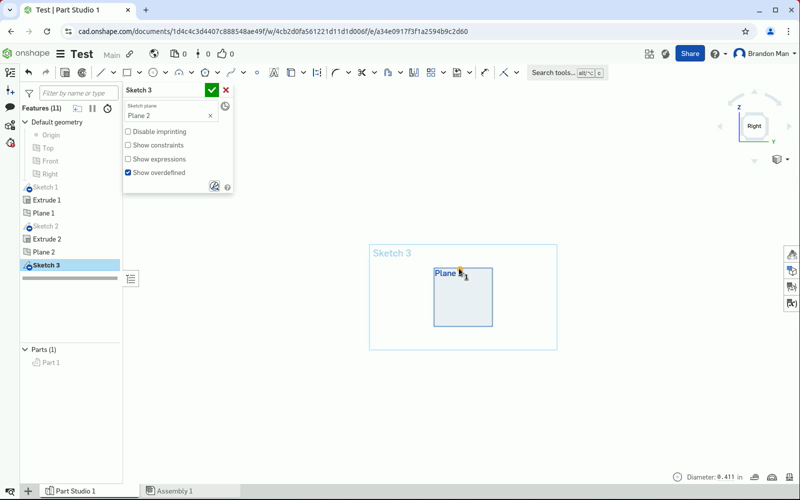
scroll(-6)
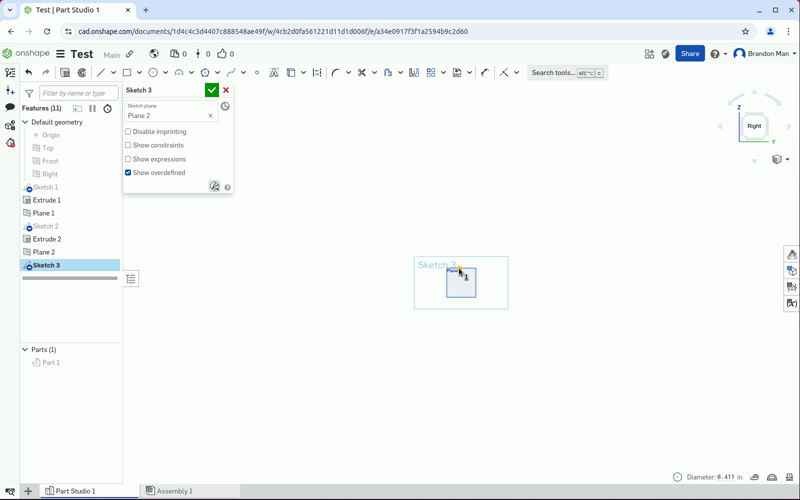
mouse_move(73, 352)
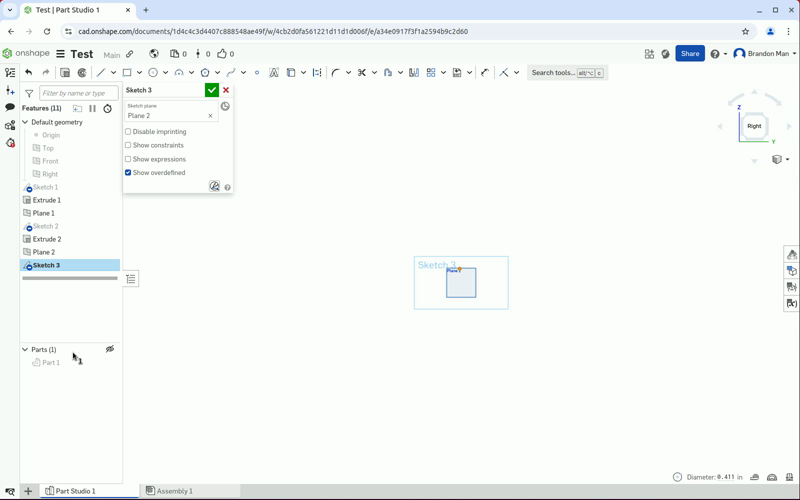
key(shift+y)
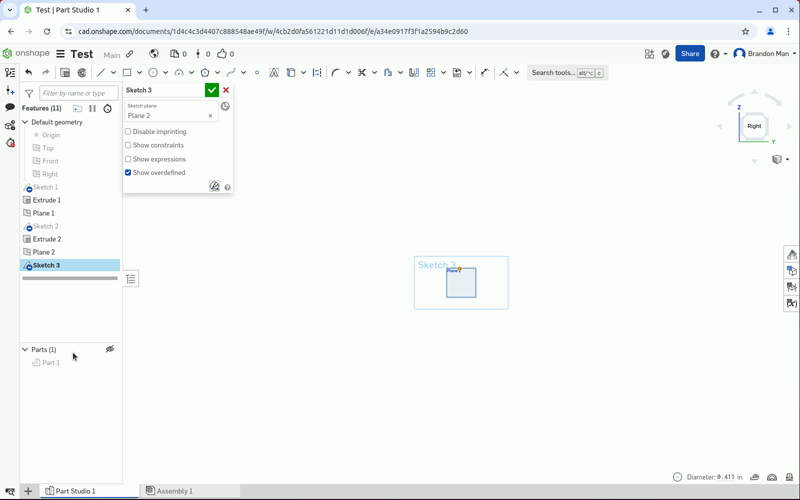
key(shift+e)
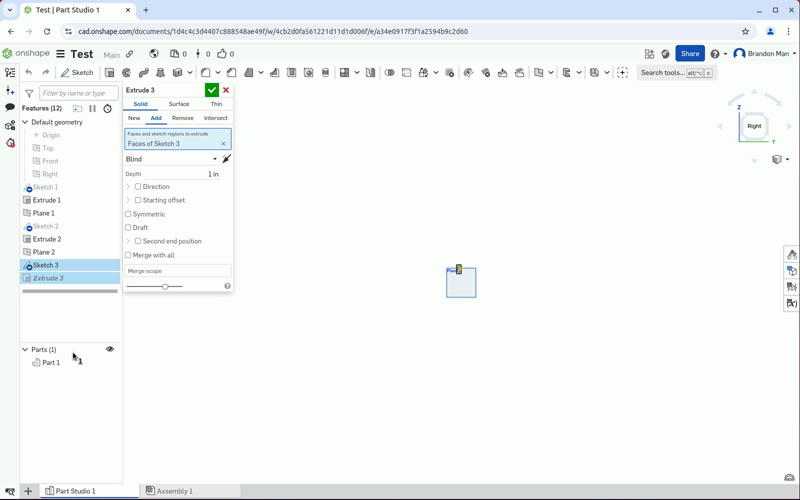
mouse_move(143, 106)
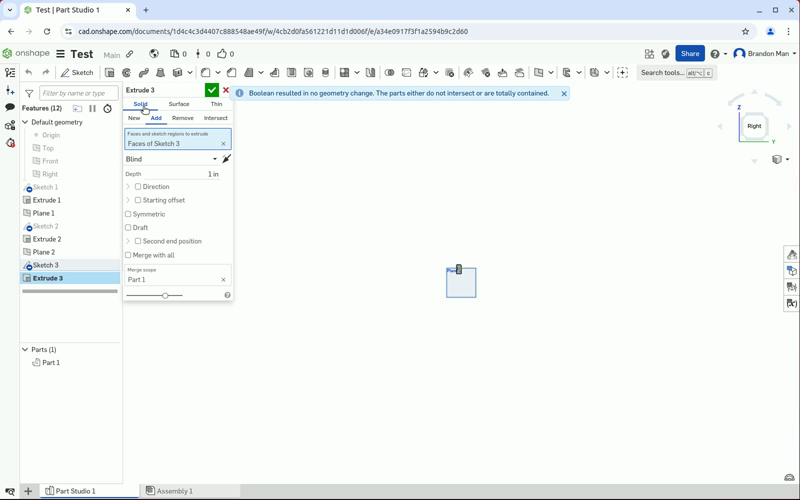
click(143, 106)
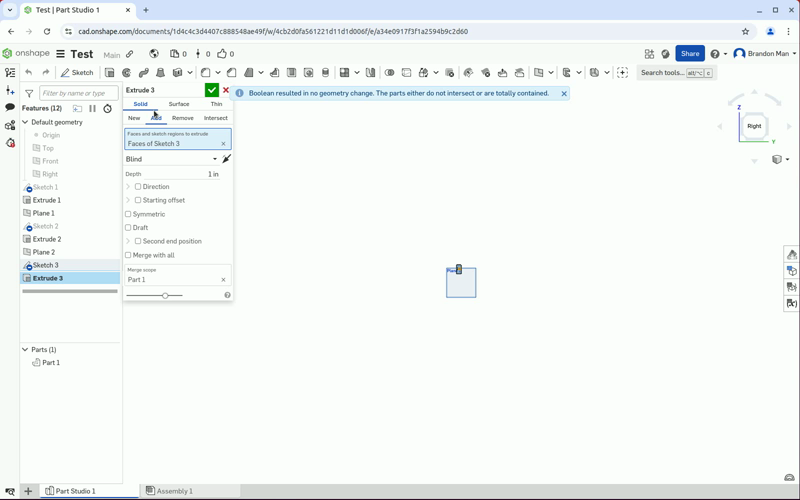
mouse_move(186, 120)
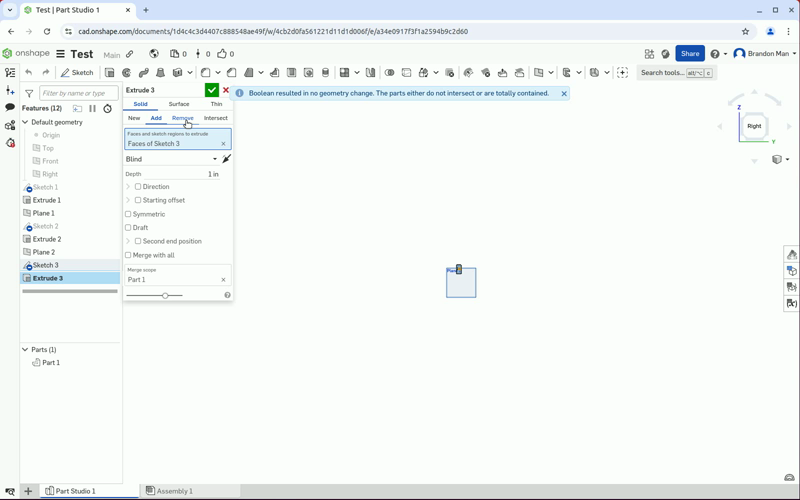
click(186, 120)
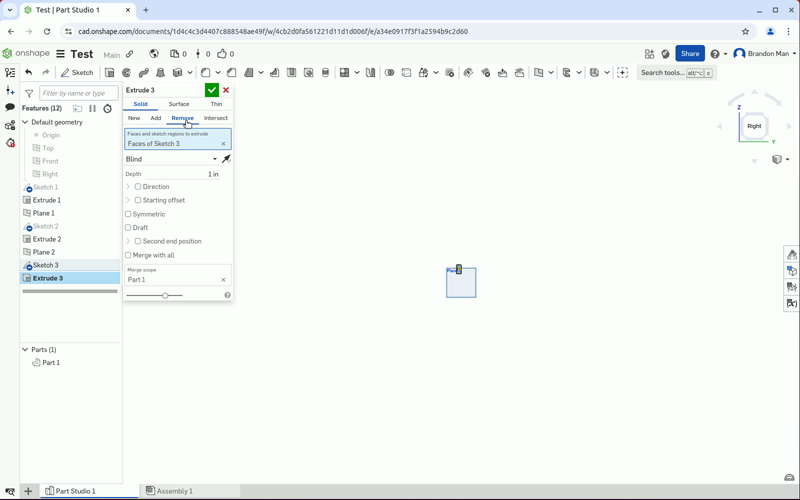
key(tab, 4)
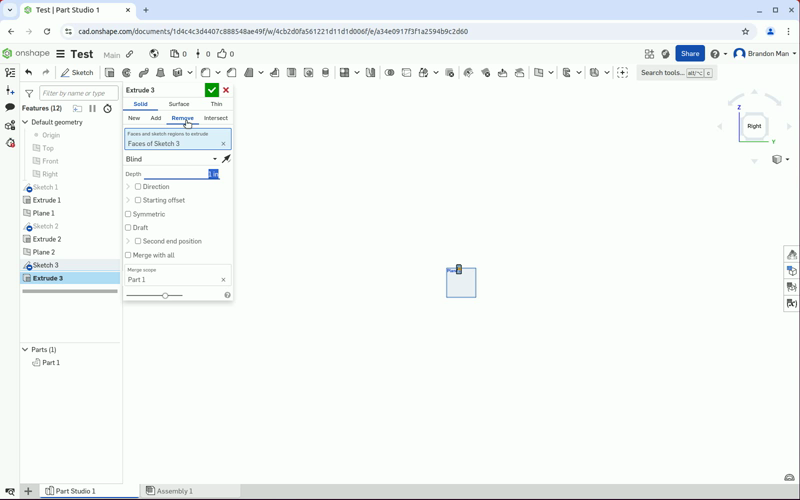
text(0.481)
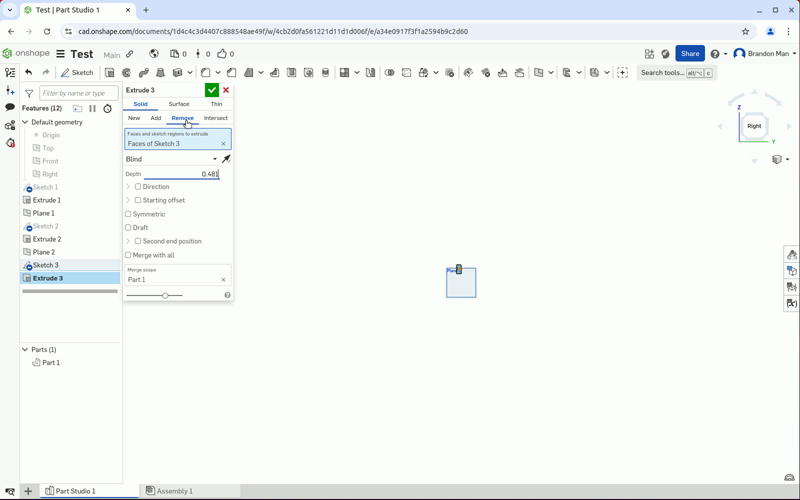
key(tab, 6)
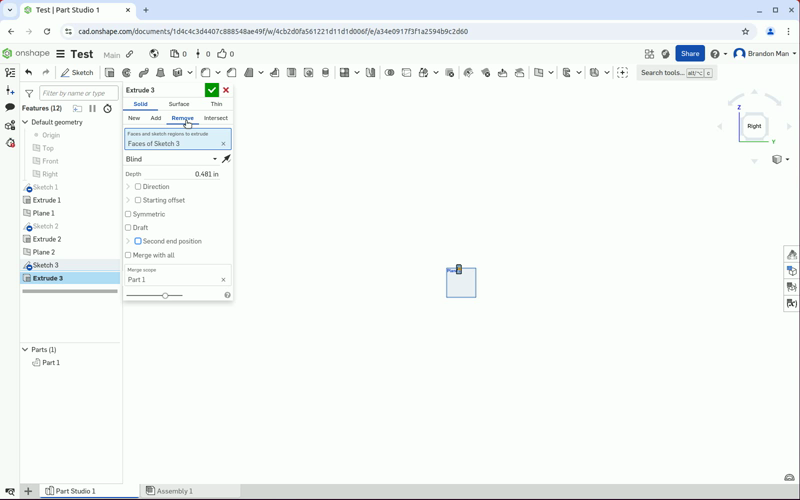
key(space)
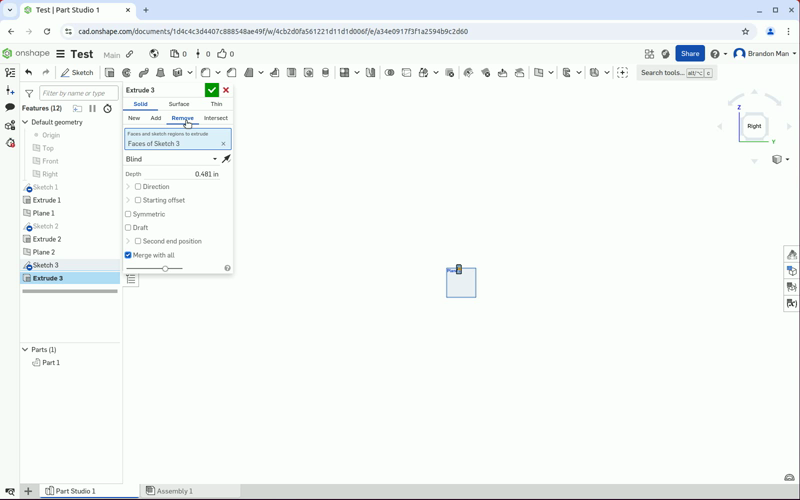
key(enter)
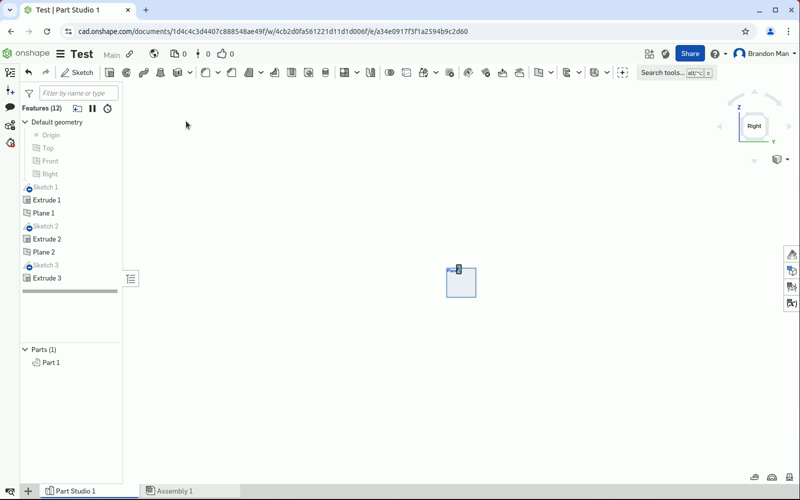
key(shift+h)
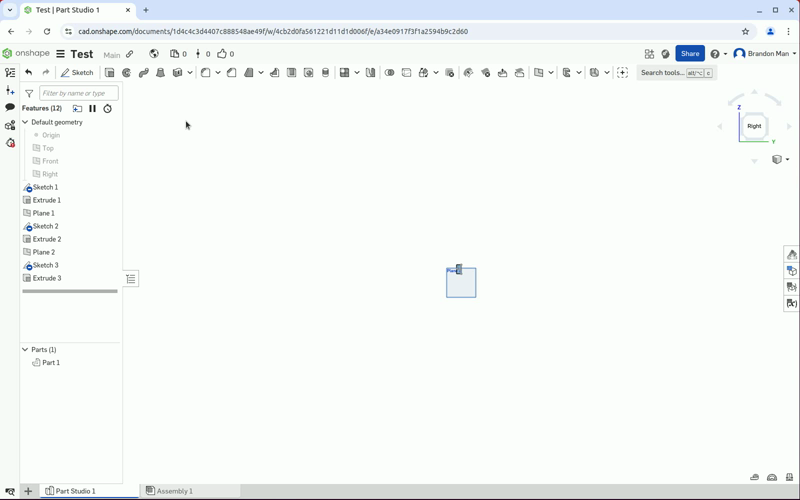
key(shift+h)
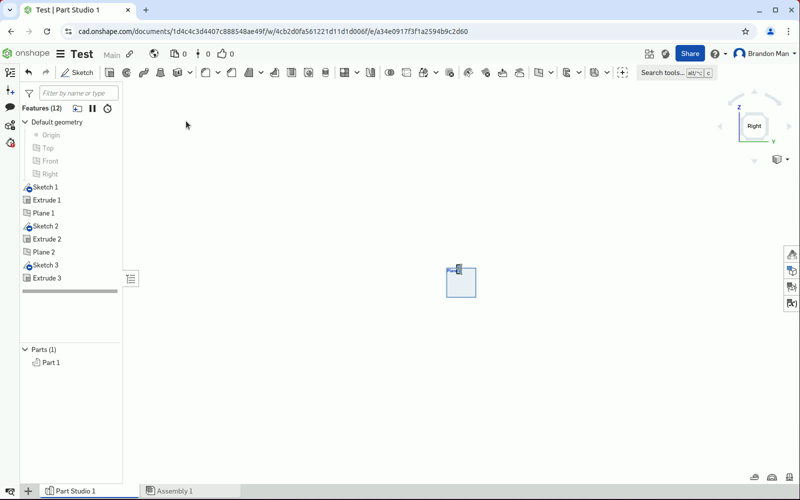
key(shift+7)
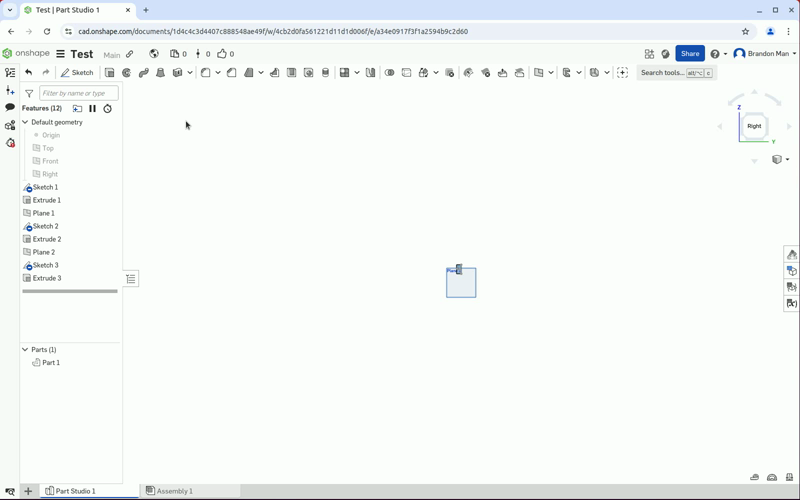
key(right, 2)
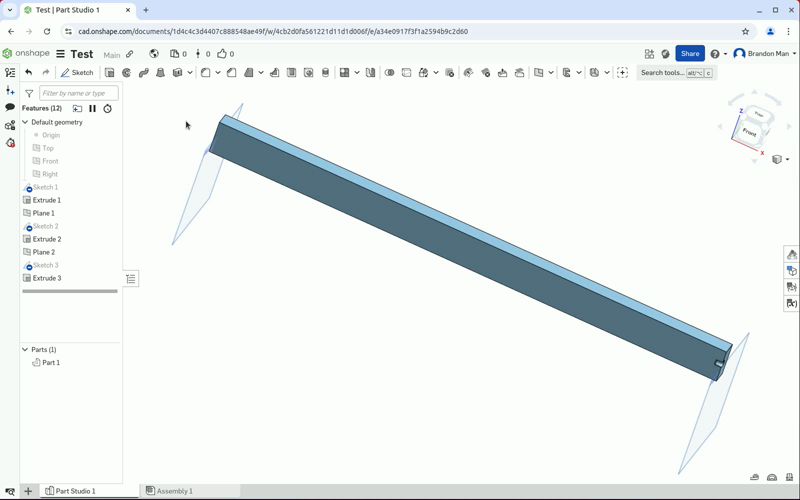
key(down, 2)
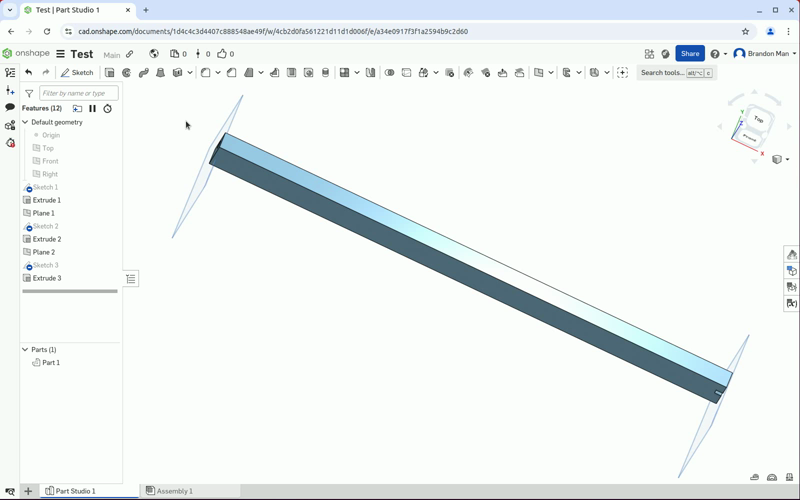
key(up, 2)
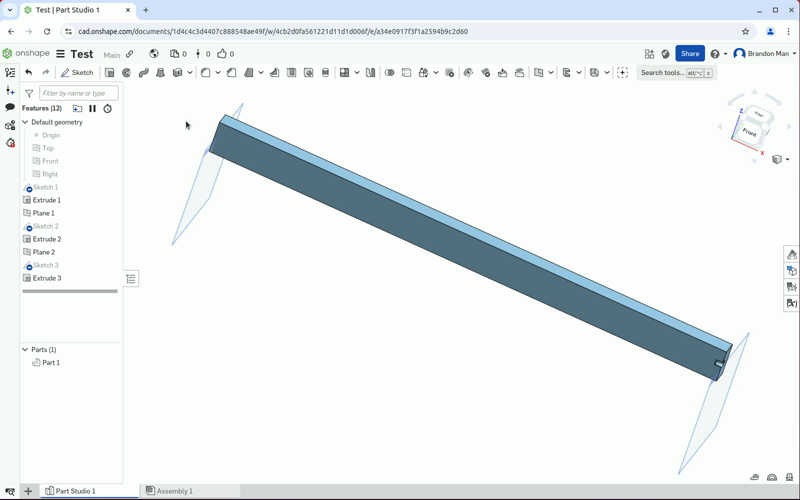
key(left, 2)
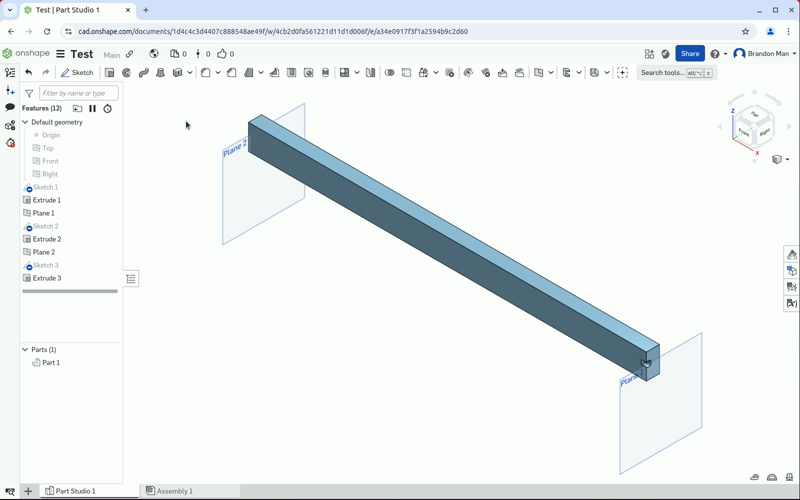
mouse_move(73, 189)
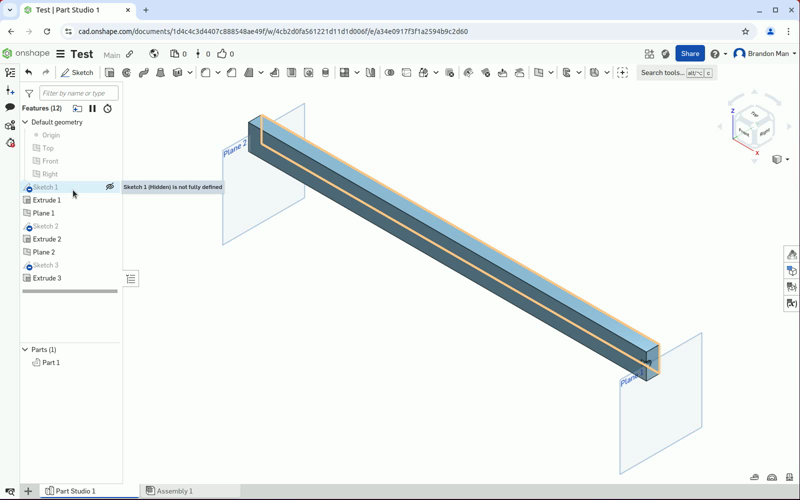
click(73, 189)